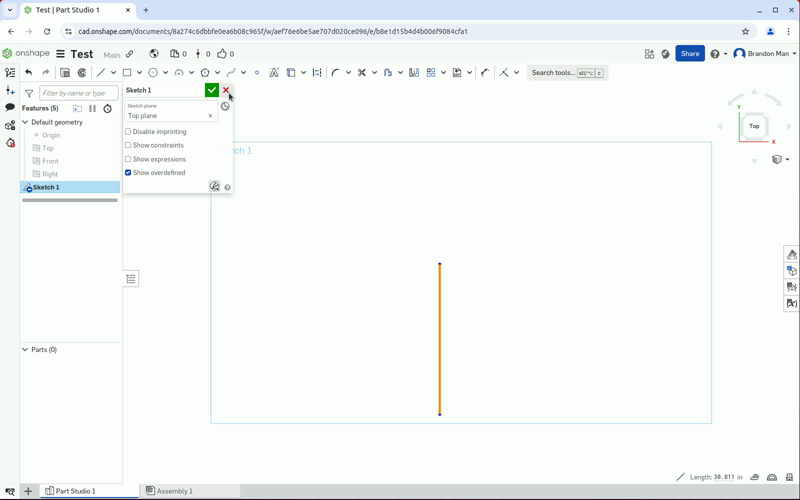
key(shift+h)
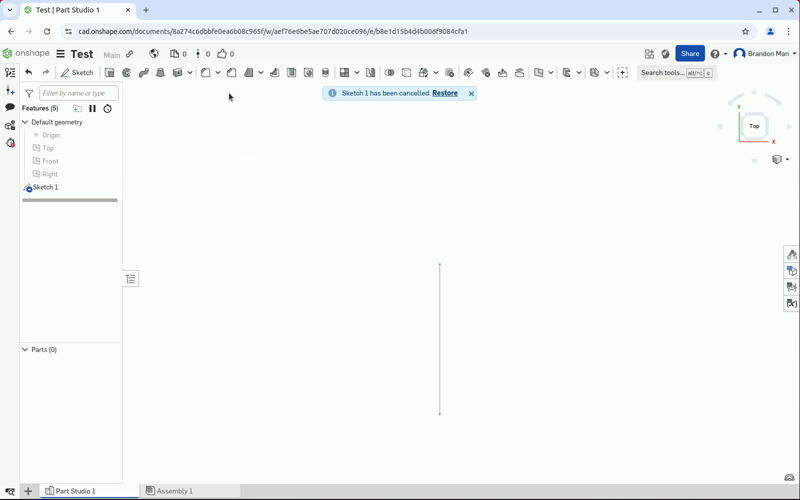
key(shift+s)
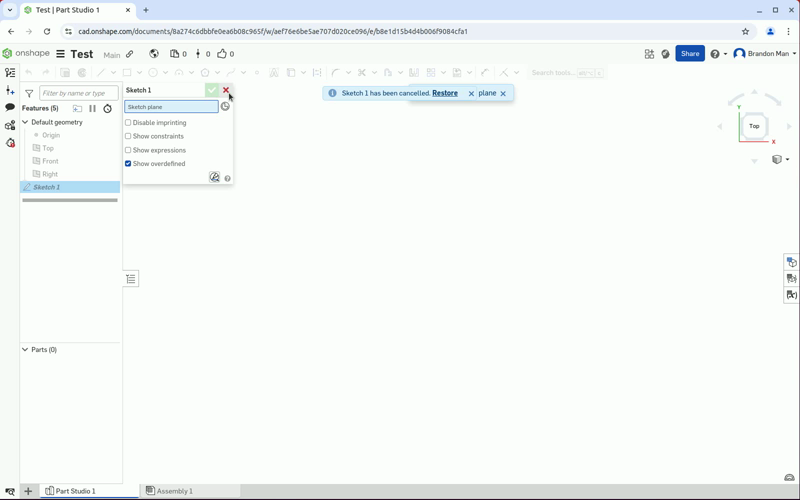
mouse_move(73, 150)
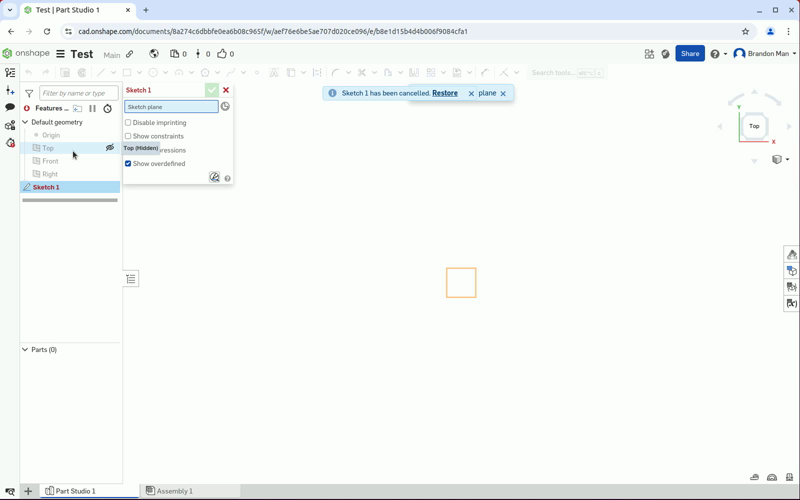
click(73, 150)
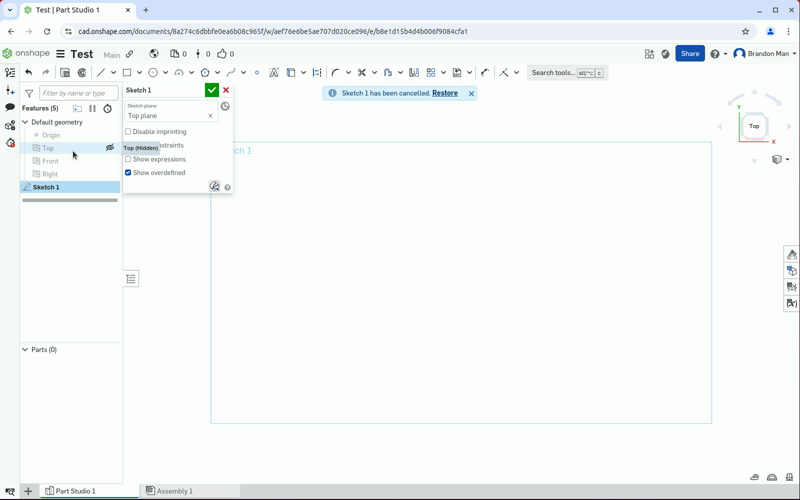
mouse_move(73, 352)
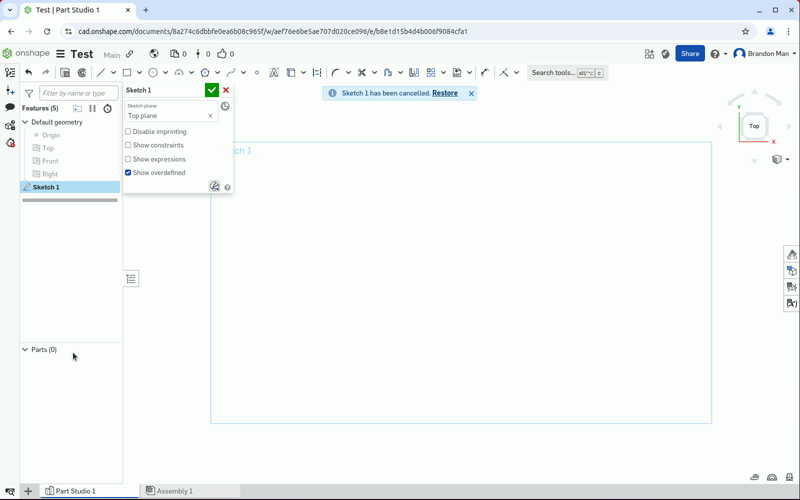
key(y)
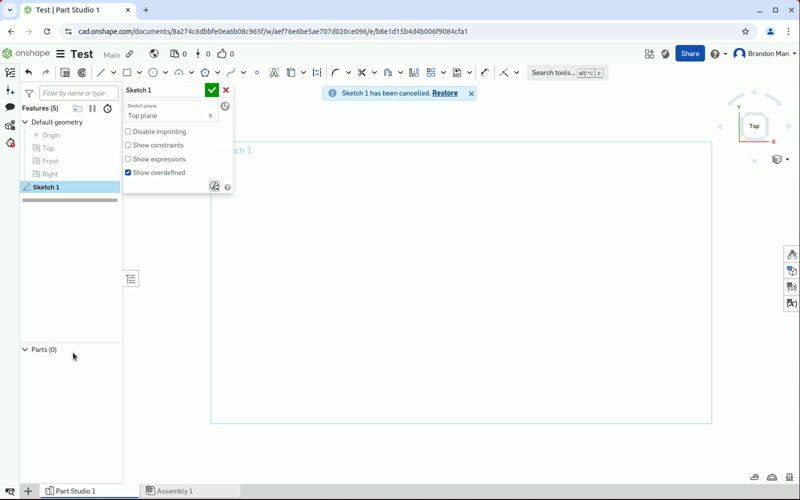
key(l)
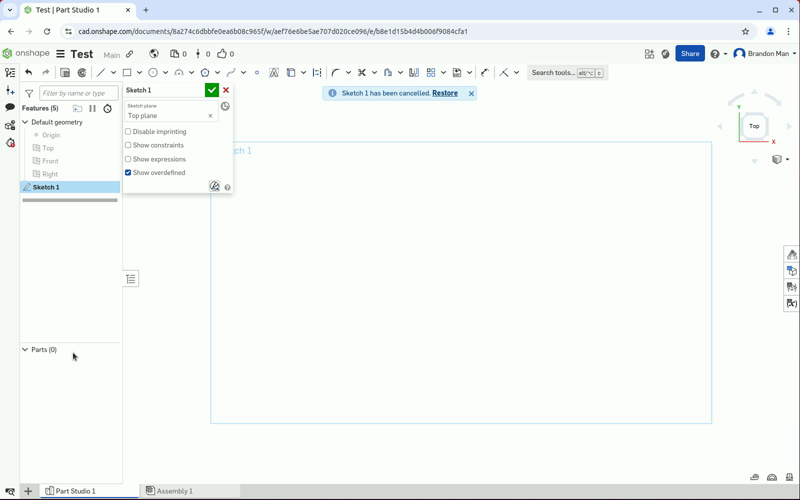
key_down(shift)
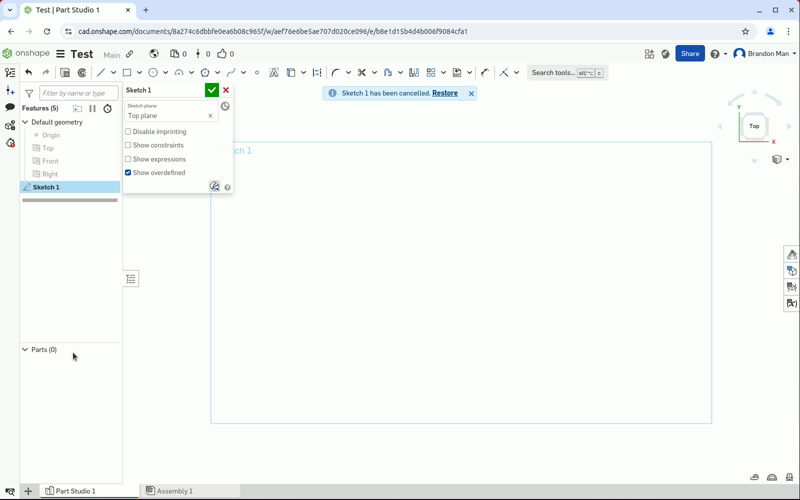
mouse_move(460, 282)
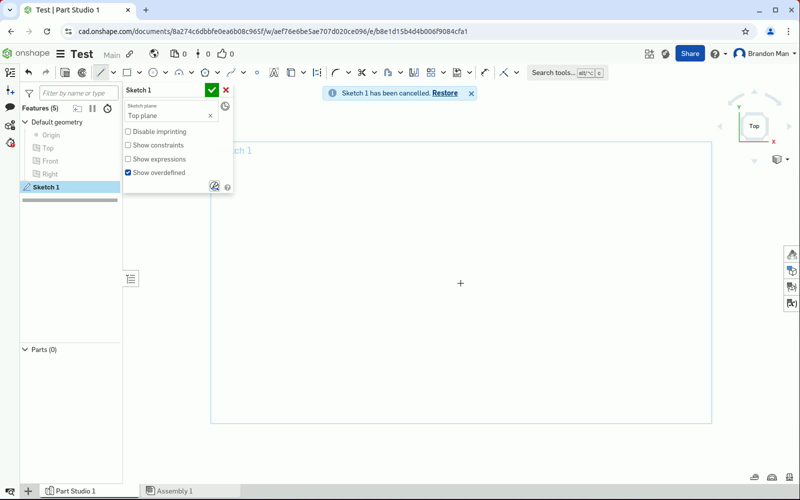
click(460, 282)
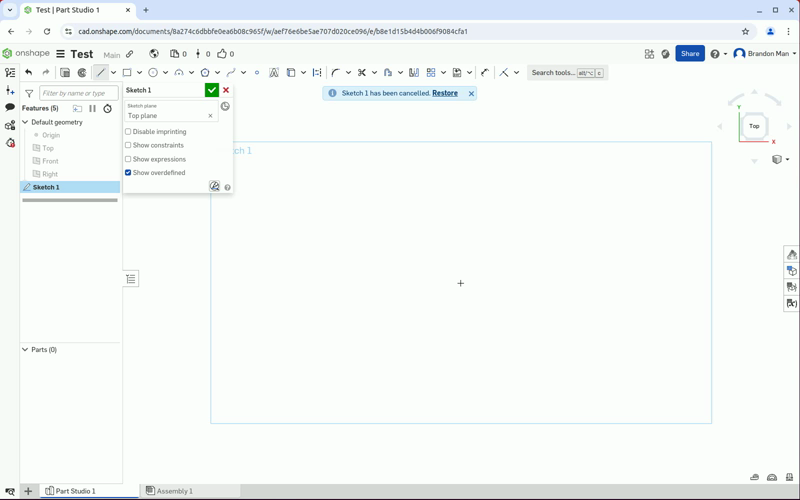
key_up(shift)
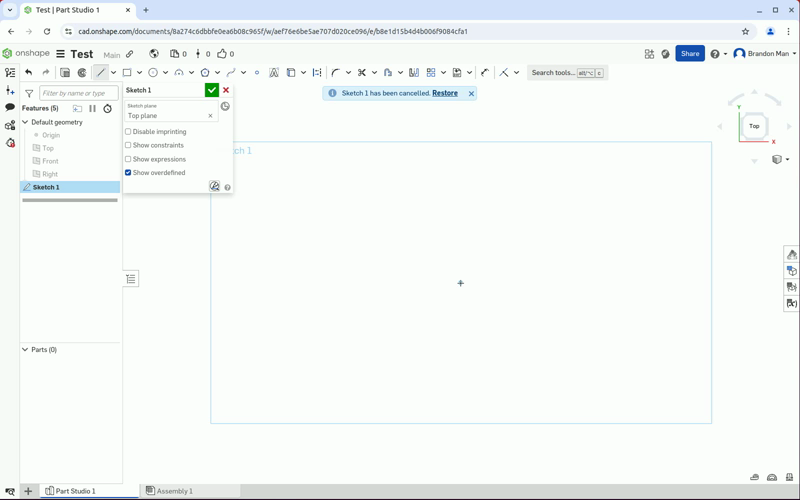
key_down(shift)
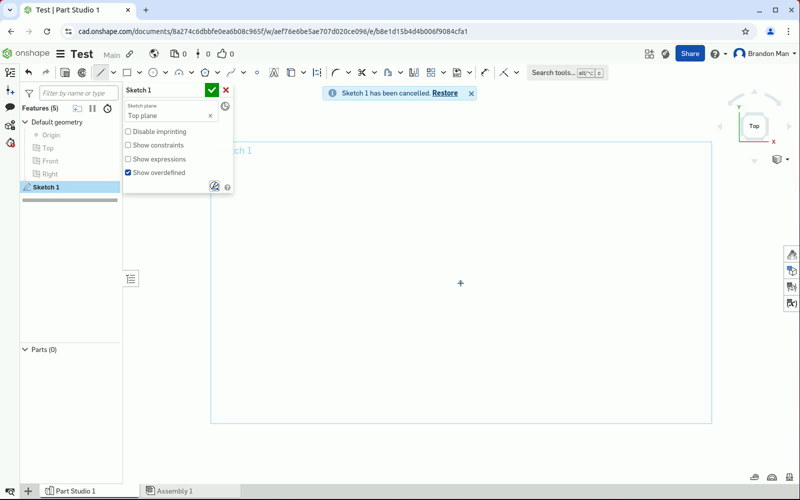
mouse_move(490, 282)
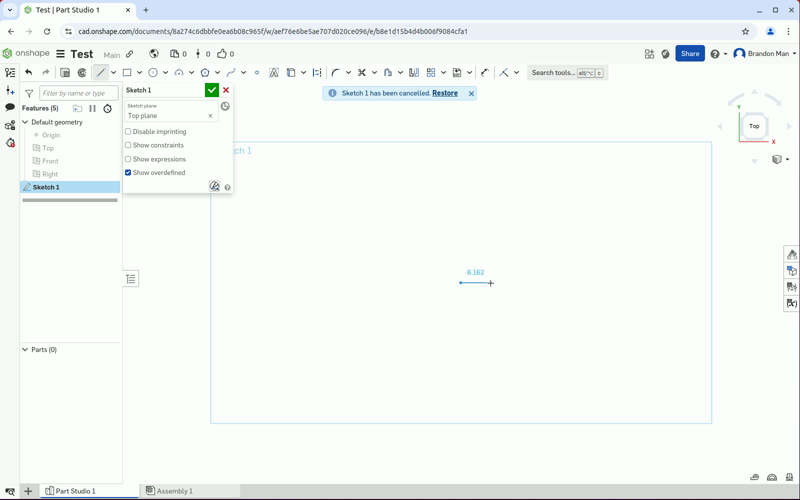
mouse_move(460, 271)
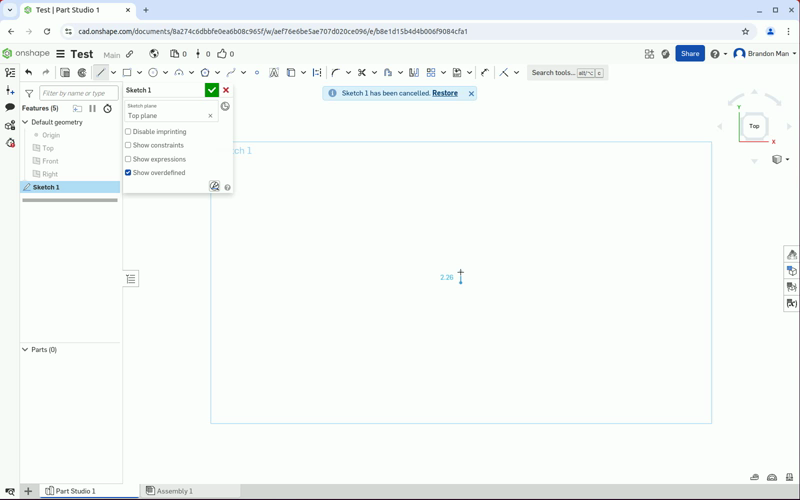
click(460, 271)
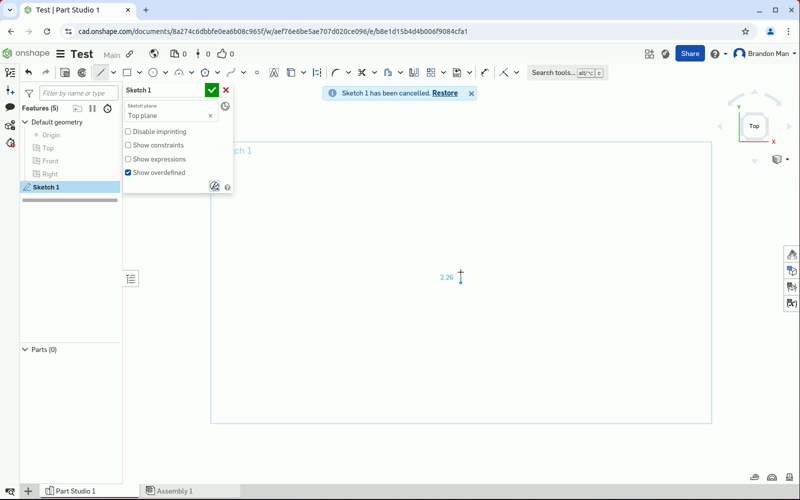
key_up(shift)
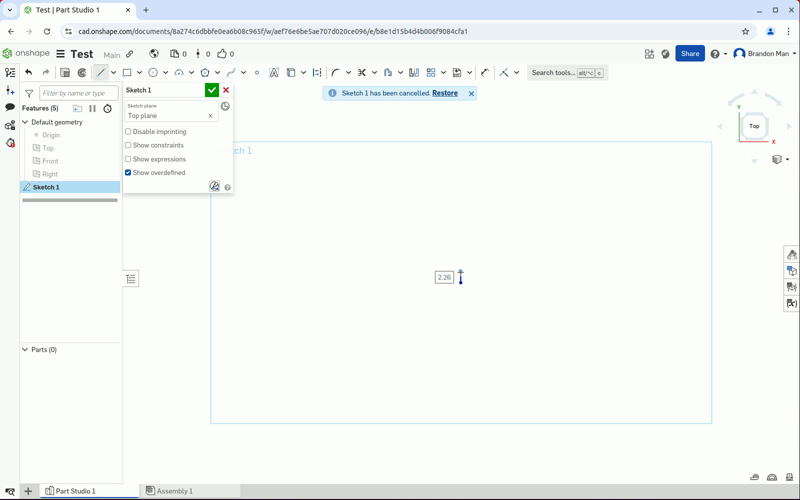
key(esc)
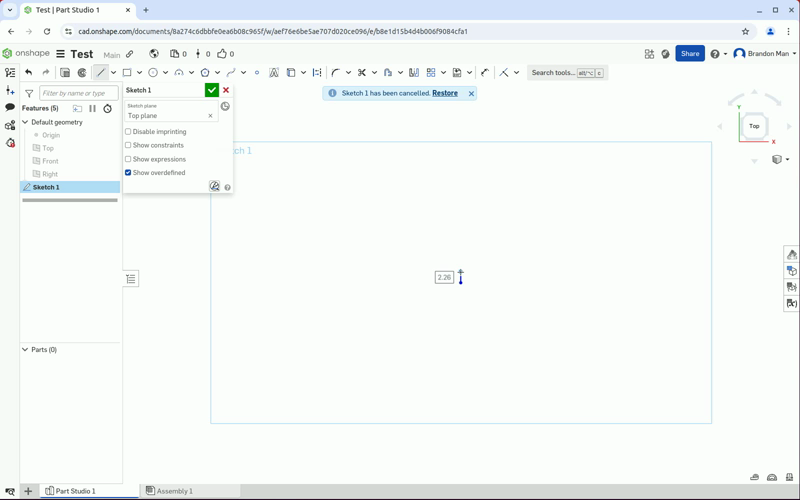
key(a)
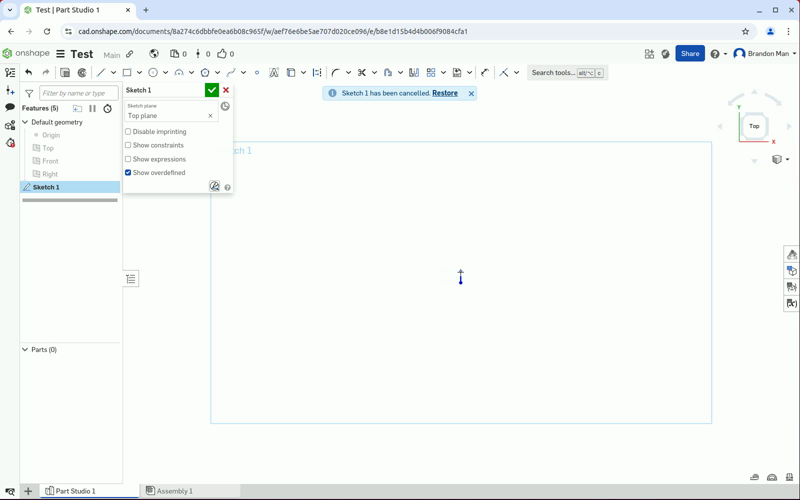
mouse_move(460, 271)
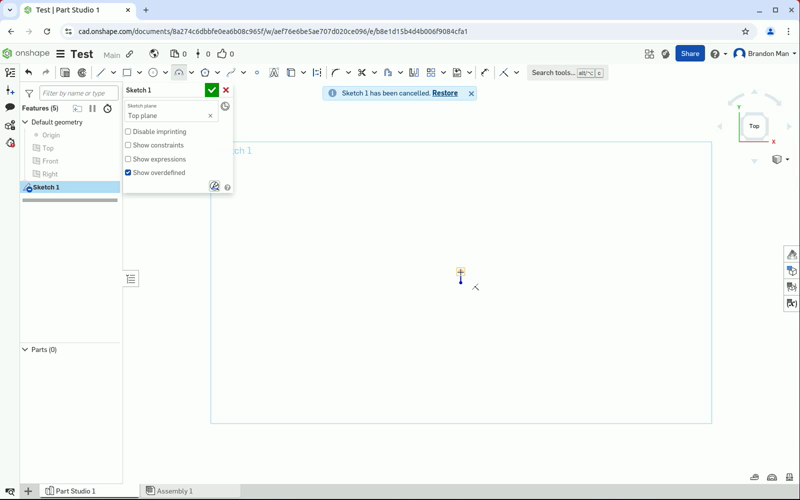
click(460, 271)
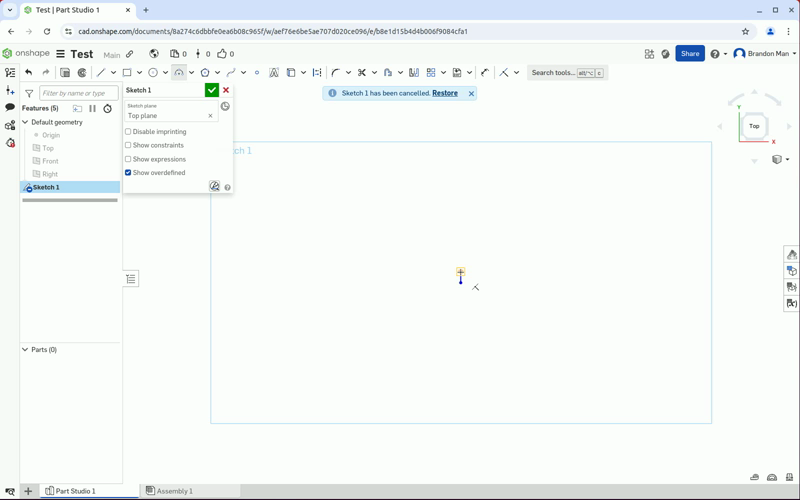
key_down(shift)
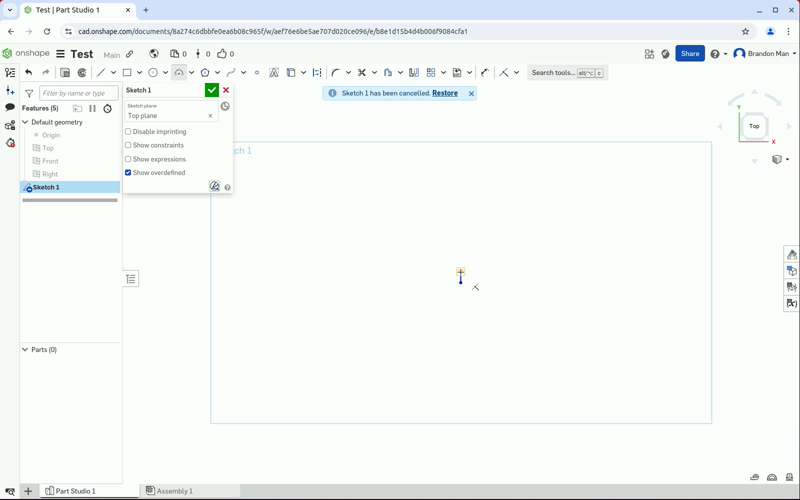
mouse_move(460, 249)
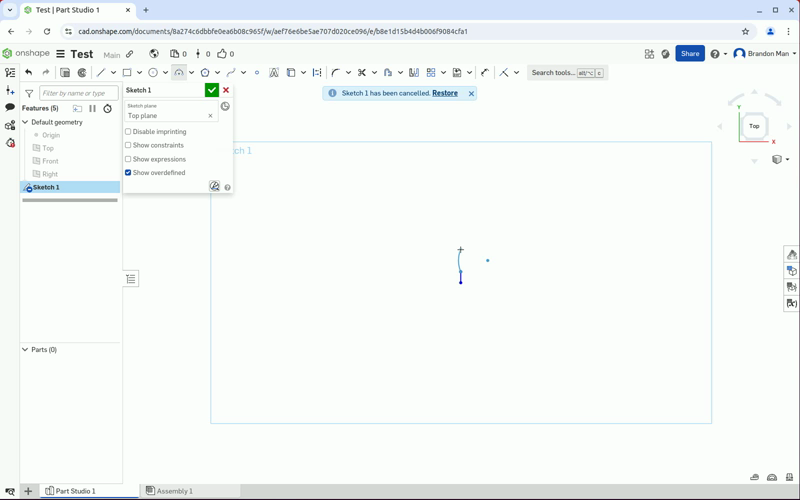
click(460, 249)
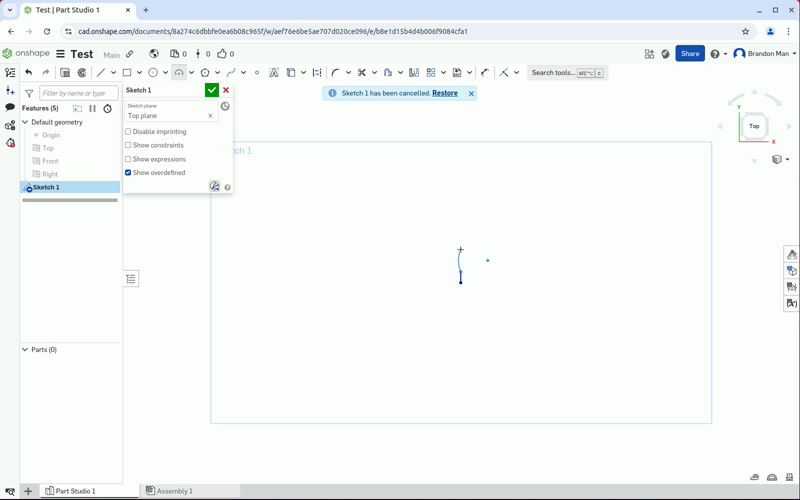
mouse_move(449, 260)
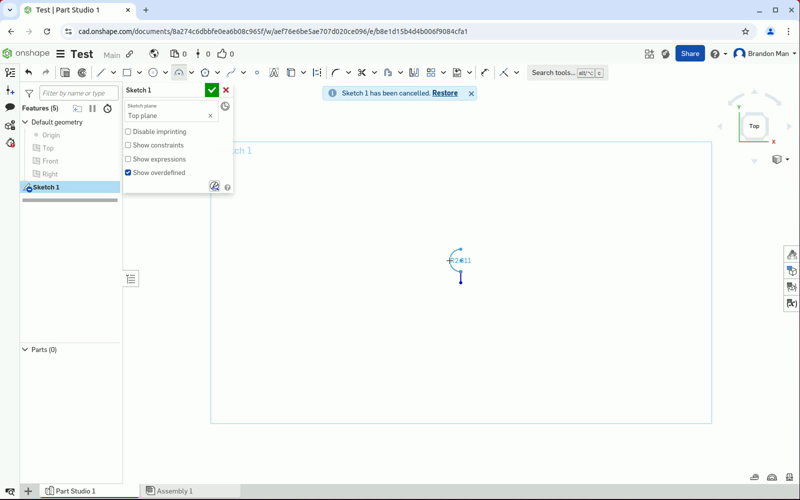
click(449, 260)
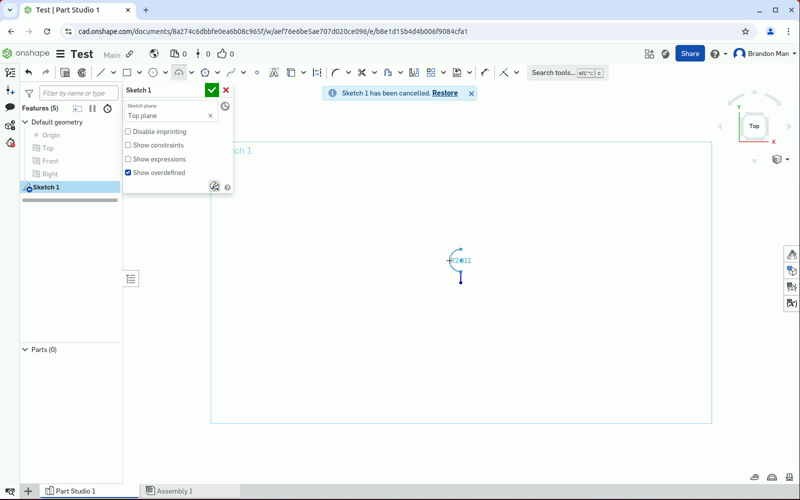
key_up(shift)
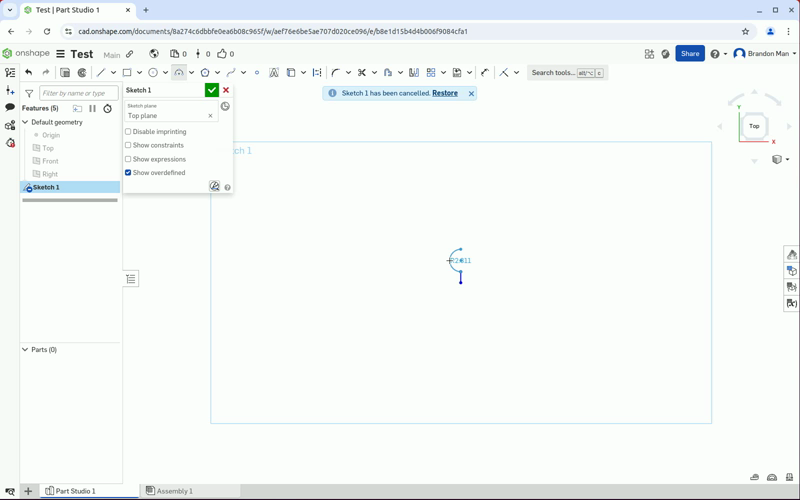
key(esc)
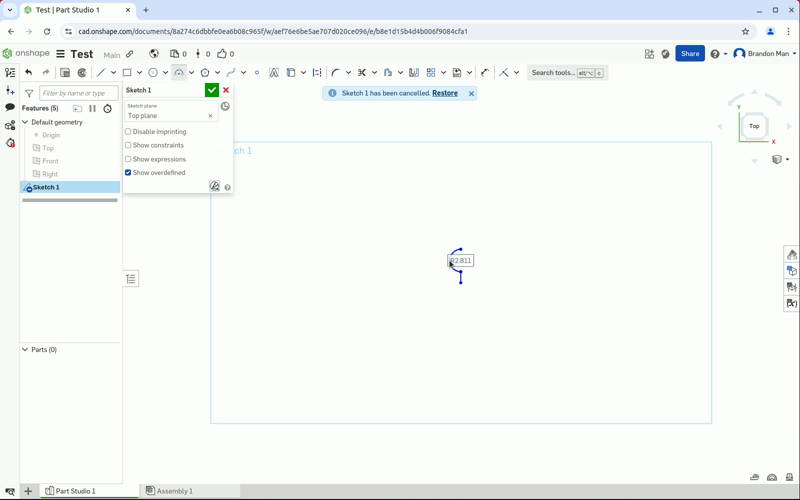
key(l)
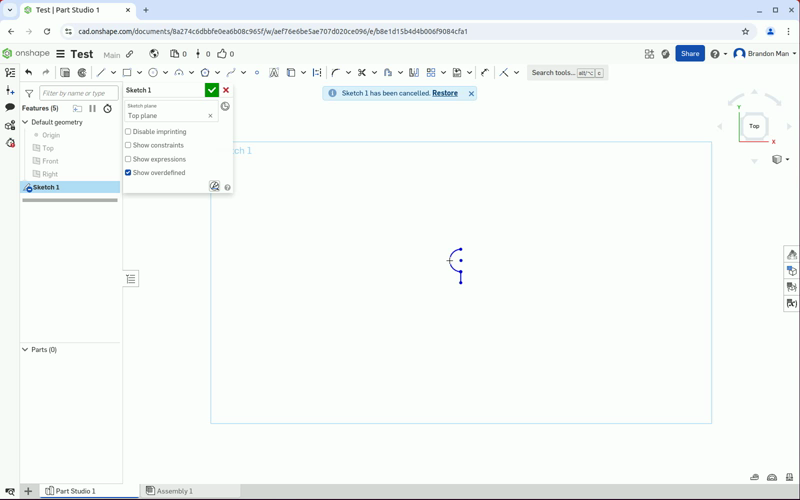
mouse_move(460, 249)
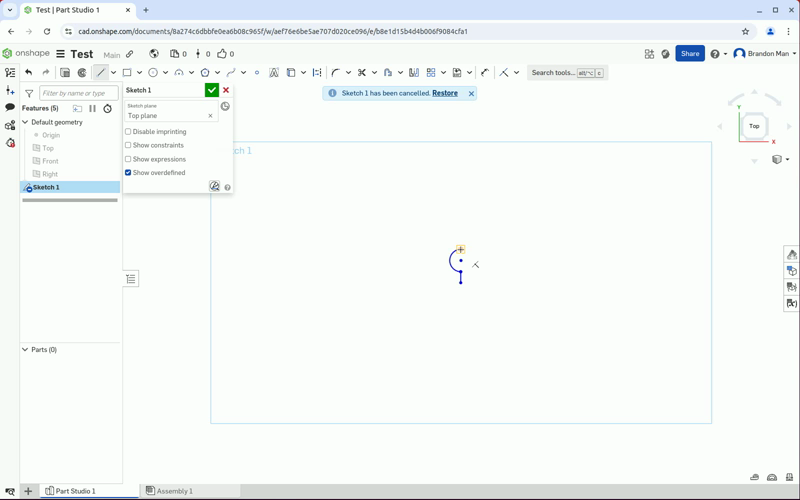
click(460, 249)
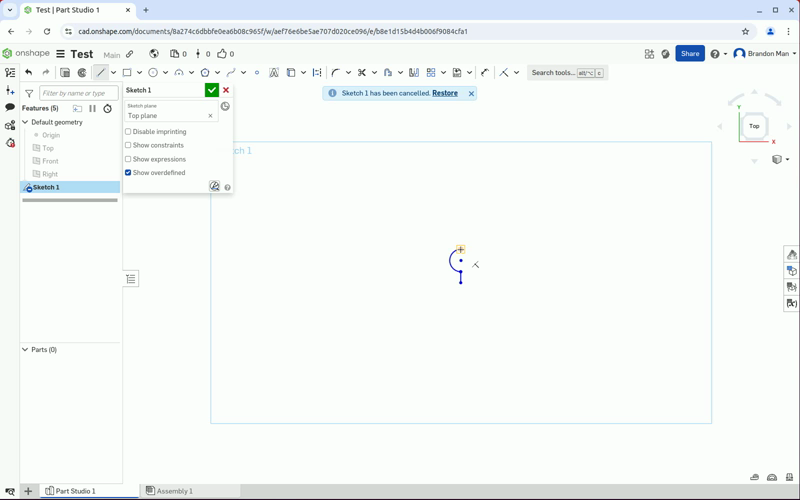
key_down(shift)
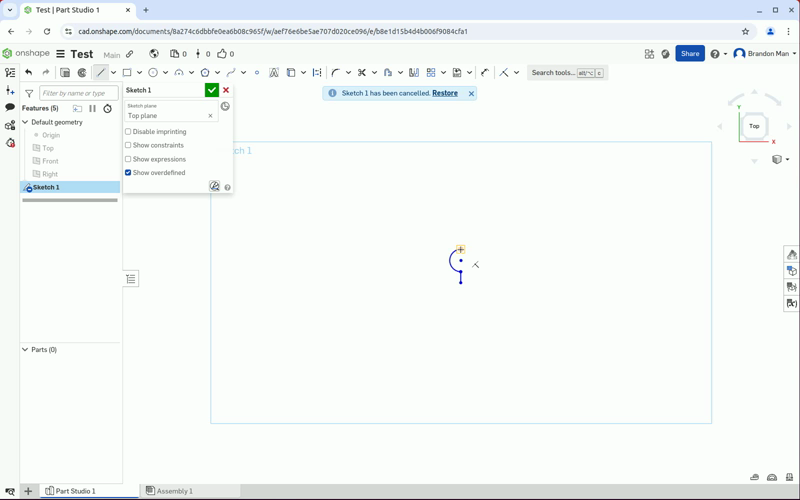
mouse_move(490, 249)
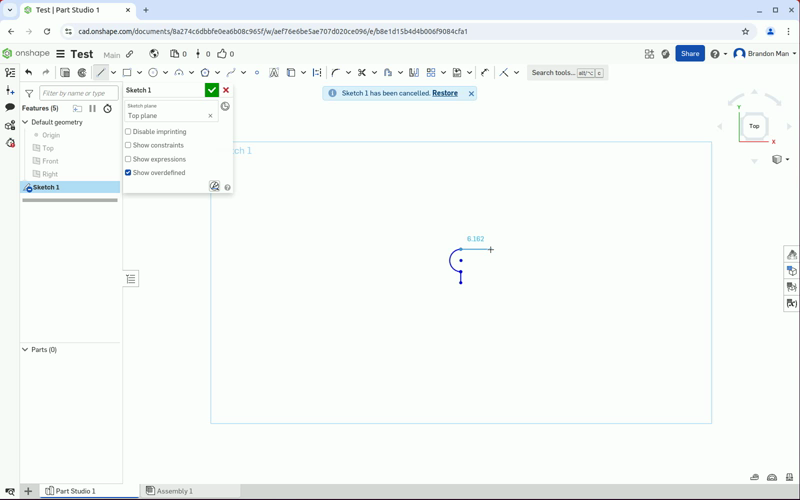
mouse_move(460, 237)
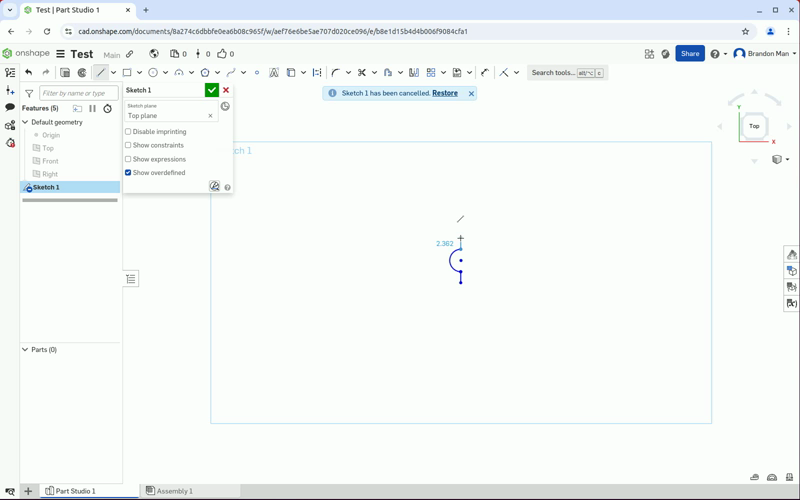
click(460, 237)
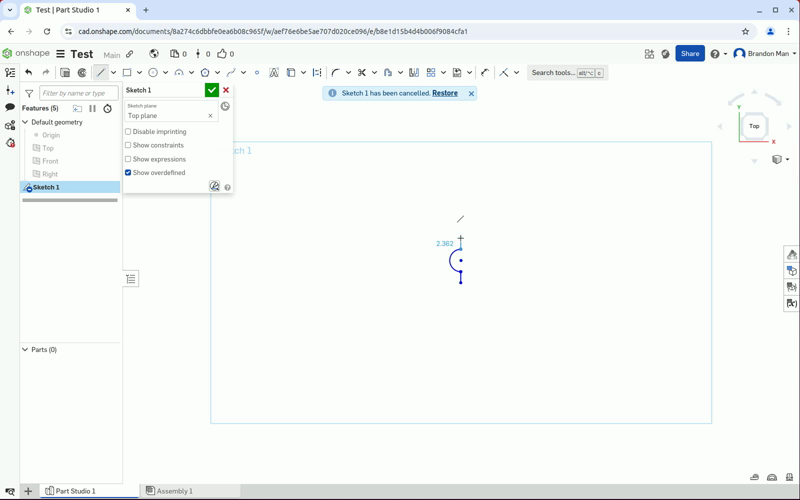
key_up(shift)
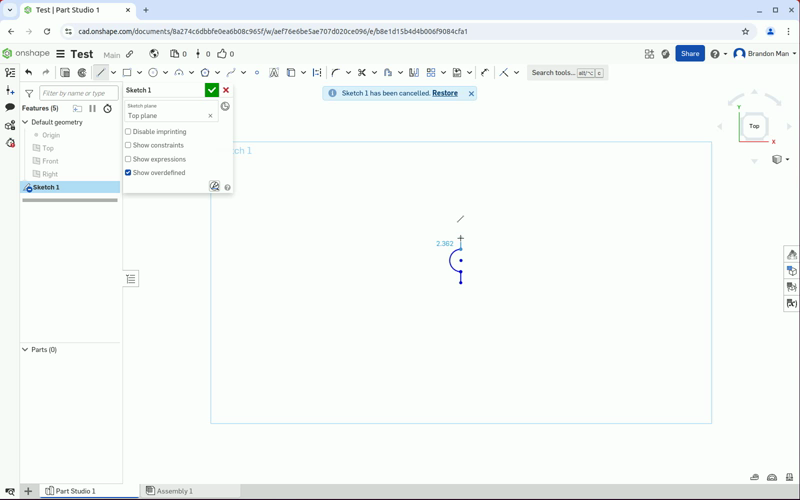
key(esc)
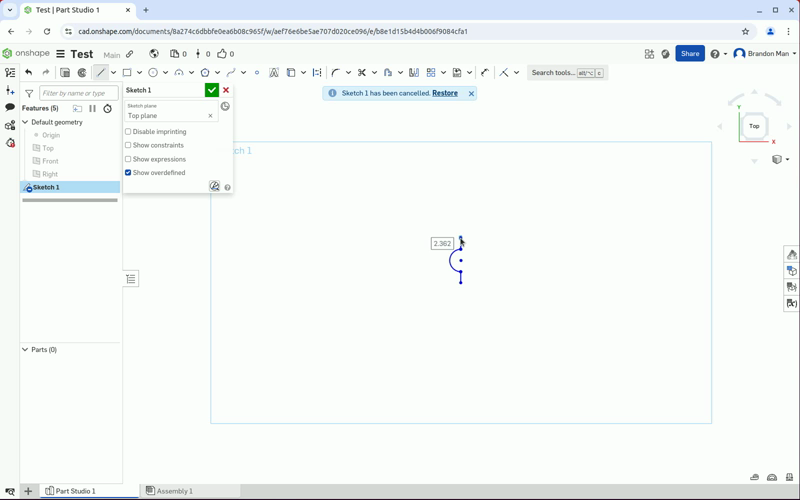
key(a)
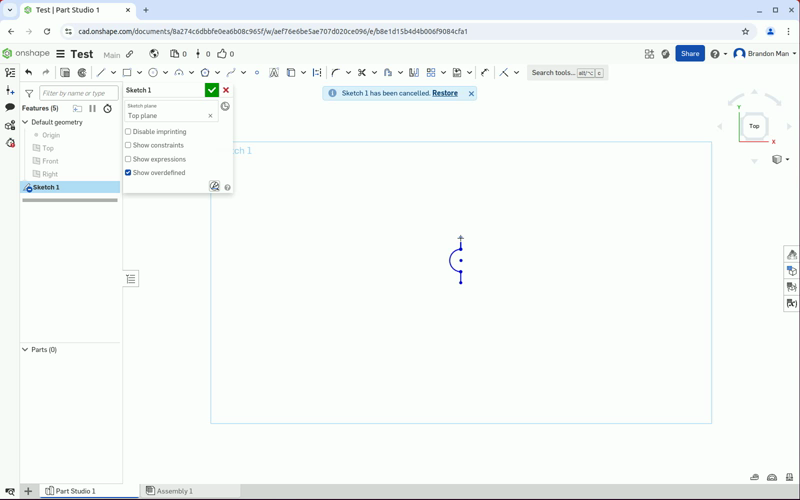
mouse_move(460, 237)
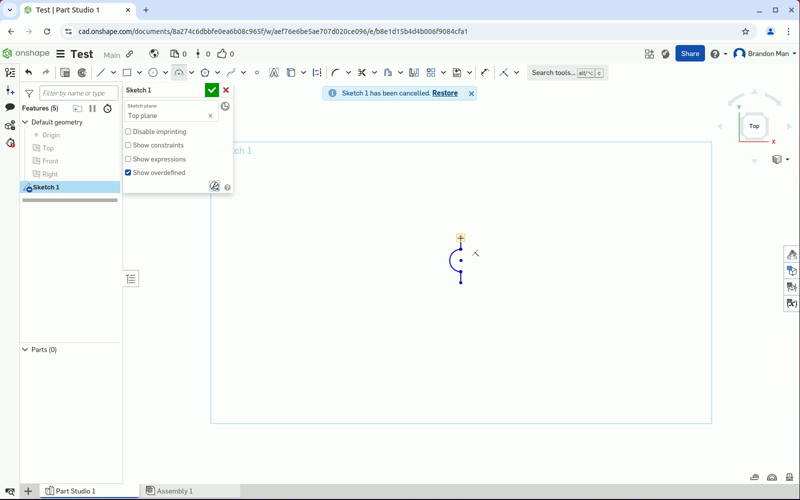
click(460, 237)
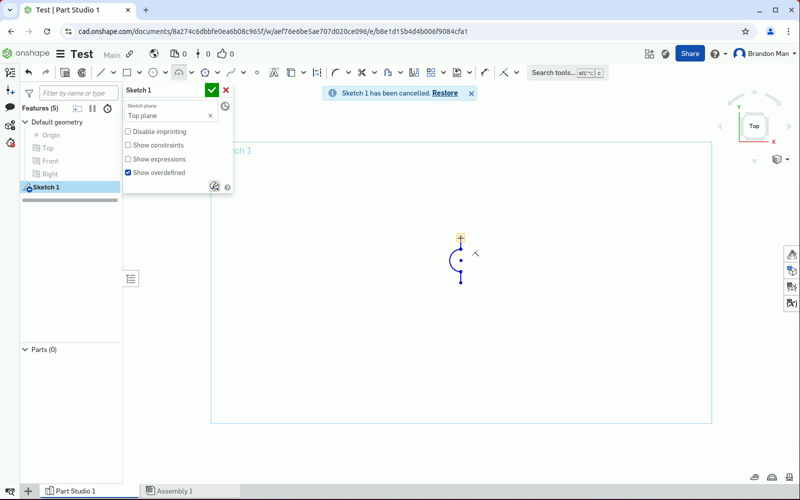
mouse_move(460, 282)
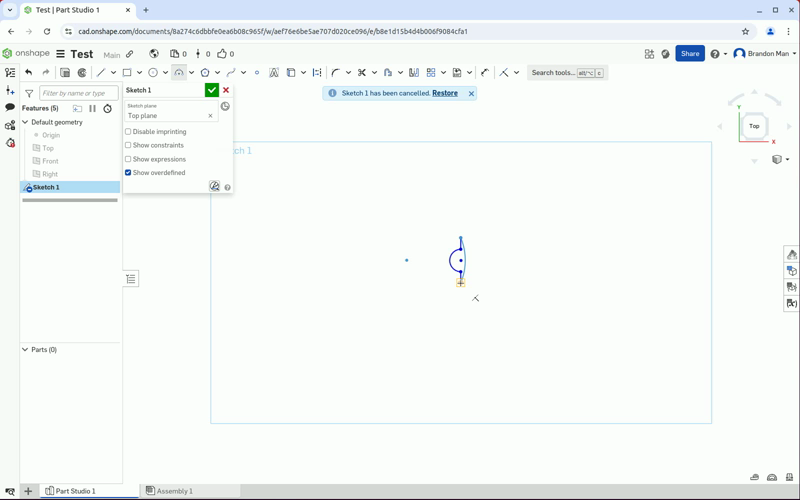
click(460, 282)
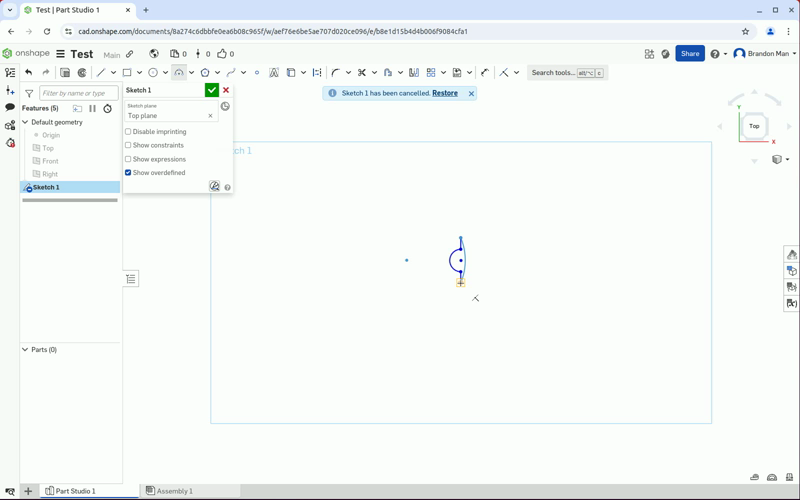
key_down(shift)
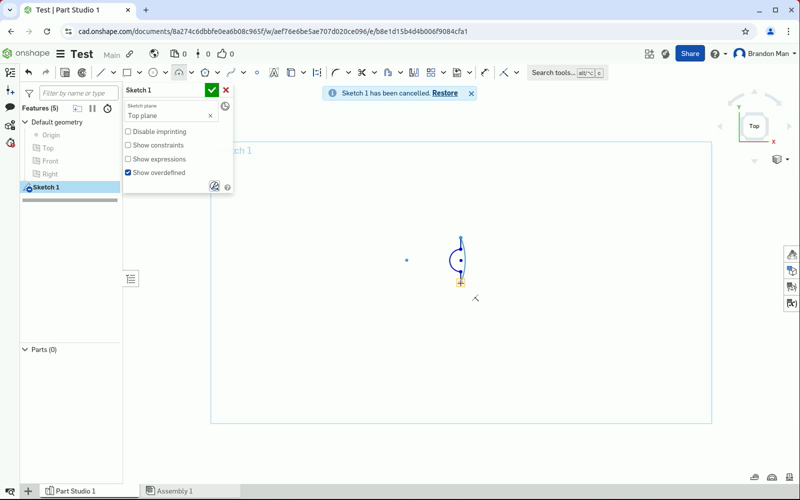
mouse_move(438, 260)
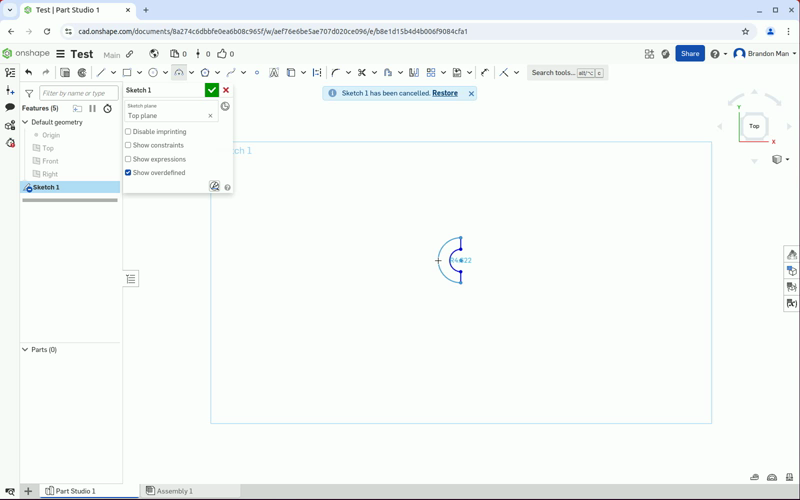
click(438, 260)
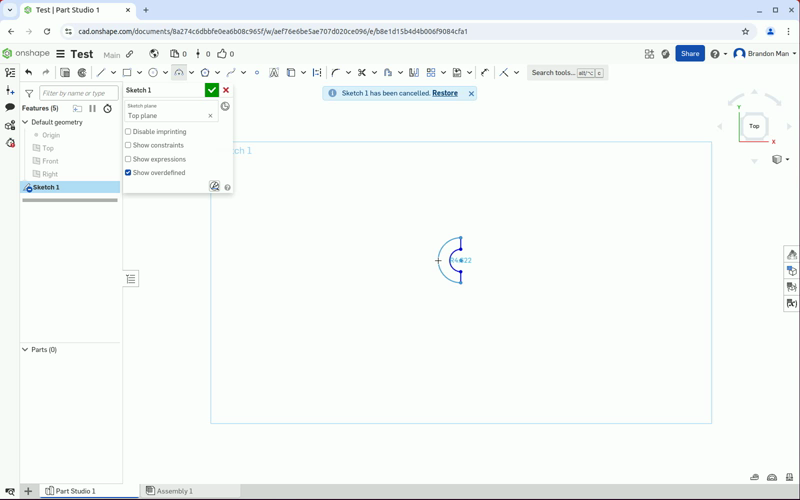
key_up(shift)
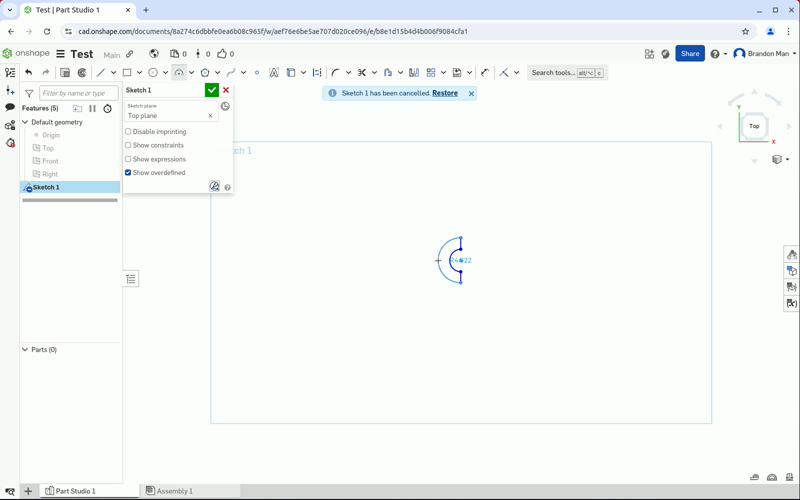
key(esc)
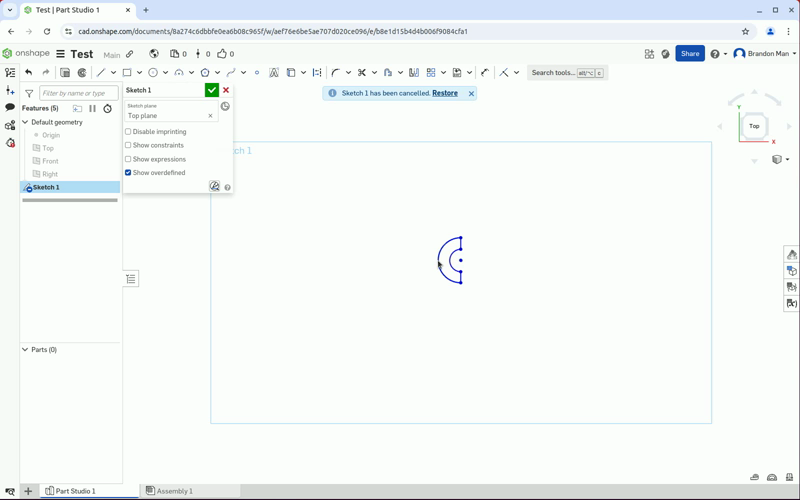
mouse_move(440, 257)
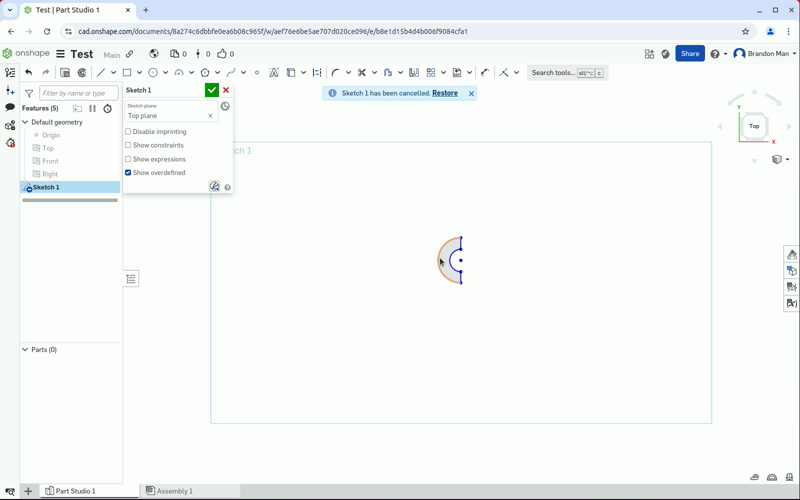
scroll(6)
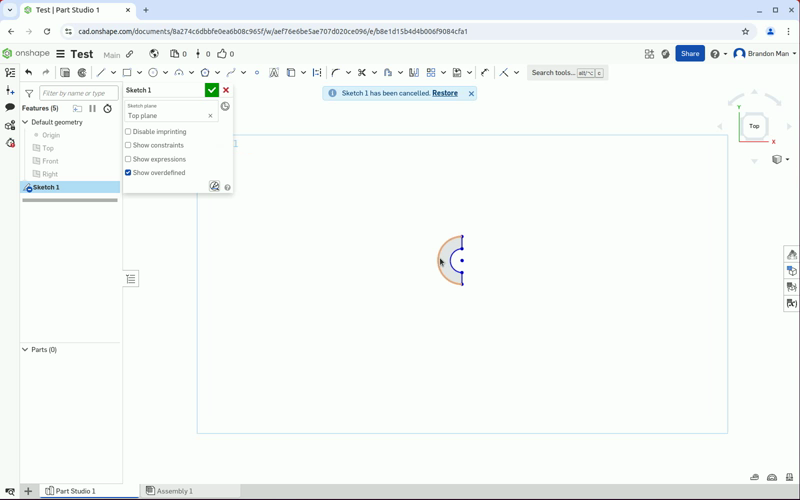
scroll(6)
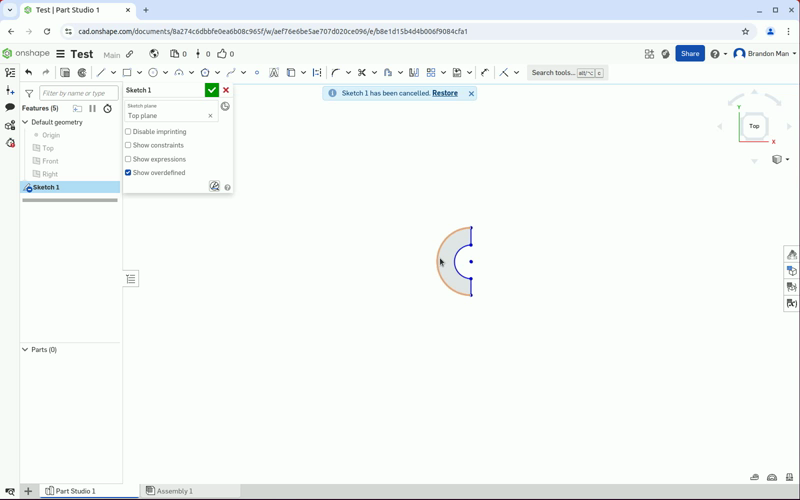
scroll(6)
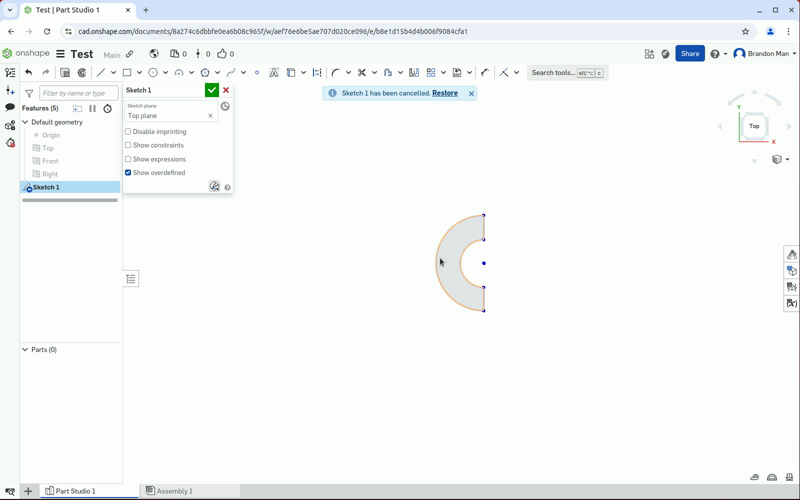
scroll(6)
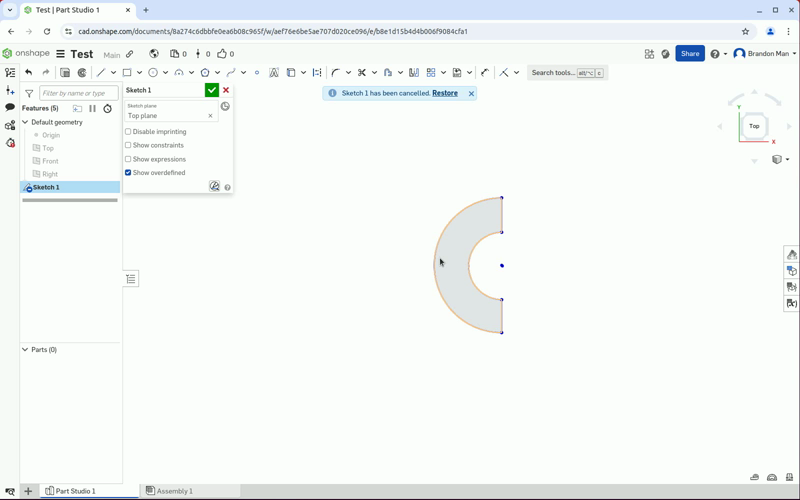
scroll(6)
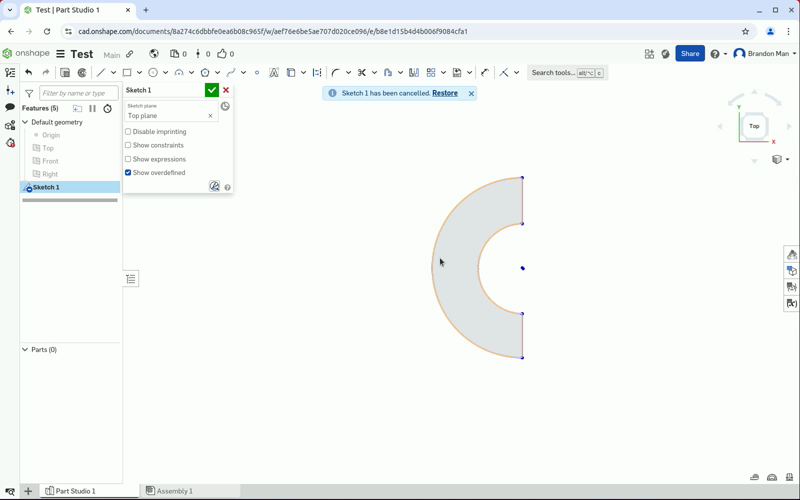
scroll(6)
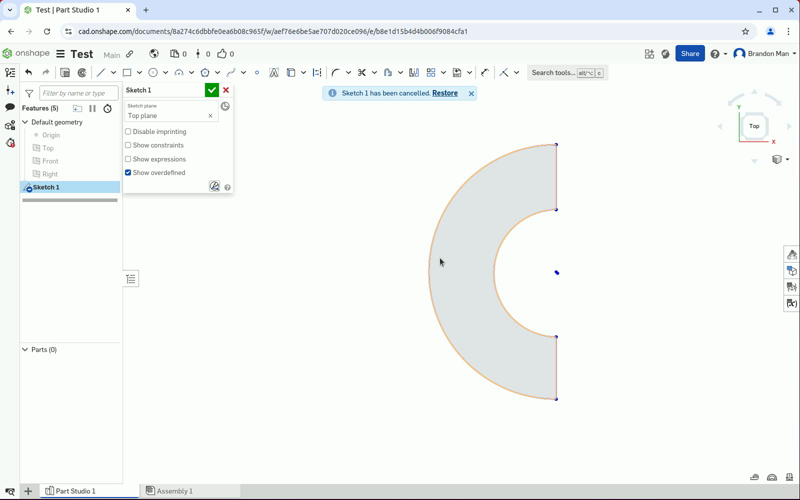
scroll(6)
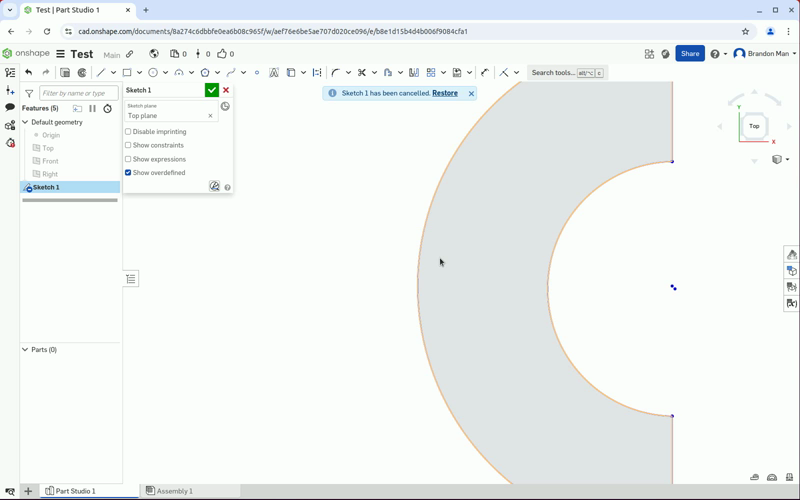
click(440, 257)
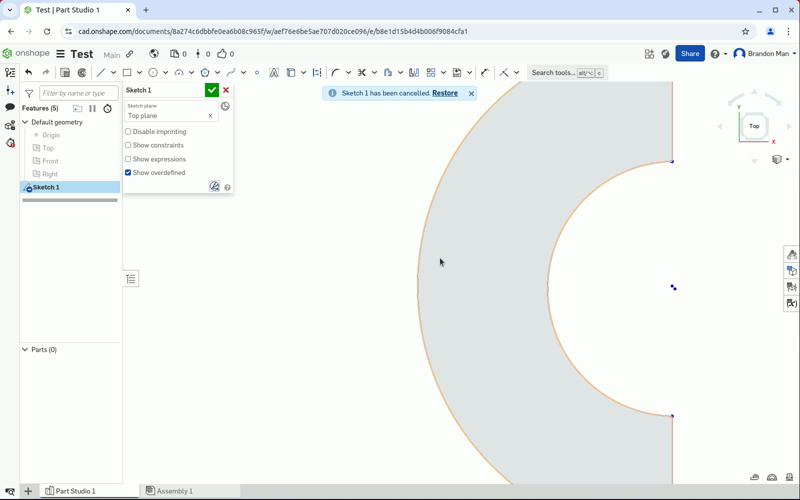
scroll(-6)
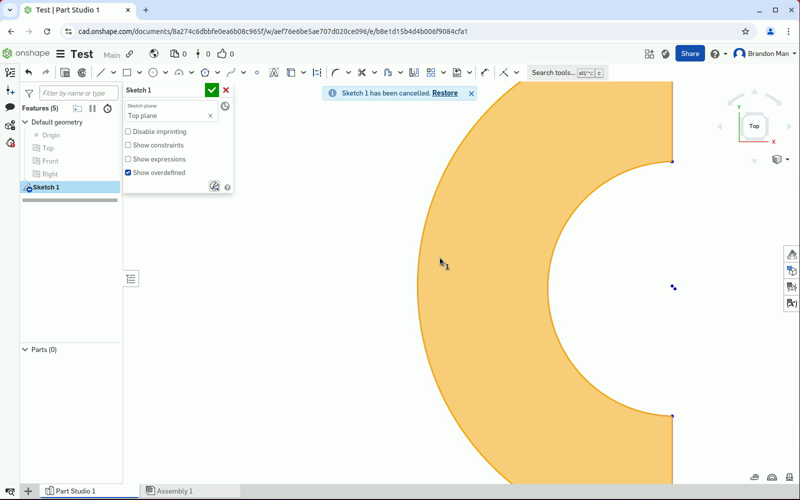
scroll(-6)
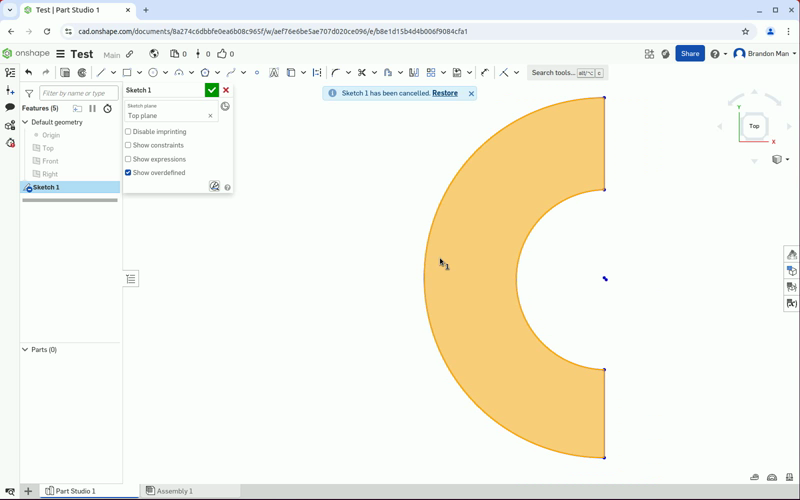
scroll(-6)
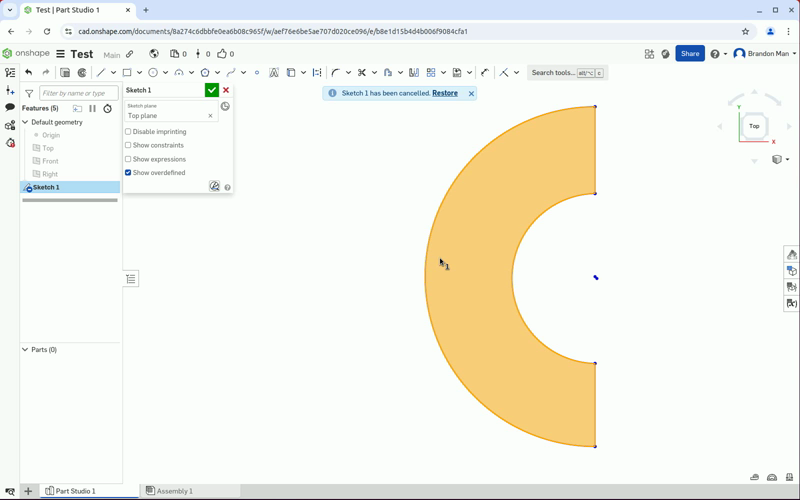
scroll(-6)
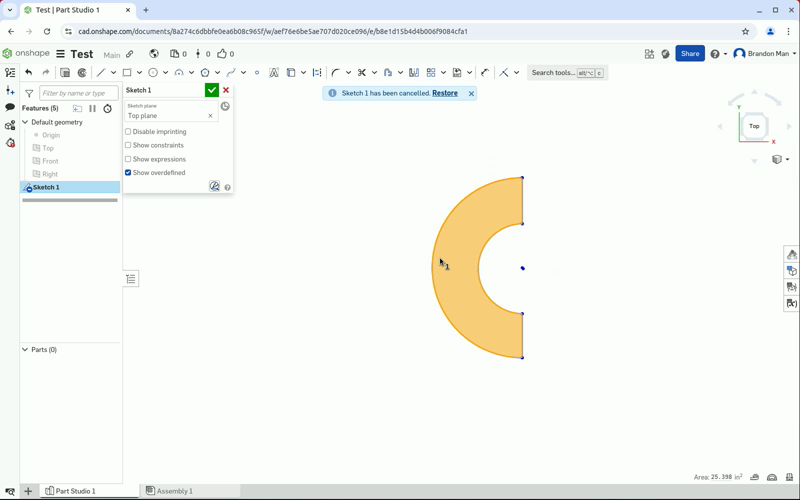
scroll(-6)
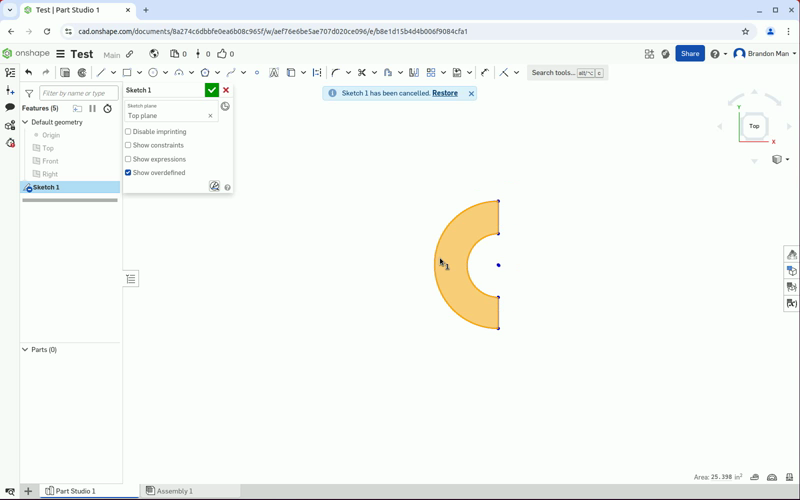
scroll(-6)
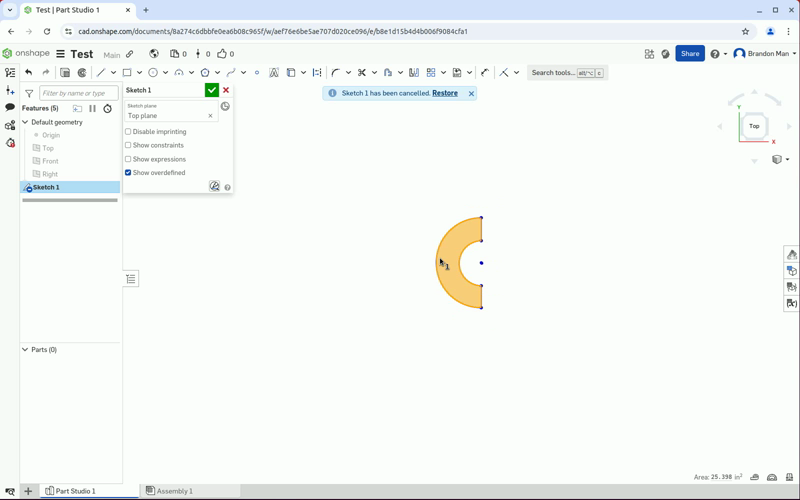
scroll(-6)
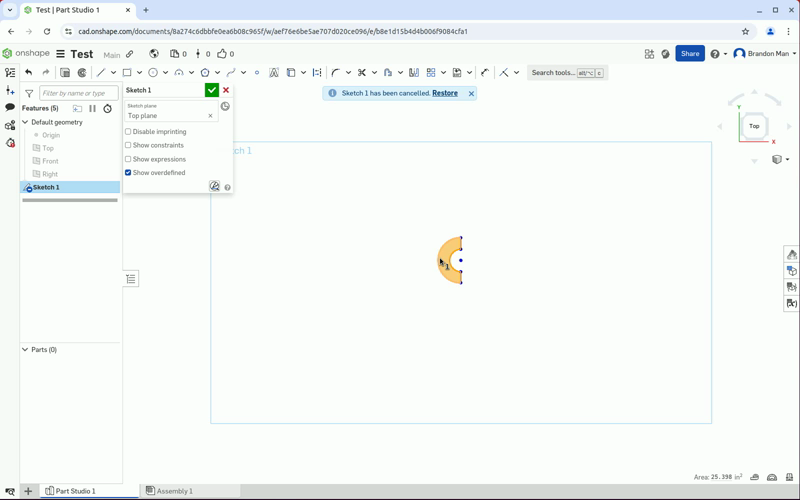
mouse_move(73, 352)
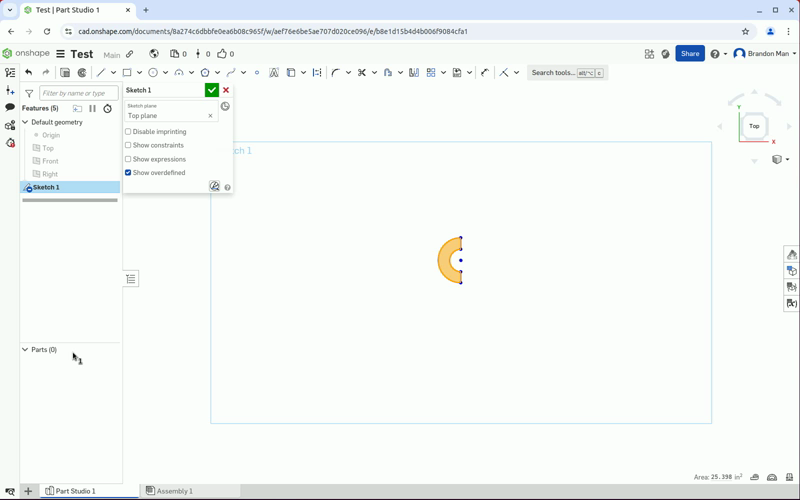
key(shift+y)
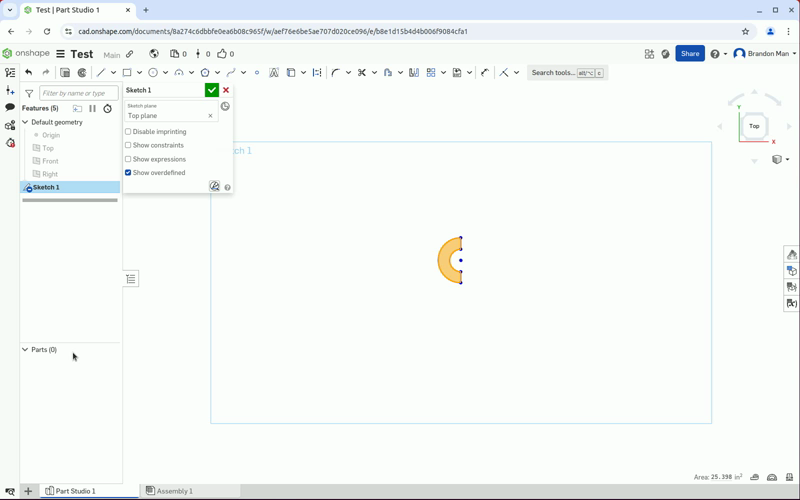
key(shift+e)
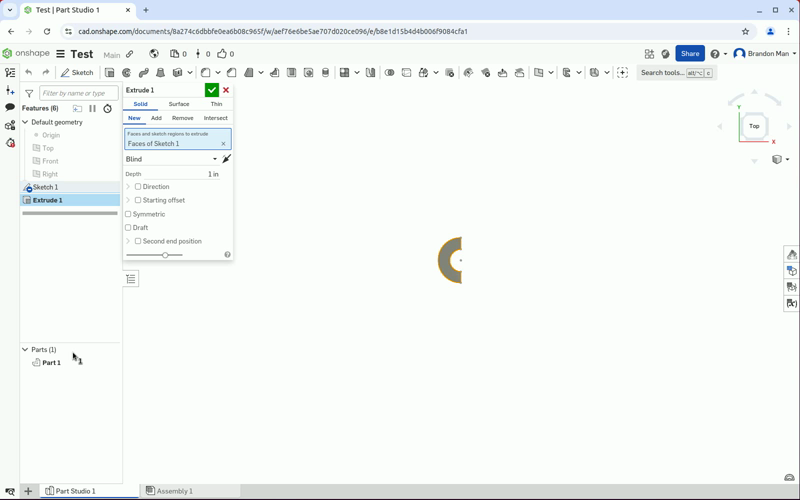
mouse_move(143, 106)
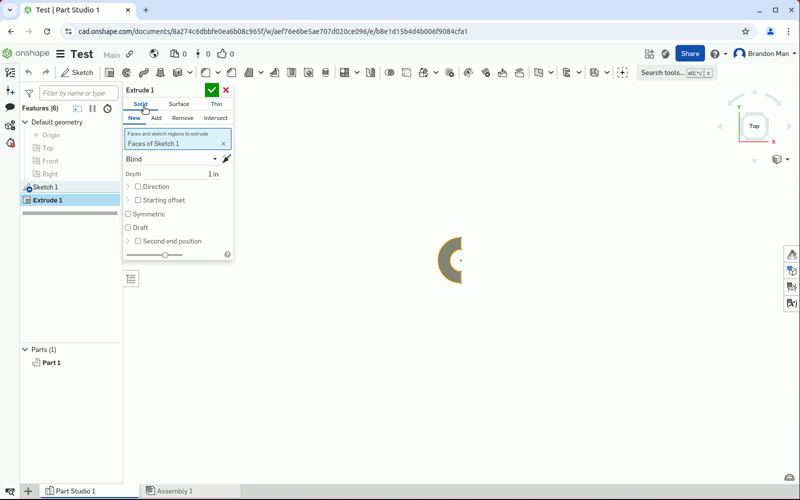
click(143, 106)
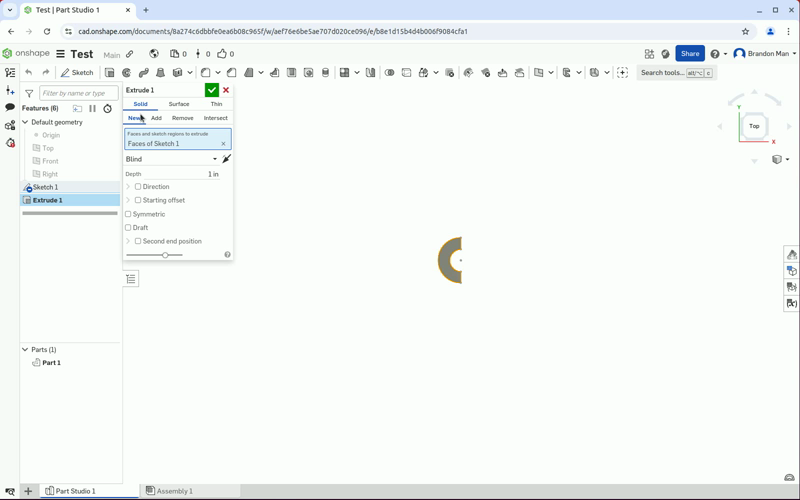
mouse_move(137, 120)
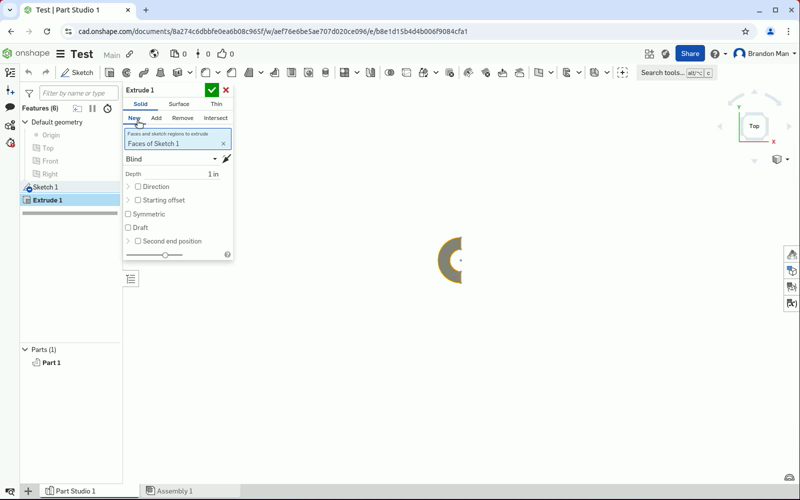
click(137, 120)
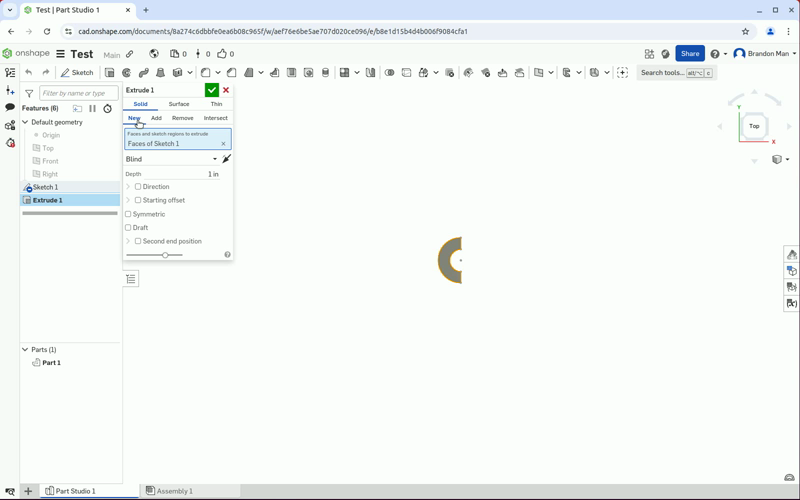
key(tab, 4)
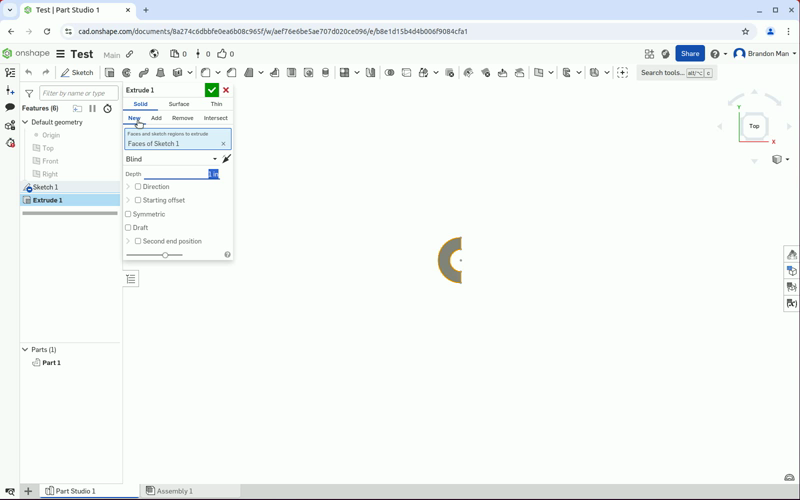
text(4.574)
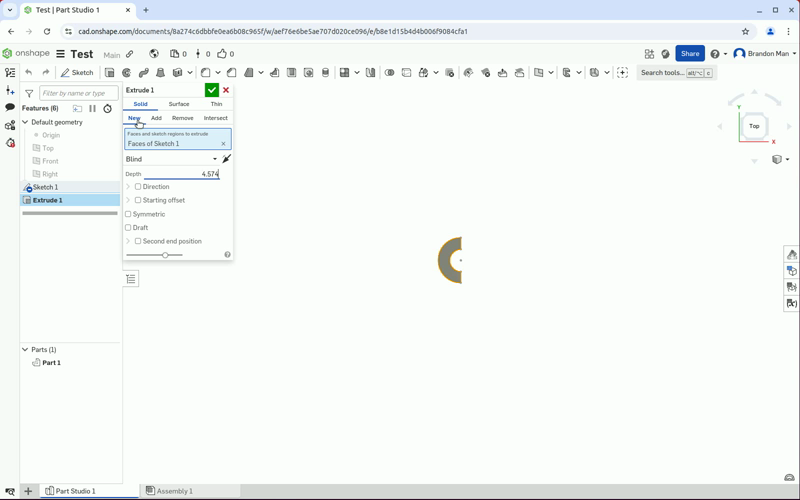
key(enter)
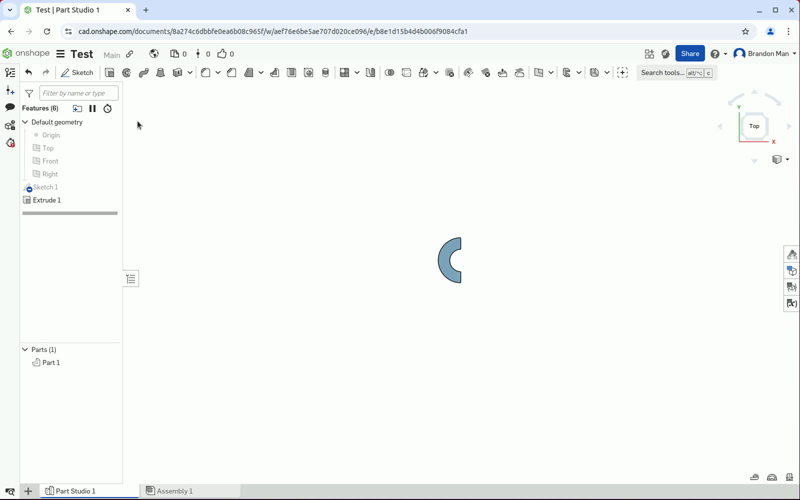
key(shift+h)
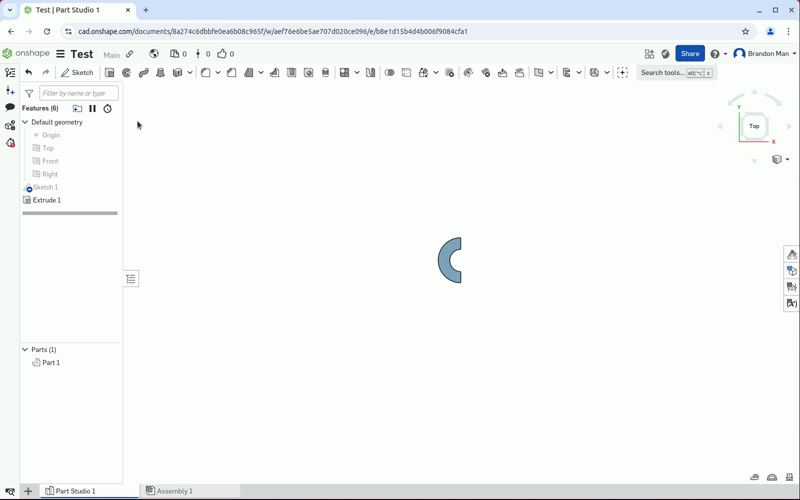
key(shift+h)
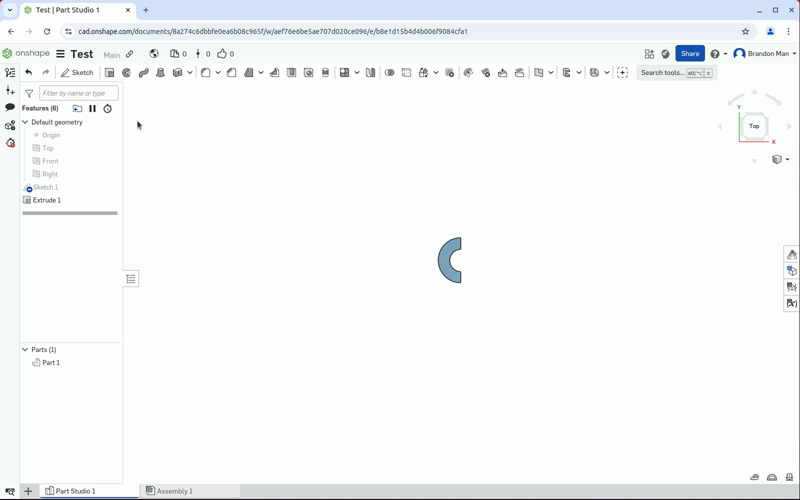
mouse_move(73, 189)
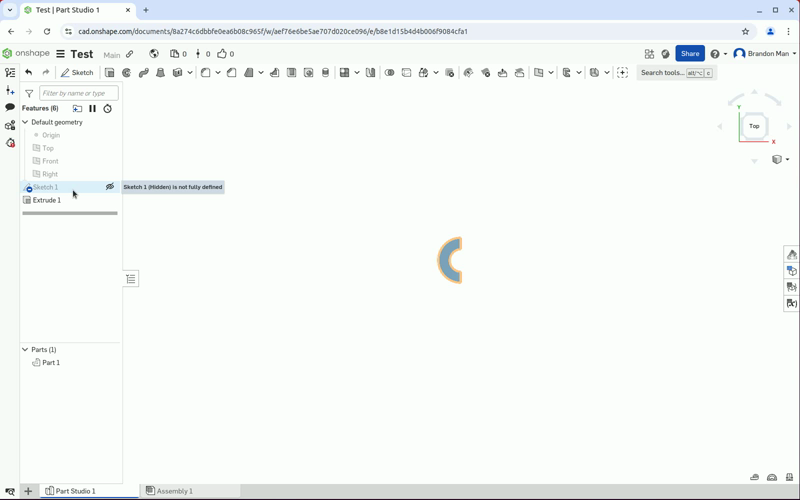
click(73, 189)
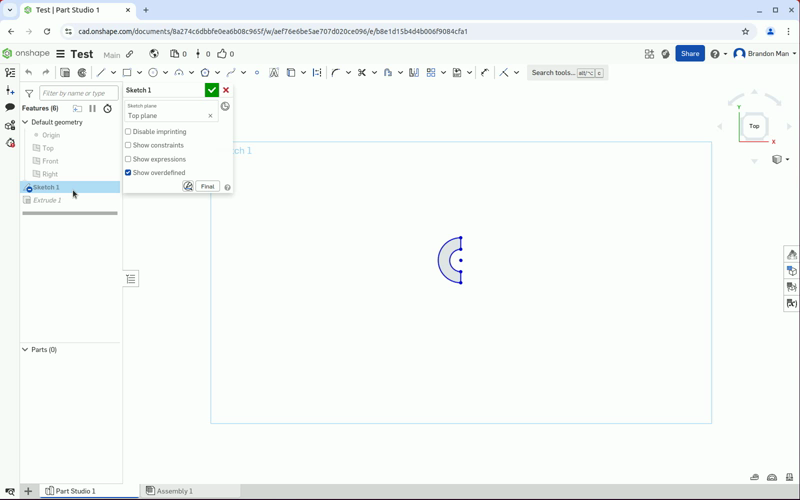
mouse_move(229, 92)
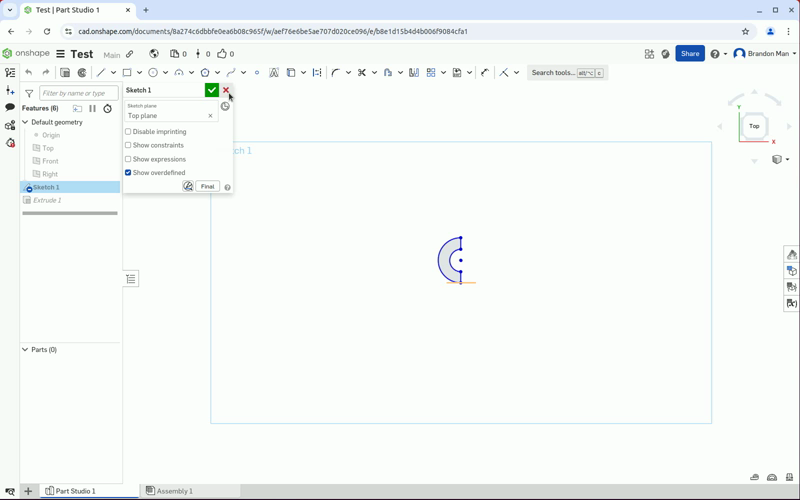
click(229, 92)
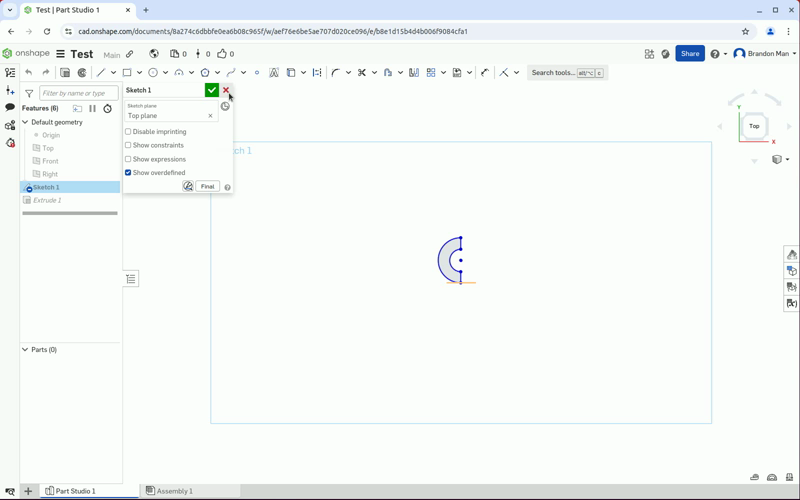
key(shift+s)
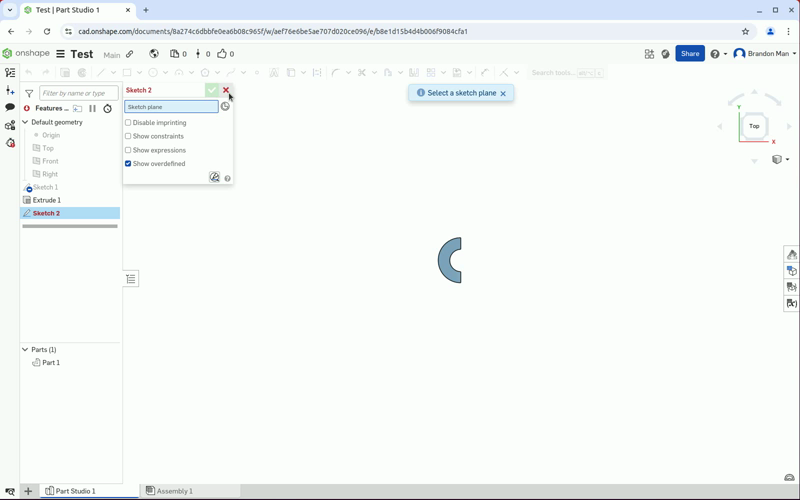
mouse_move(73, 150)
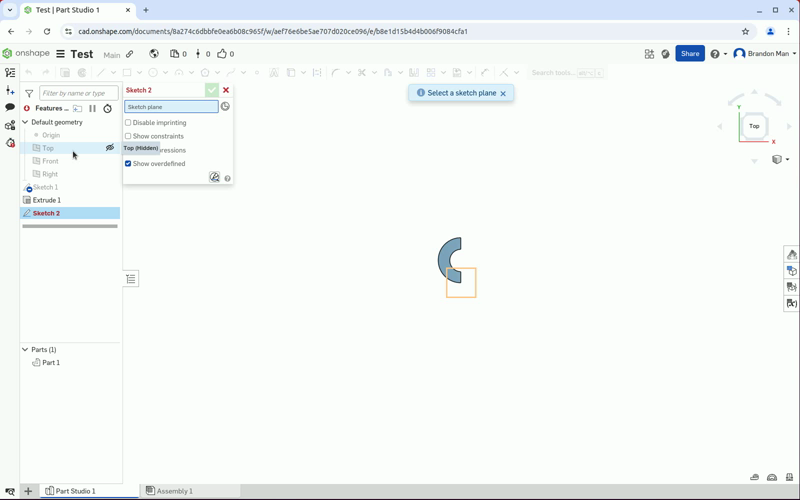
click(73, 150)
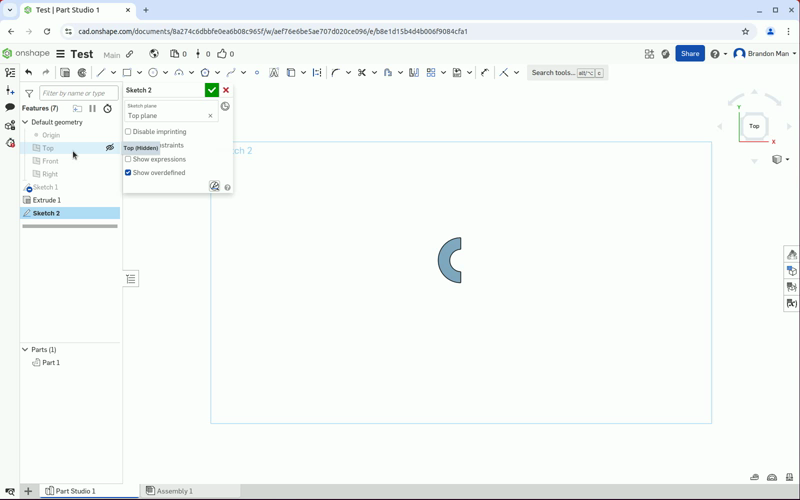
mouse_move(73, 352)
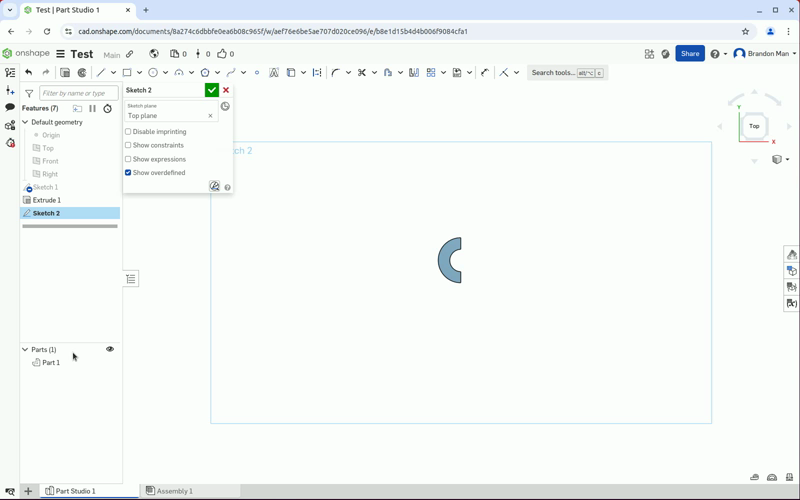
key(y)
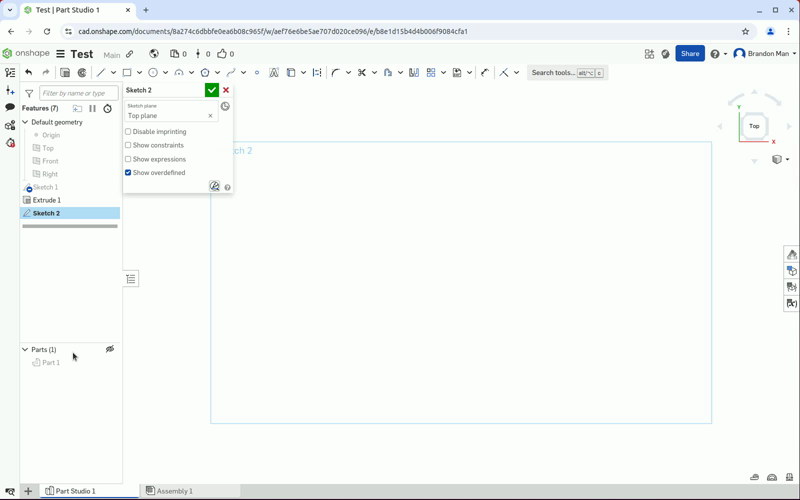
key(l)
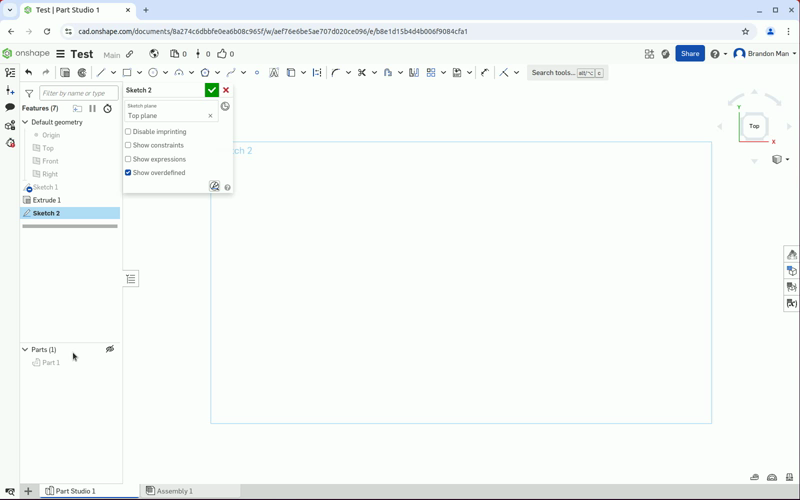
key_down(shift)
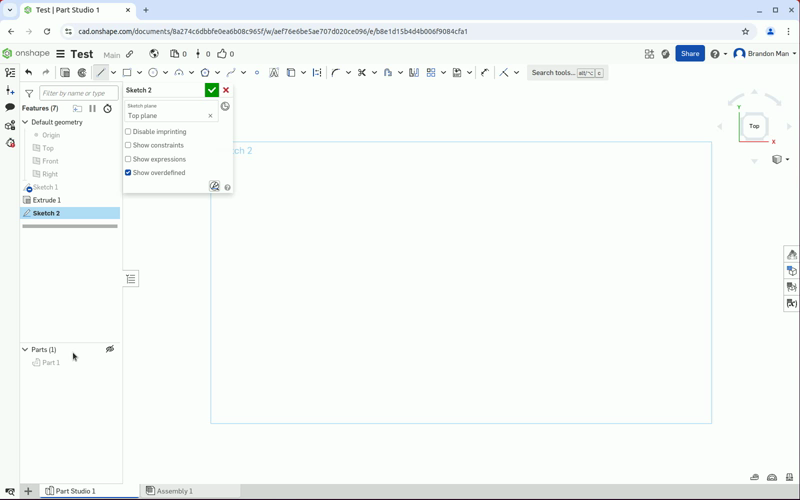
mouse_move(460, 282)
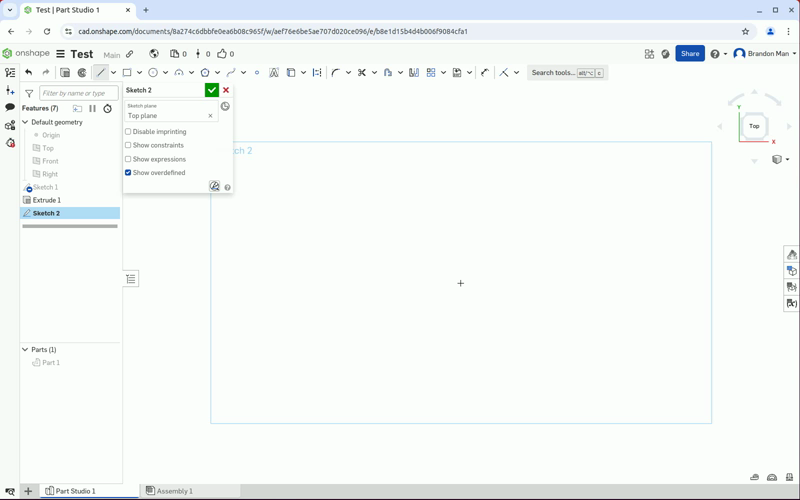
click(460, 282)
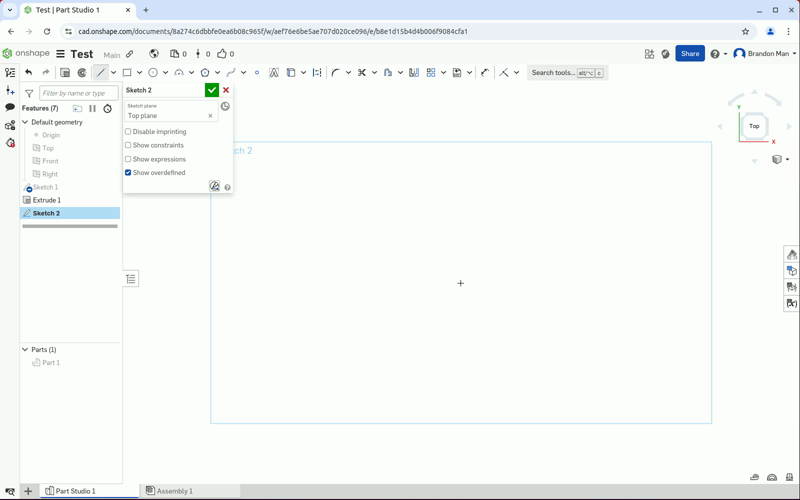
key_up(shift)
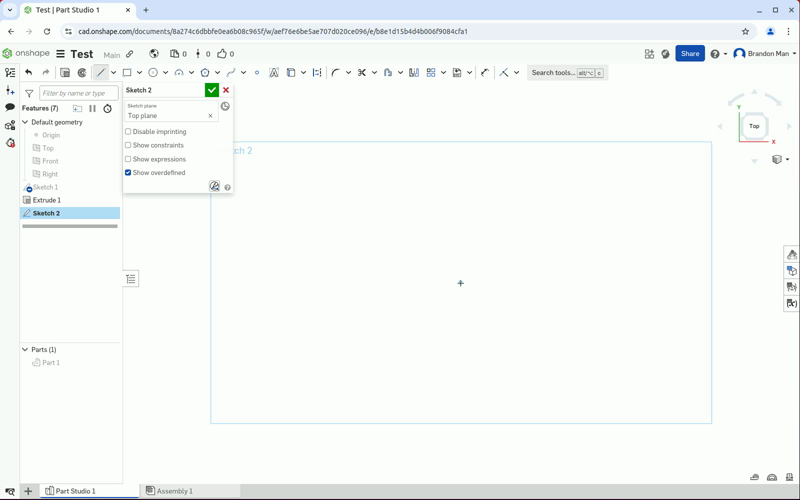
key_down(shift)
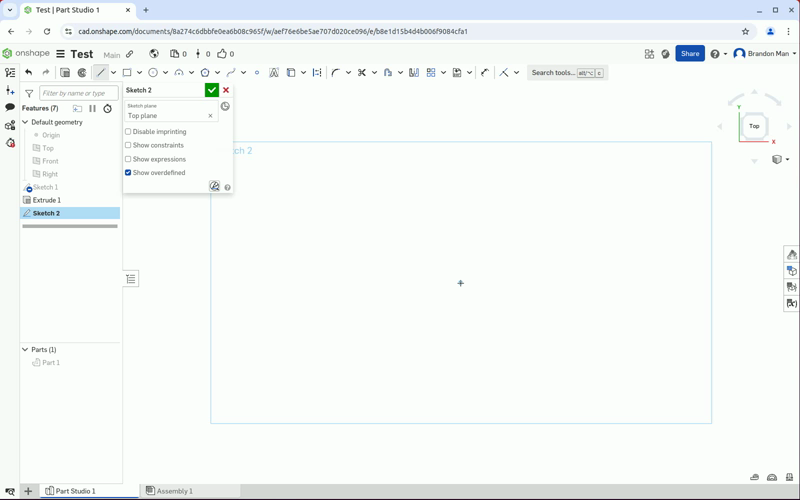
mouse_move(490, 282)
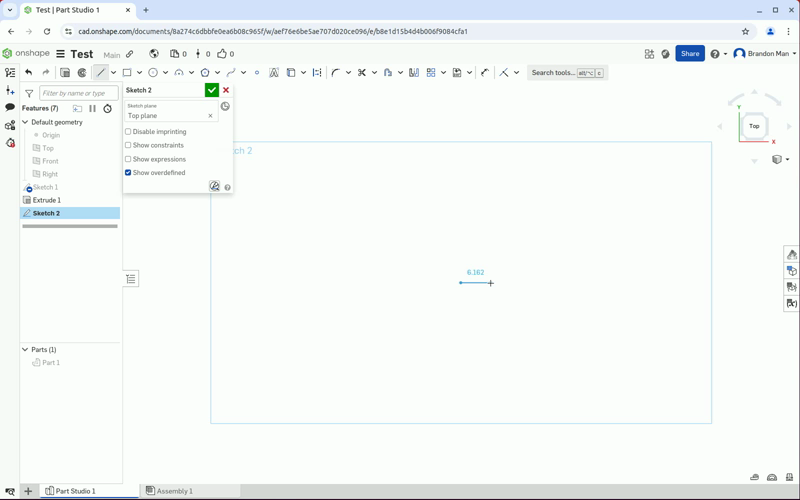
mouse_move(483, 282)
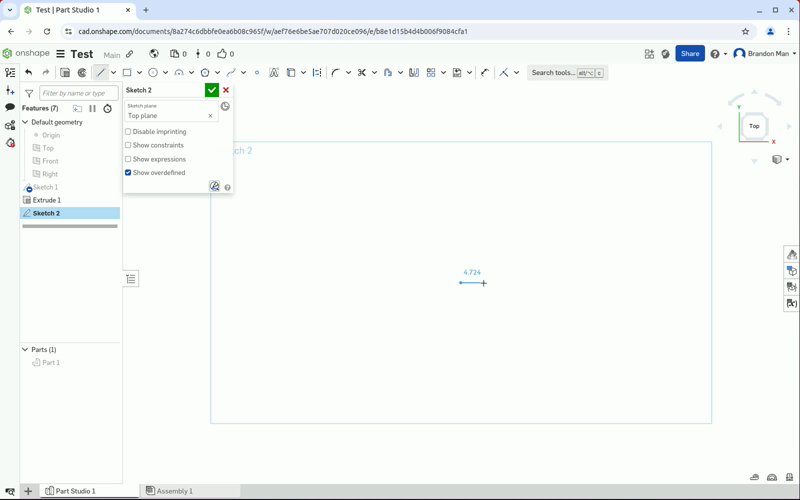
click(483, 282)
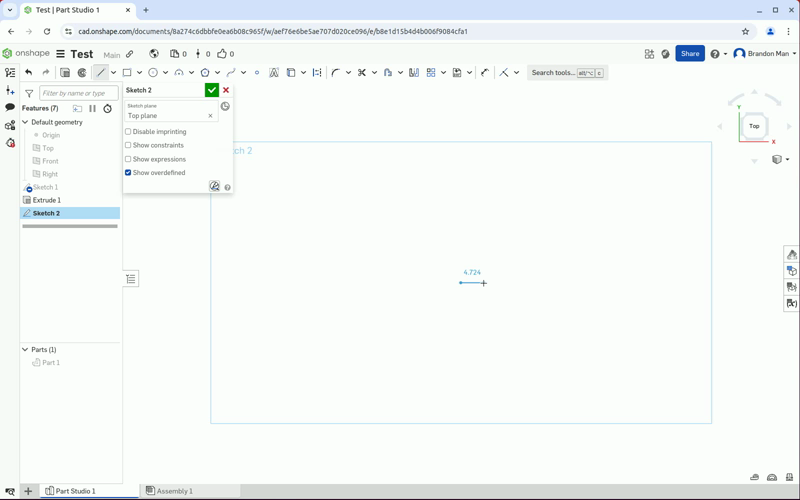
key_up(shift)
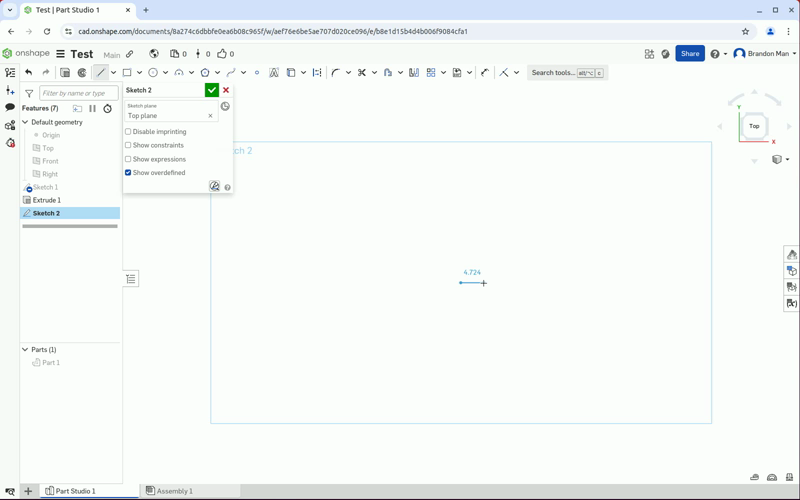
key_down(shift)
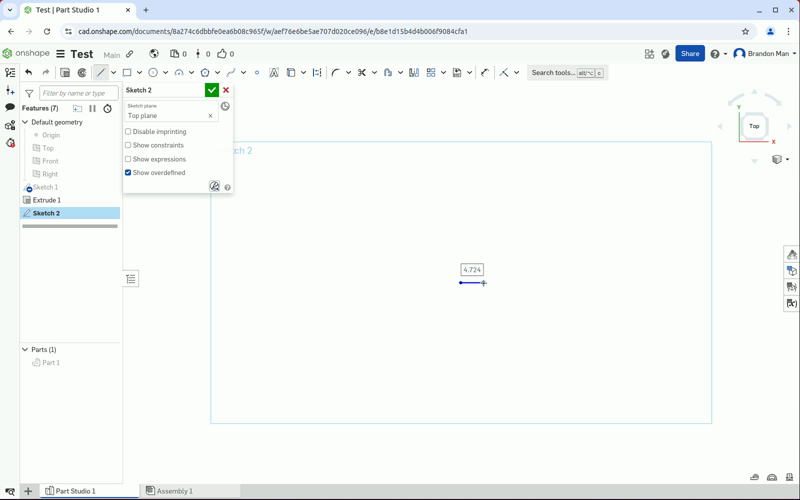
mouse_move(513, 282)
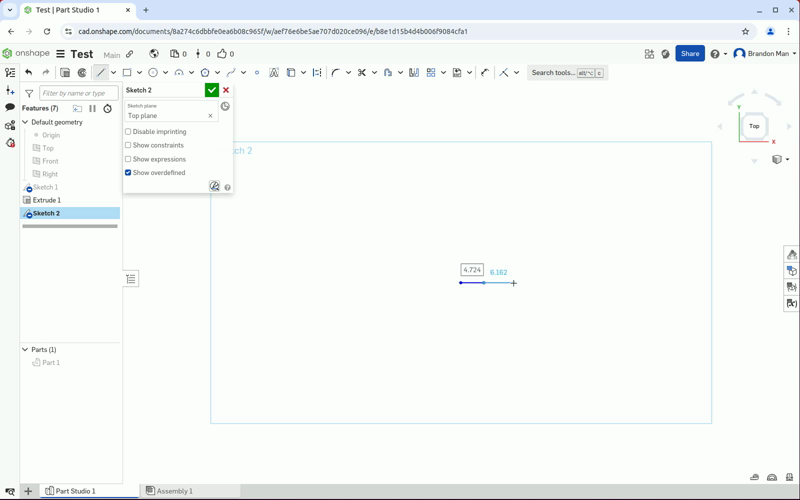
mouse_move(483, 237)
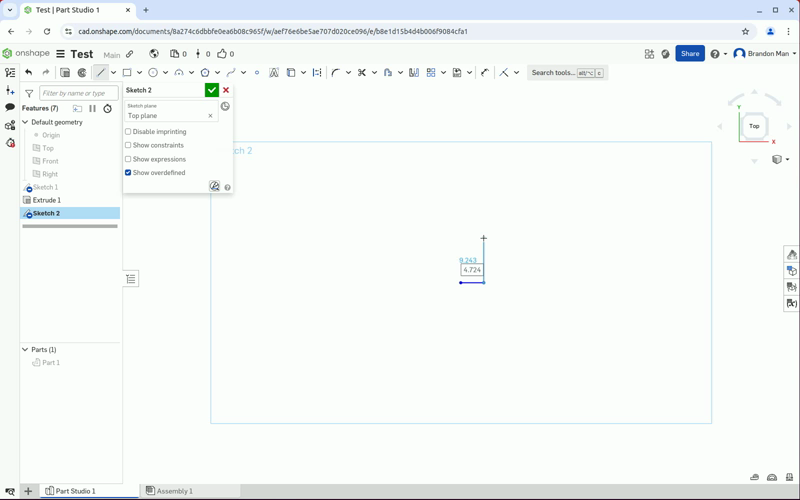
click(483, 237)
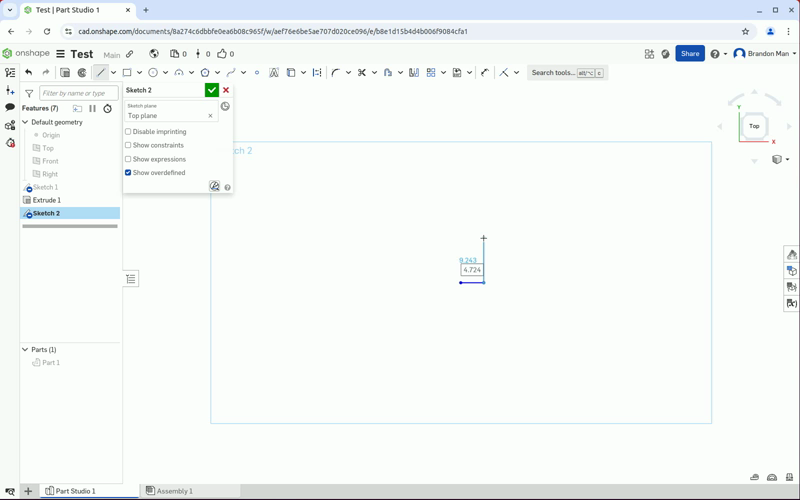
key_up(shift)
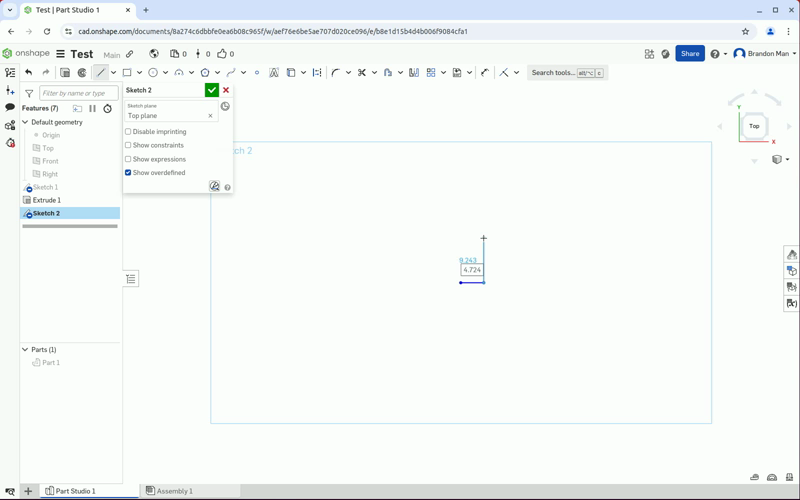
key_down(shift)
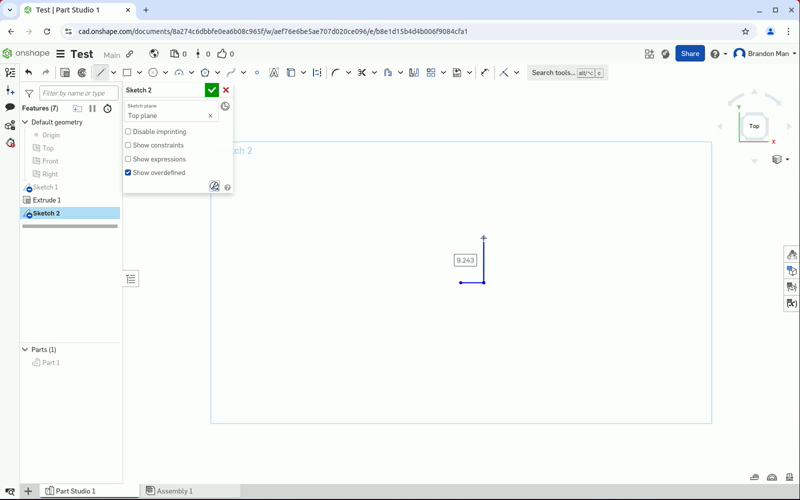
mouse_move(513, 237)
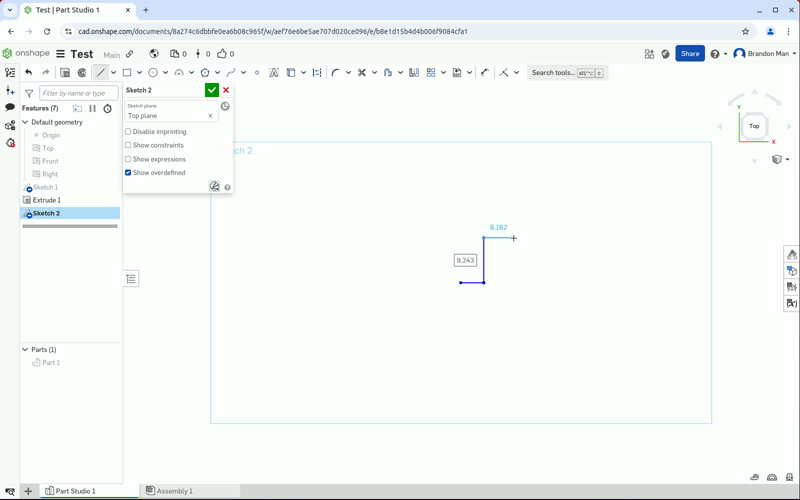
mouse_move(460, 237)
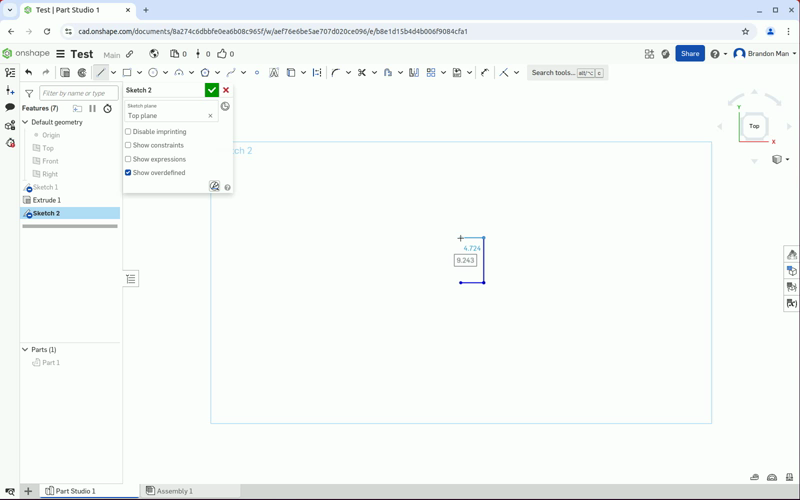
click(460, 237)
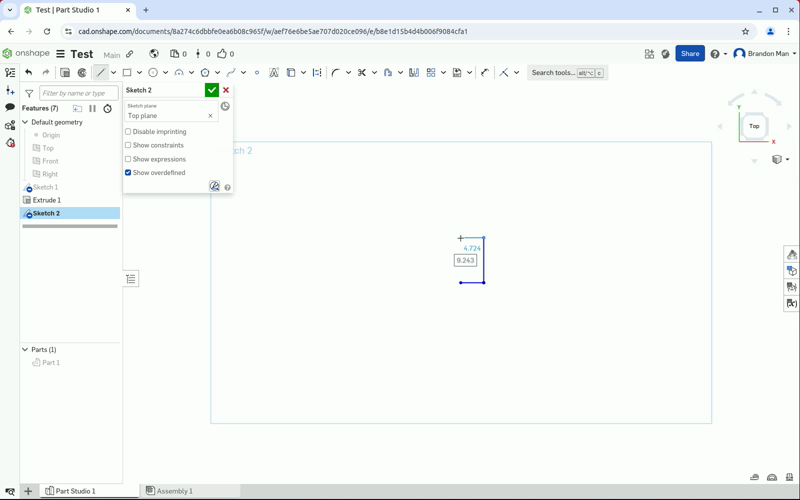
key_up(shift)
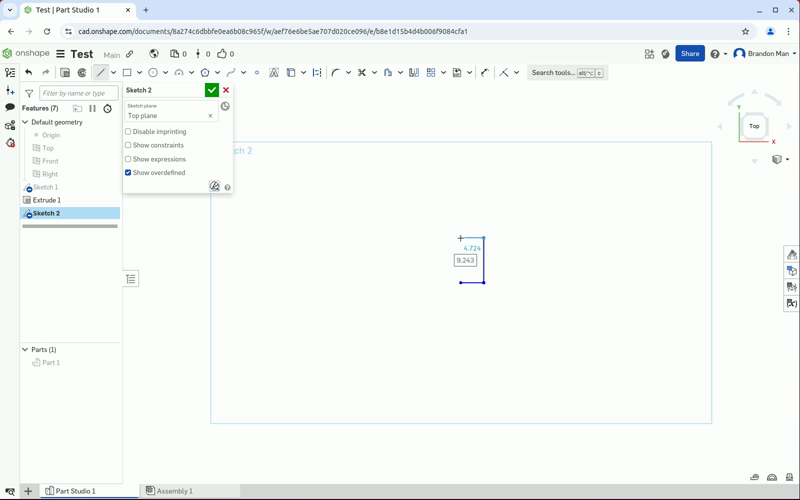
key_down(shift)
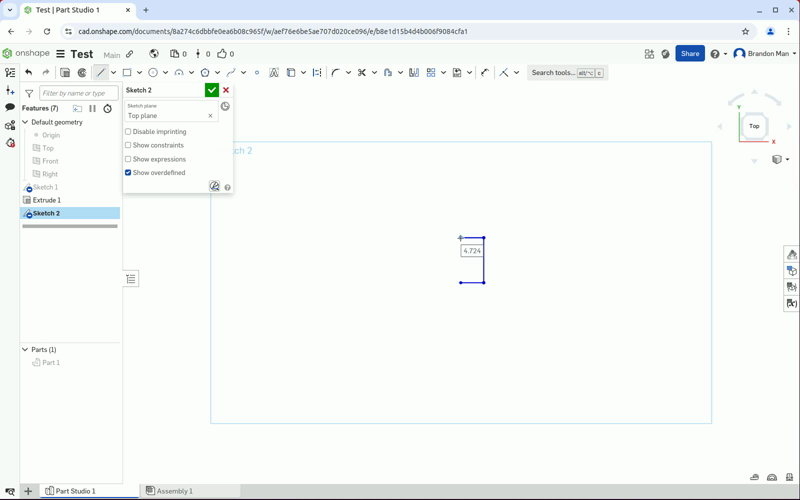
mouse_move(490, 237)
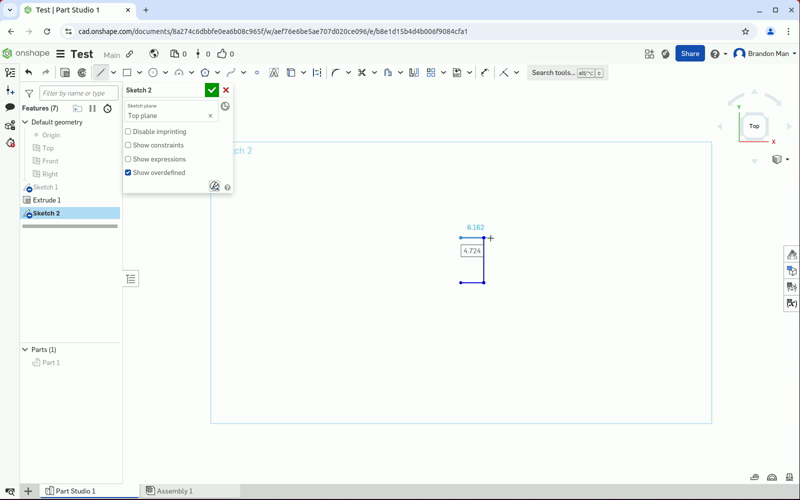
mouse_move(460, 249)
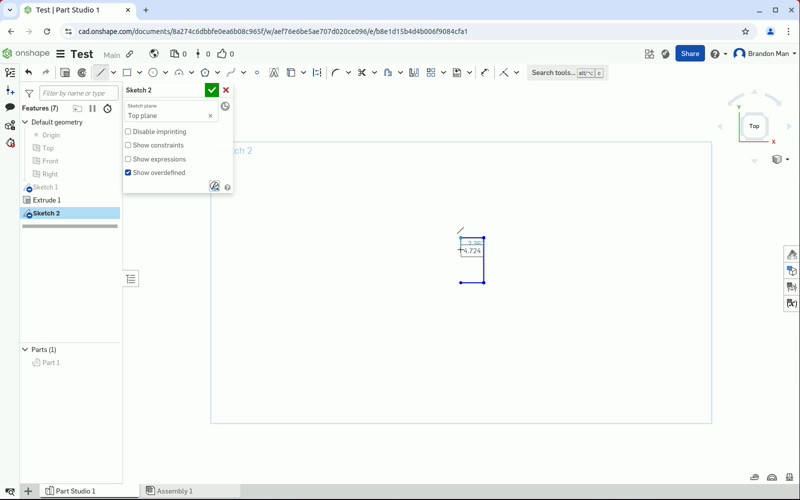
click(460, 249)
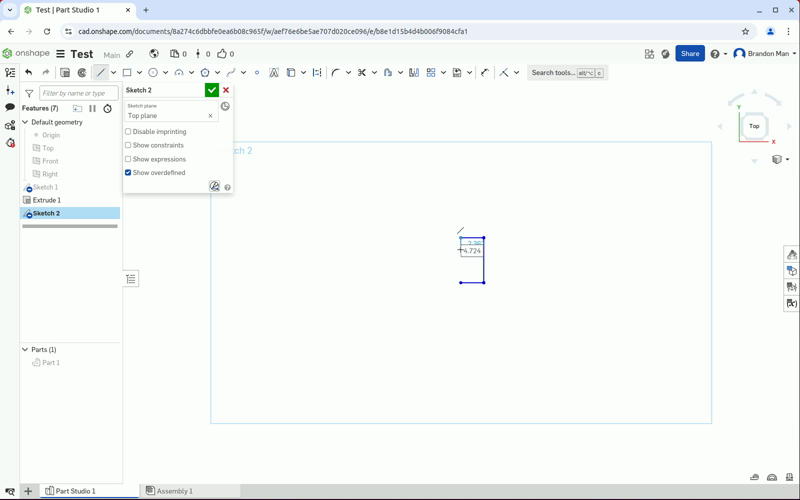
key_up(shift)
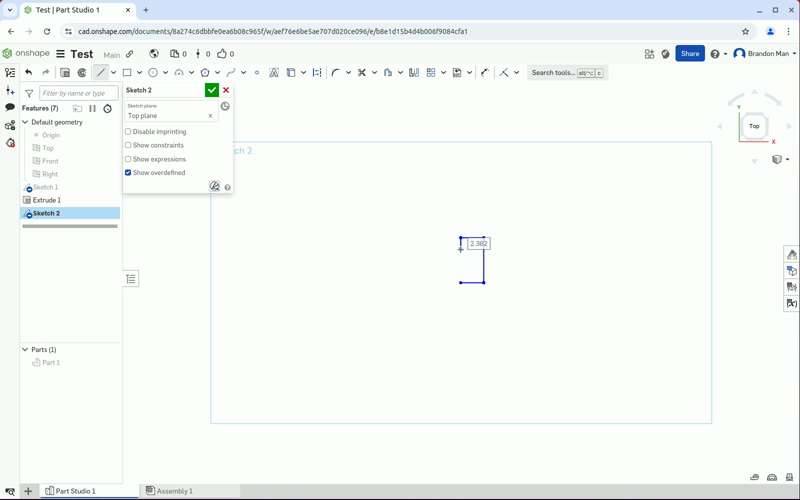
key(esc)
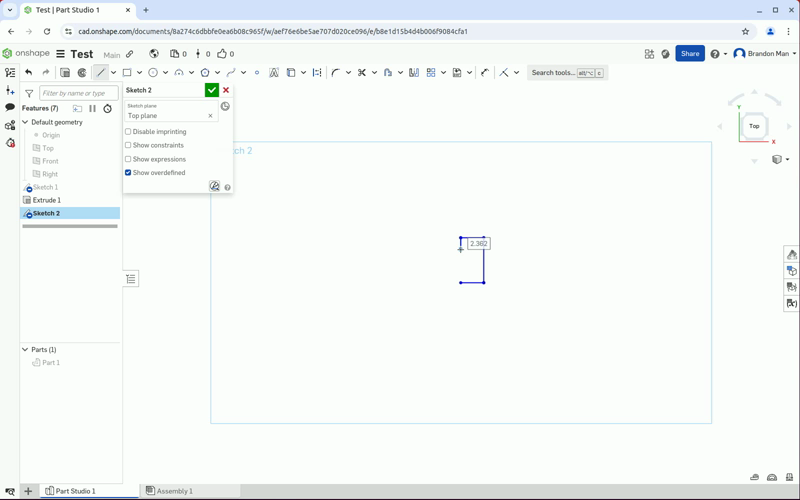
key(a)
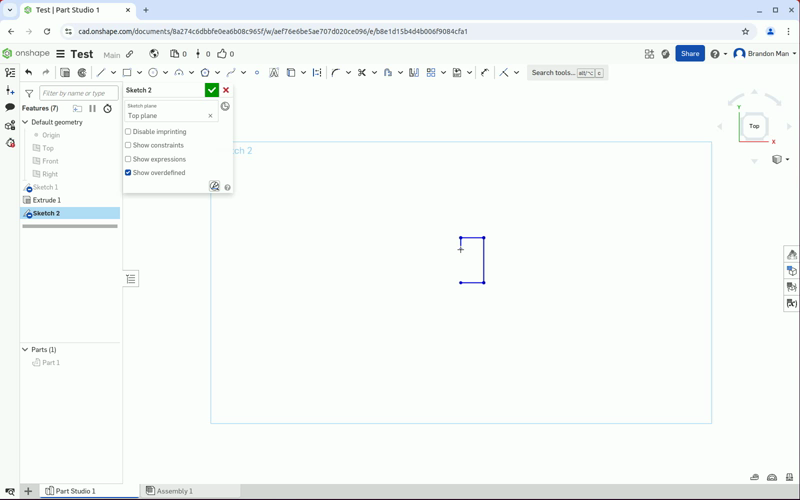
mouse_move(460, 249)
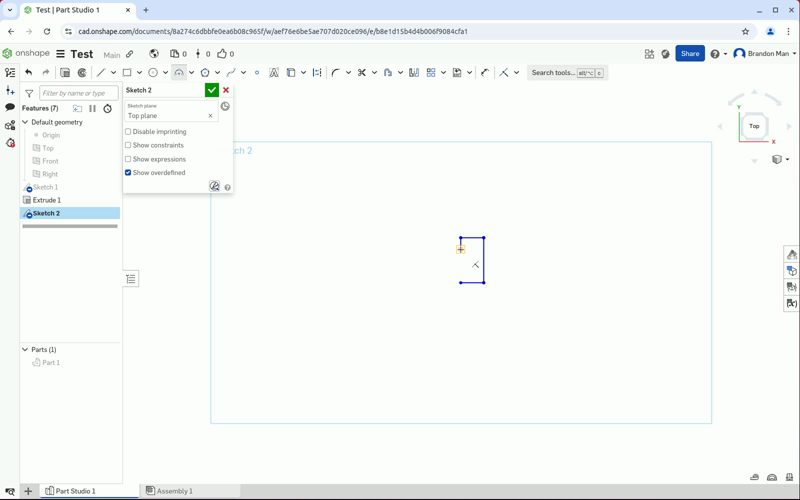
click(460, 249)
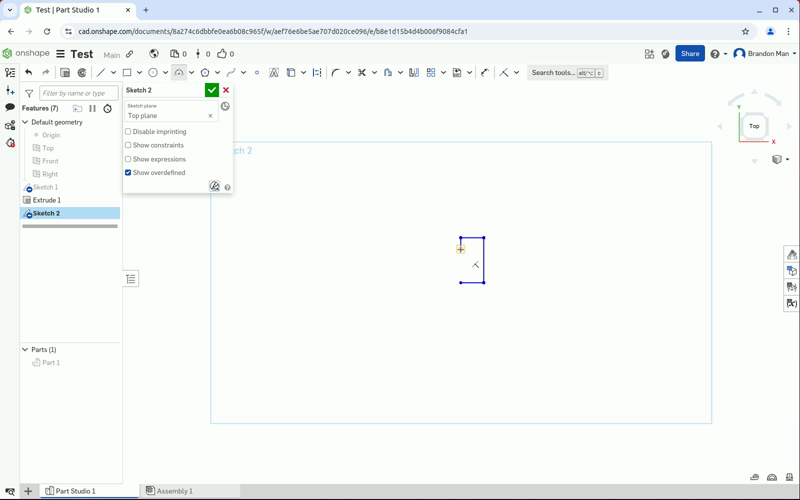
key_down(shift)
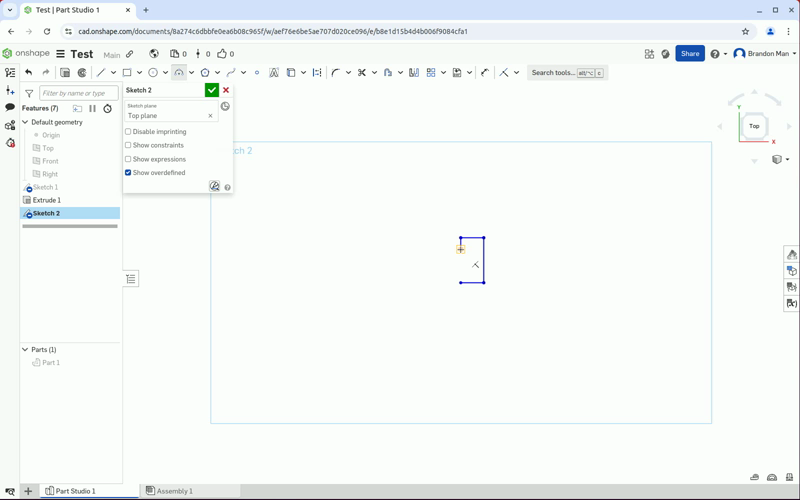
mouse_move(460, 271)
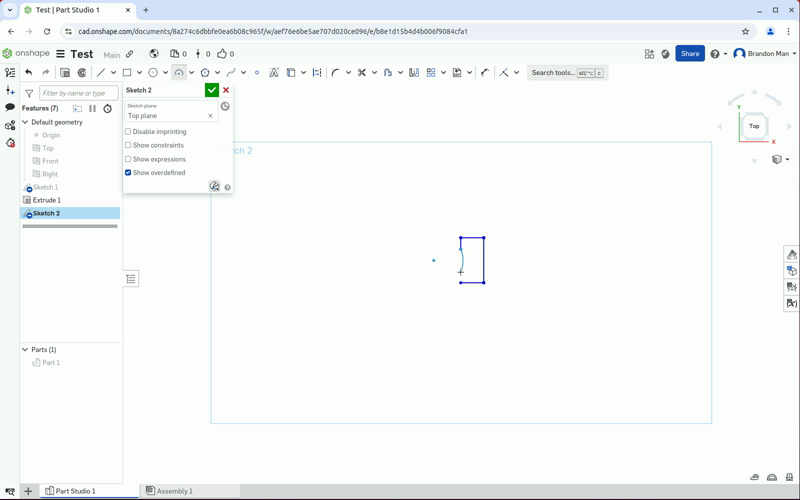
click(460, 271)
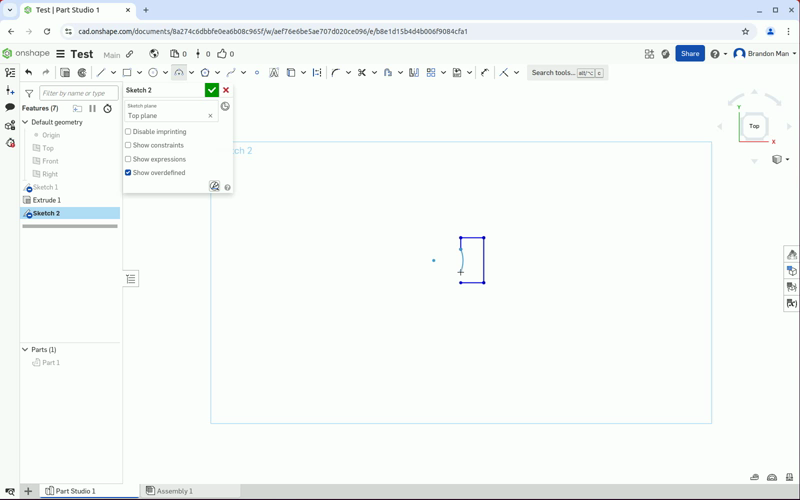
mouse_move(471, 260)
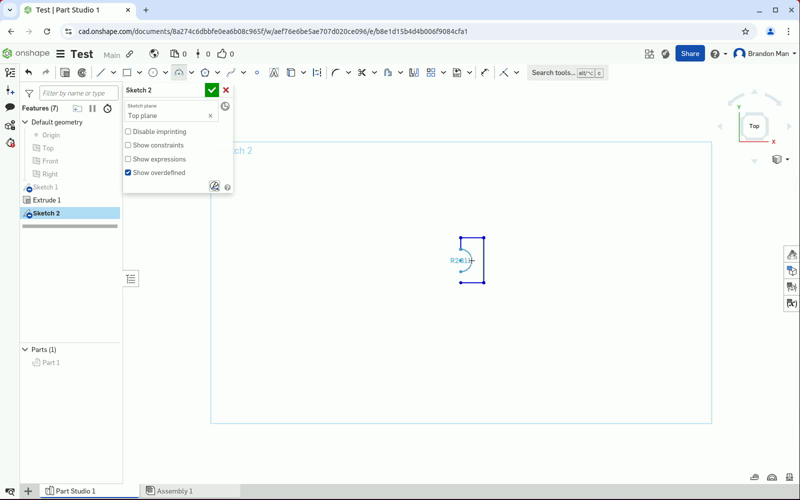
click(471, 260)
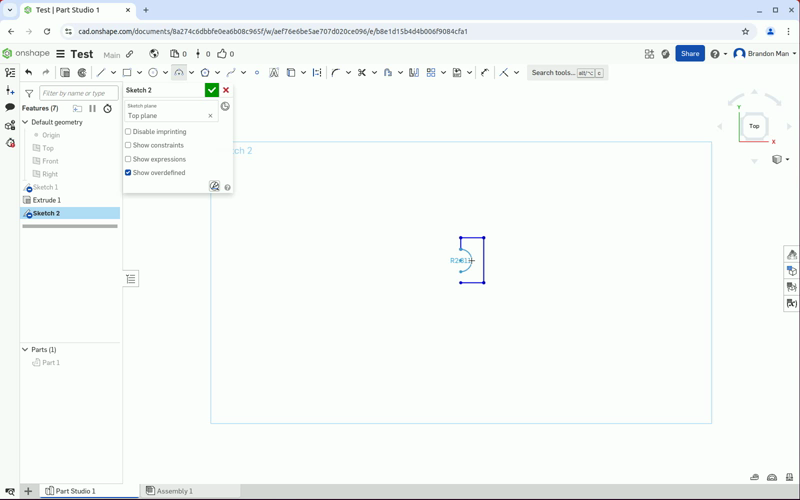
key_up(shift)
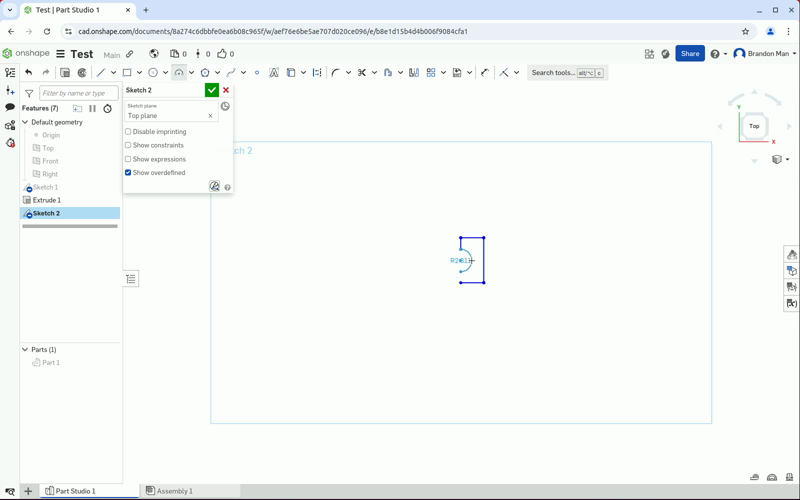
key(esc)
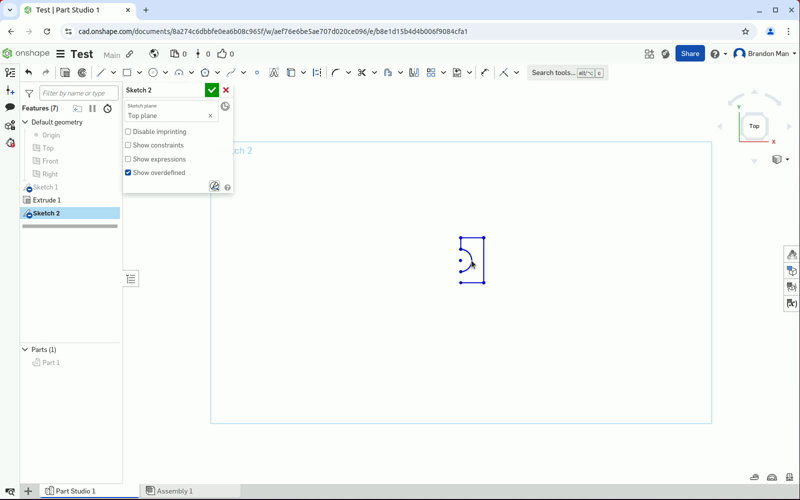
key(l)
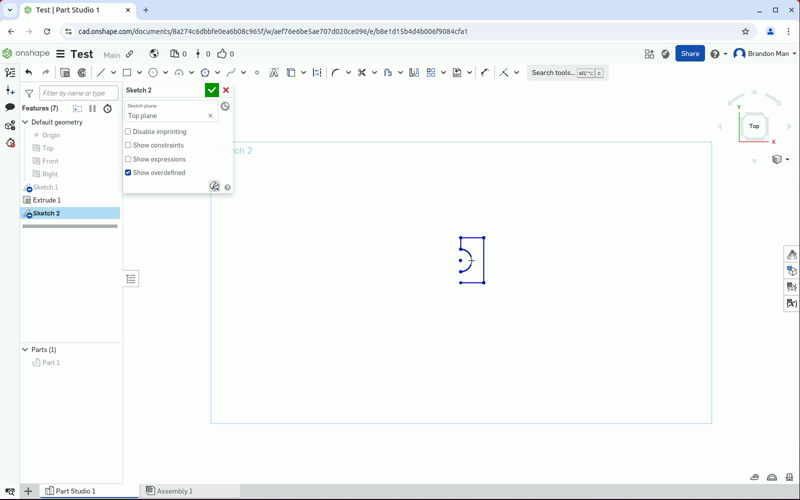
mouse_move(460, 271)
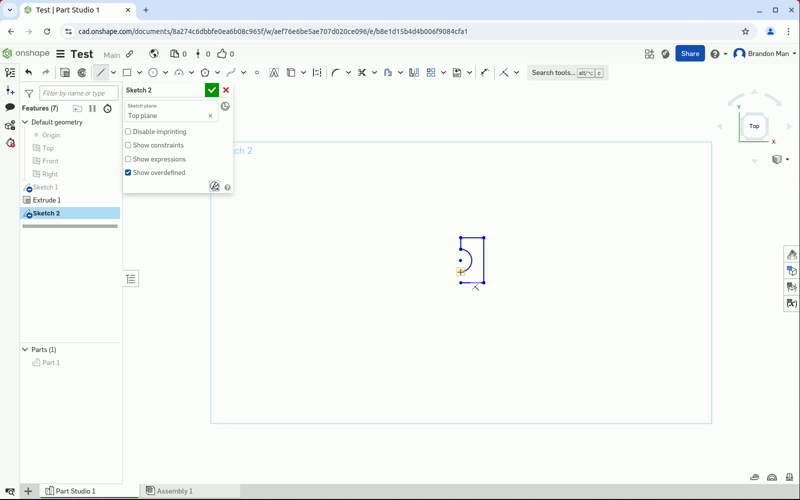
click(460, 271)
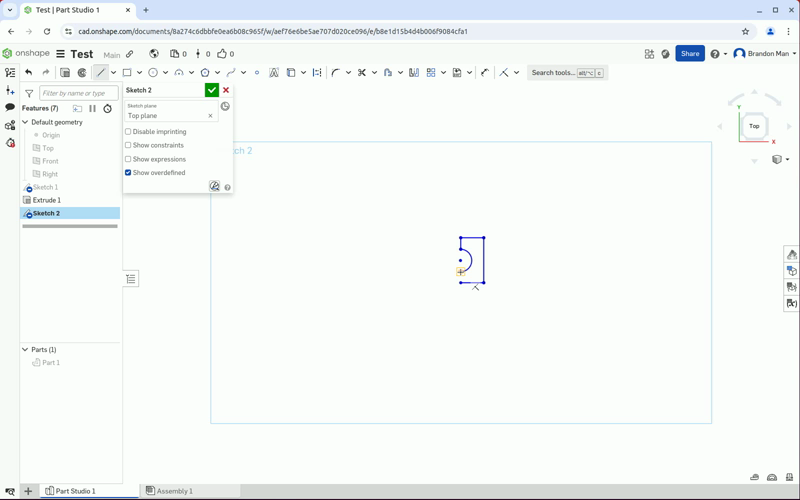
mouse_move(490, 271)
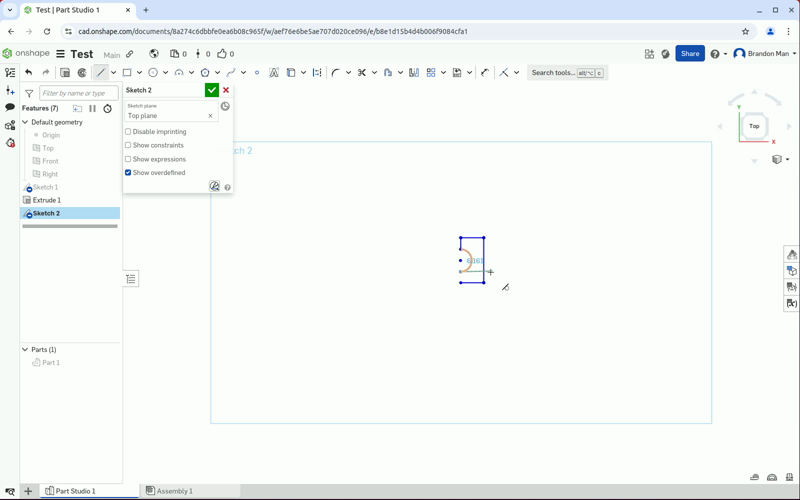
key_down(shift)
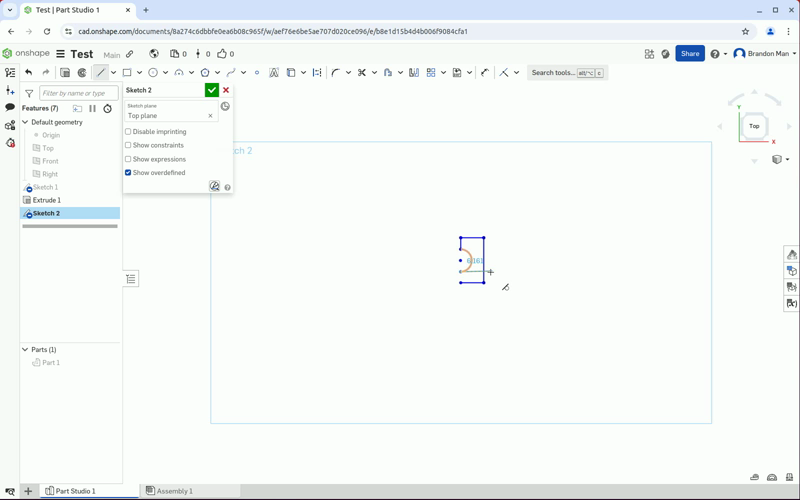
mouse_move(460, 282)
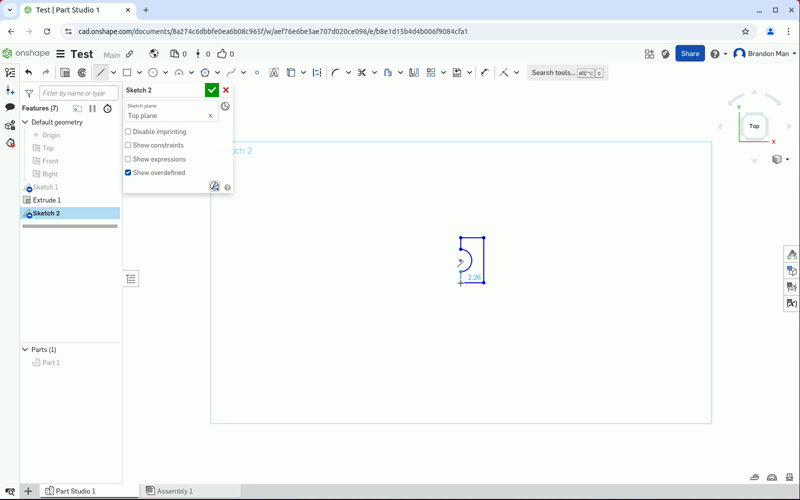
key_up(shift)
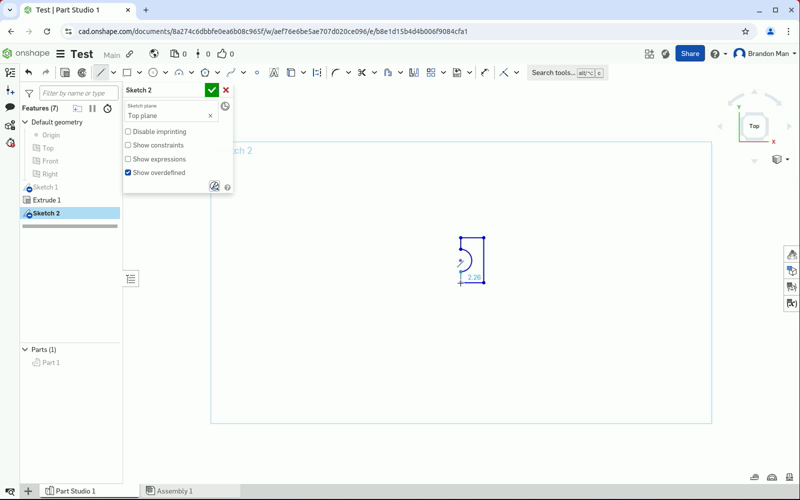
click(460, 282)
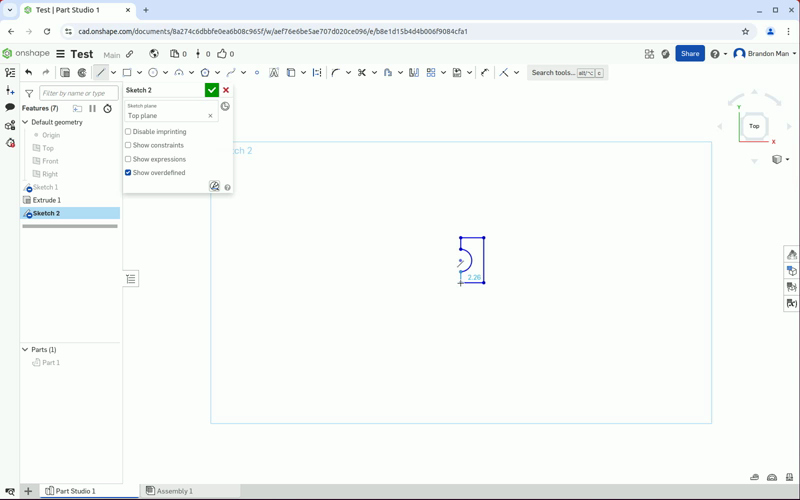
key(esc)
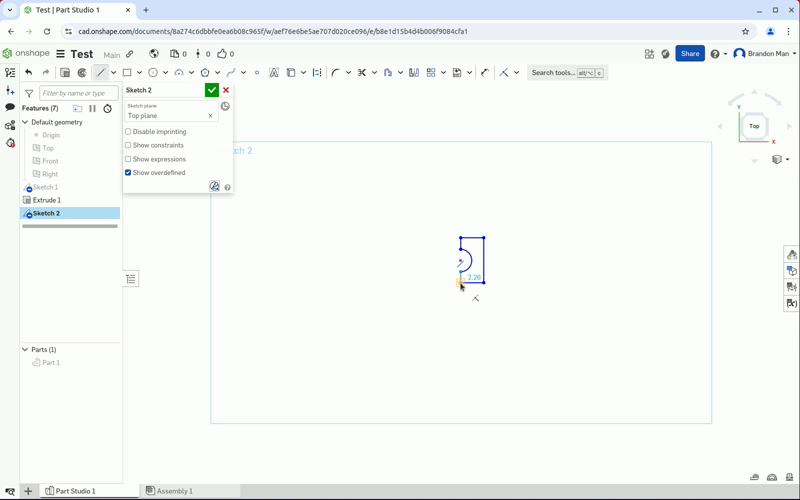
mouse_move(476, 258)
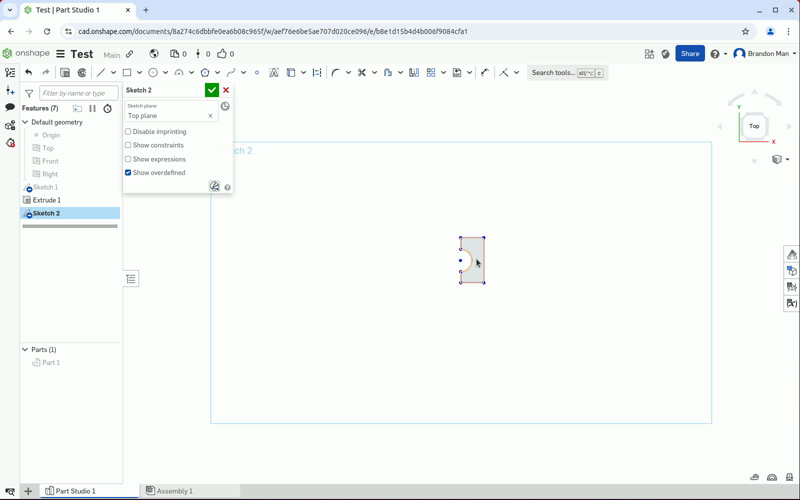
scroll(6)
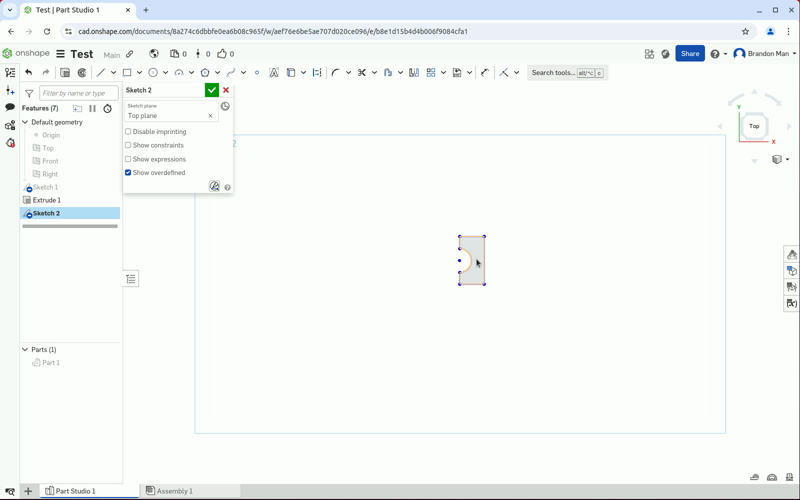
scroll(6)
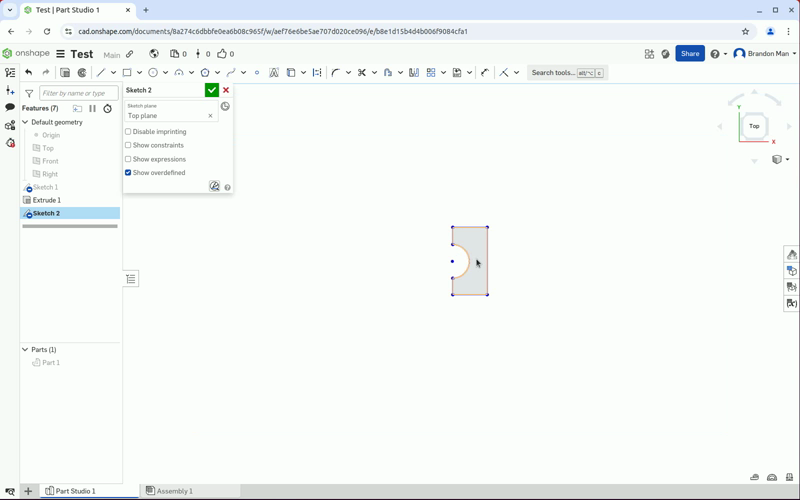
scroll(6)
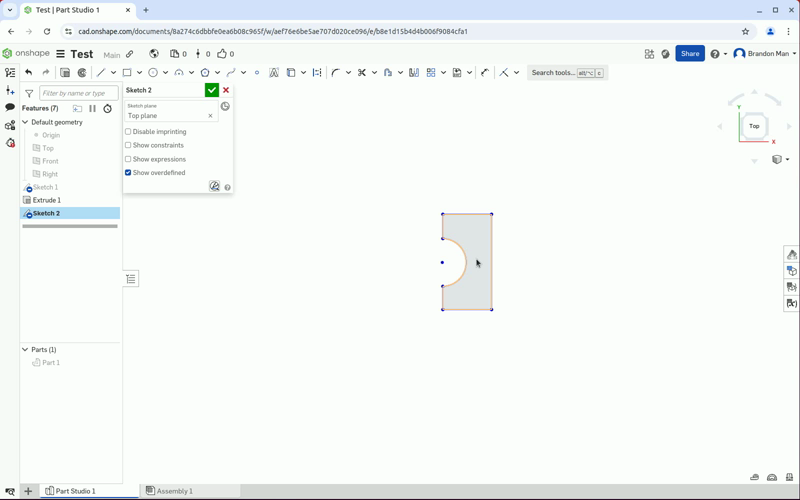
scroll(6)
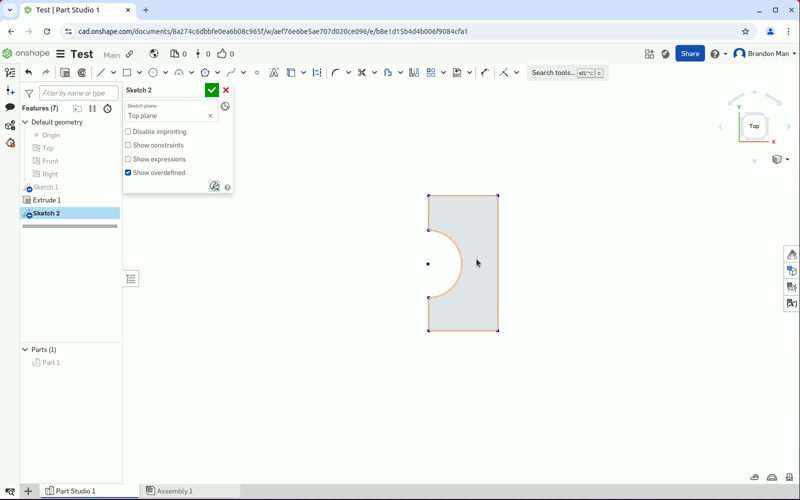
scroll(6)
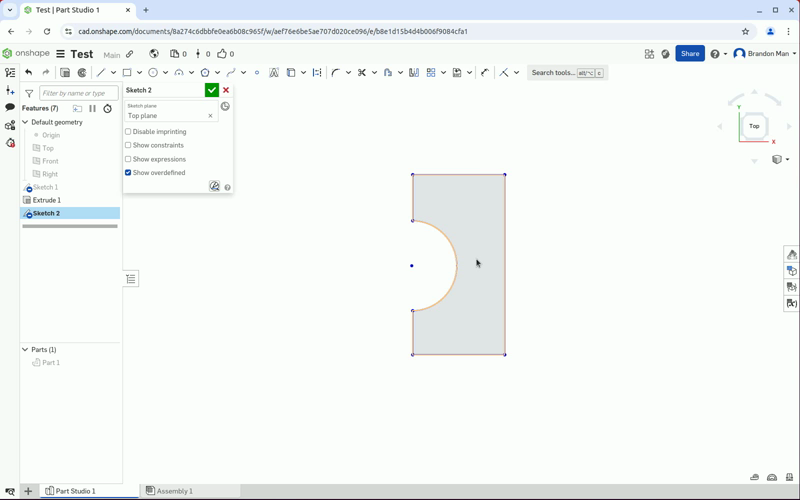
scroll(6)
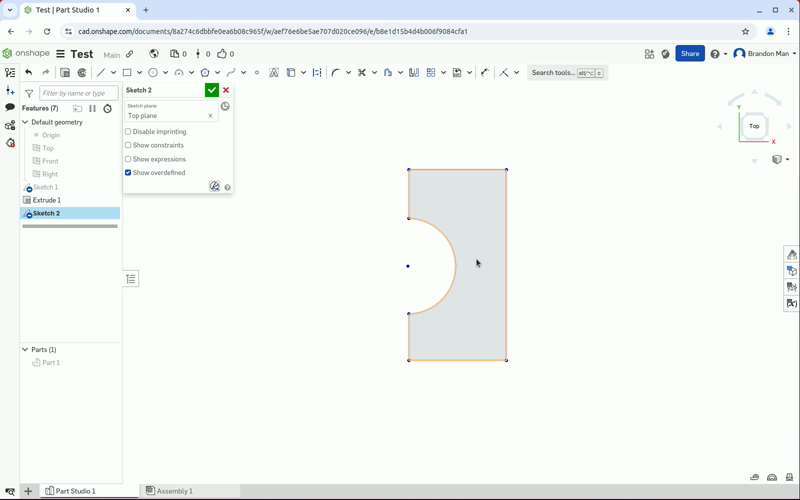
scroll(6)
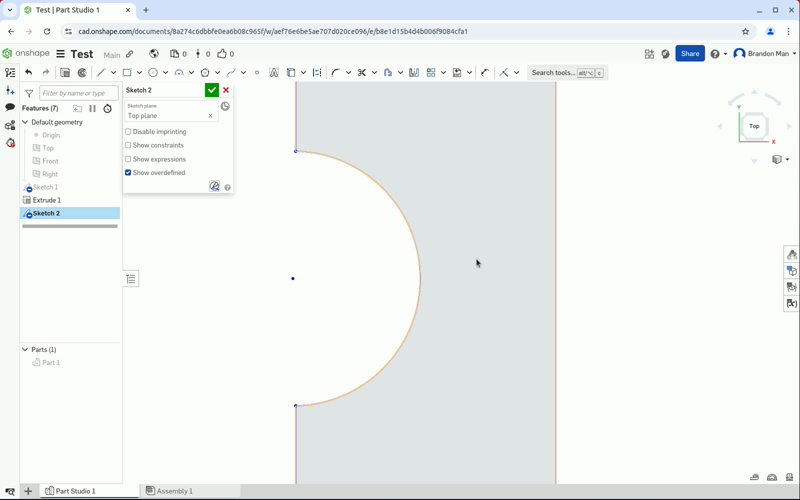
click(476, 258)
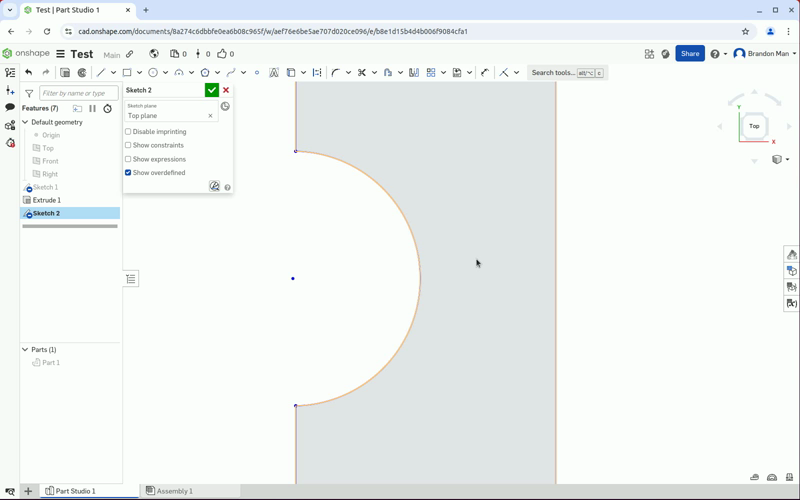
scroll(-6)
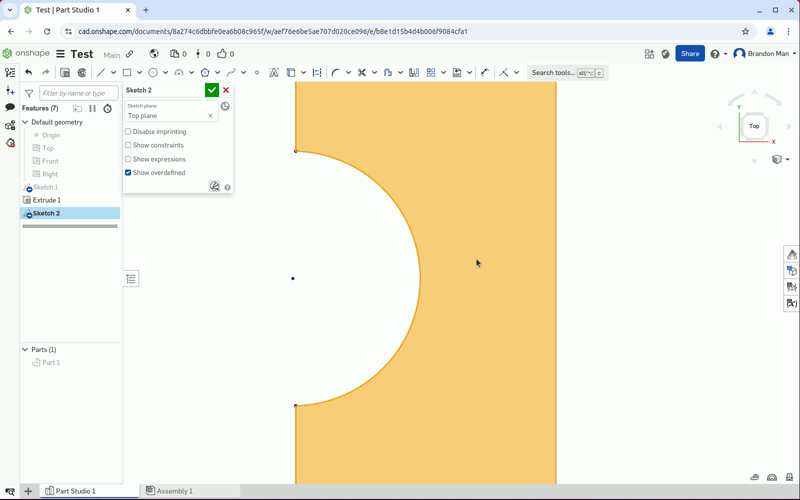
scroll(-6)
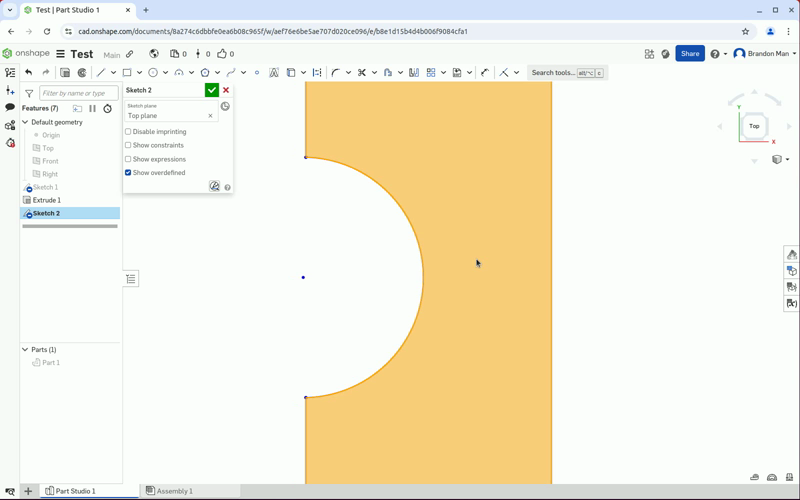
scroll(-6)
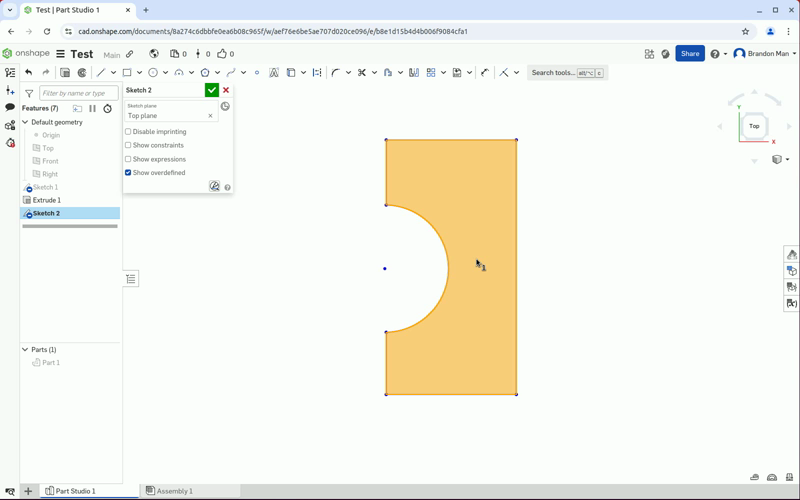
scroll(-6)
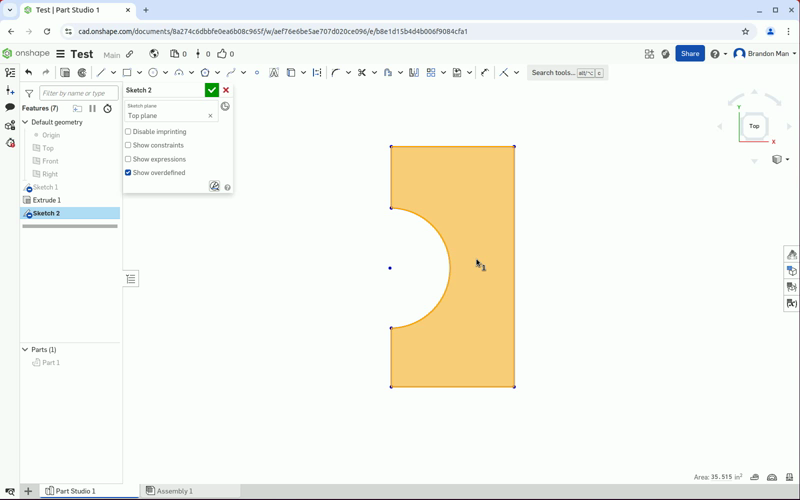
scroll(-6)
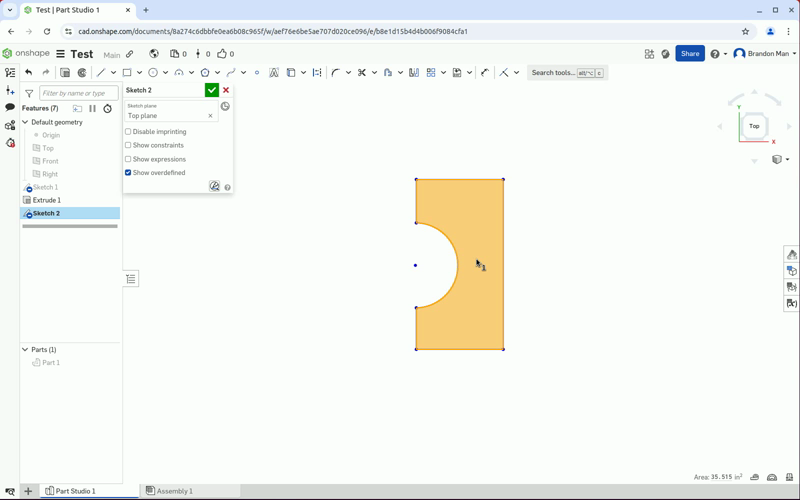
scroll(-6)
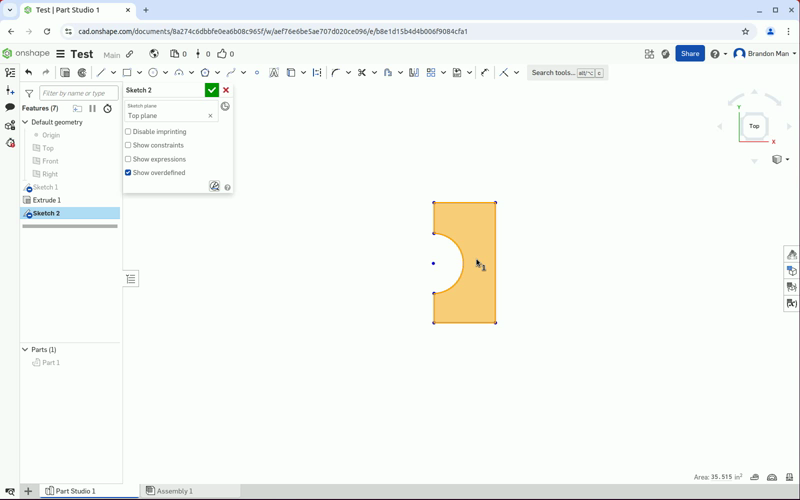
scroll(-6)
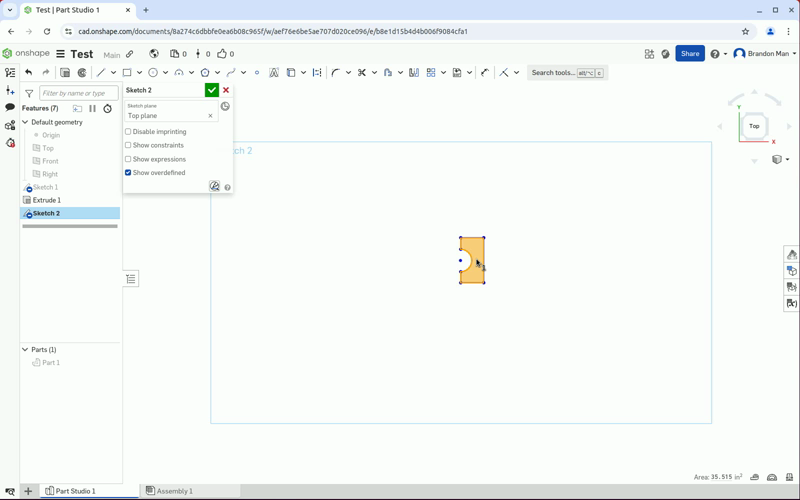
mouse_move(73, 352)
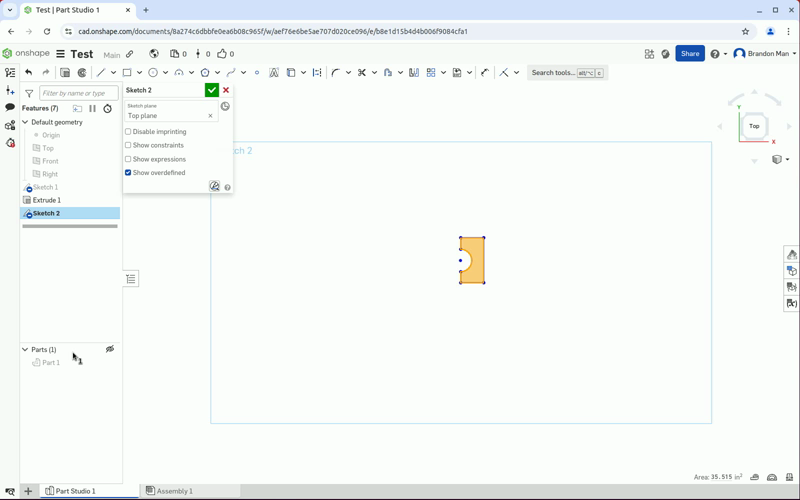
key(shift+y)
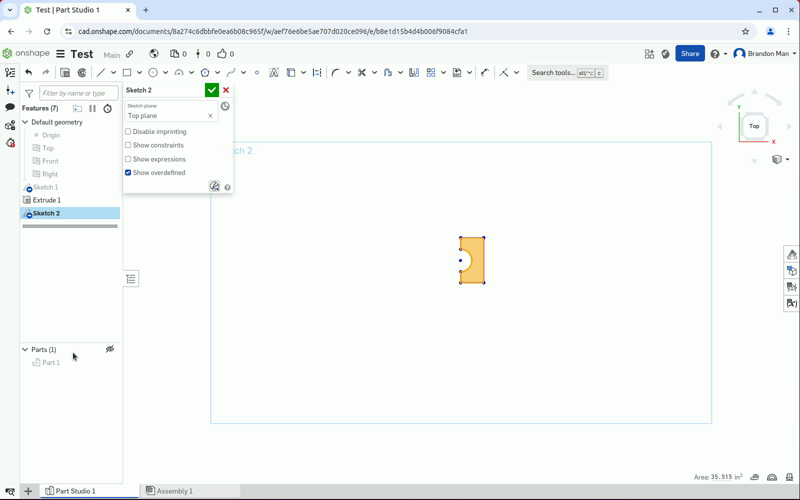
key(shift+e)
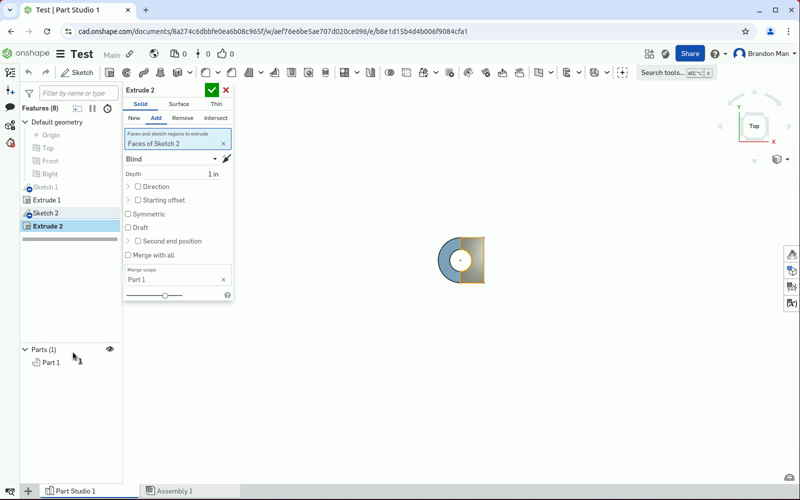
mouse_move(143, 106)
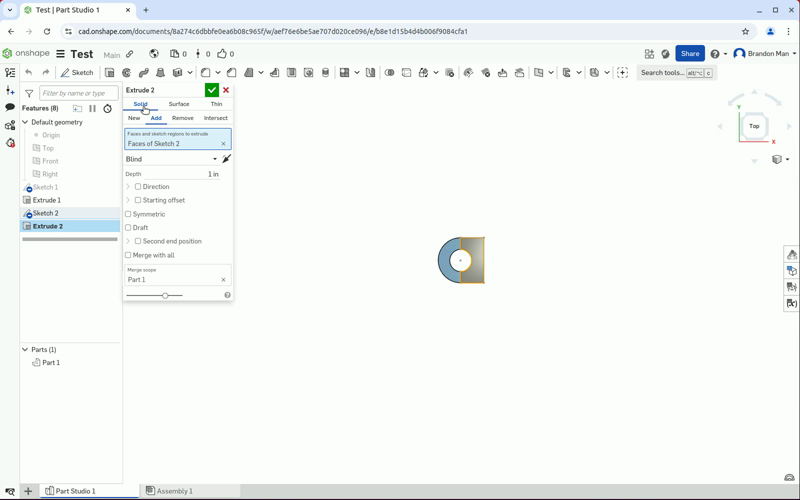
click(143, 106)
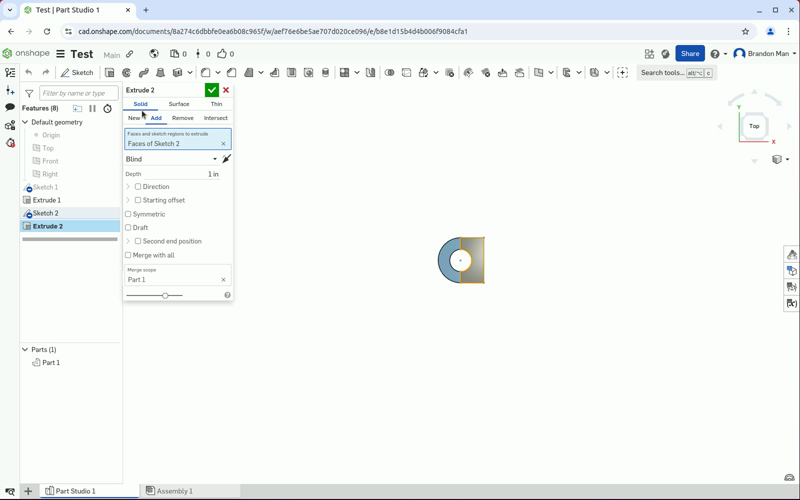
mouse_move(137, 120)
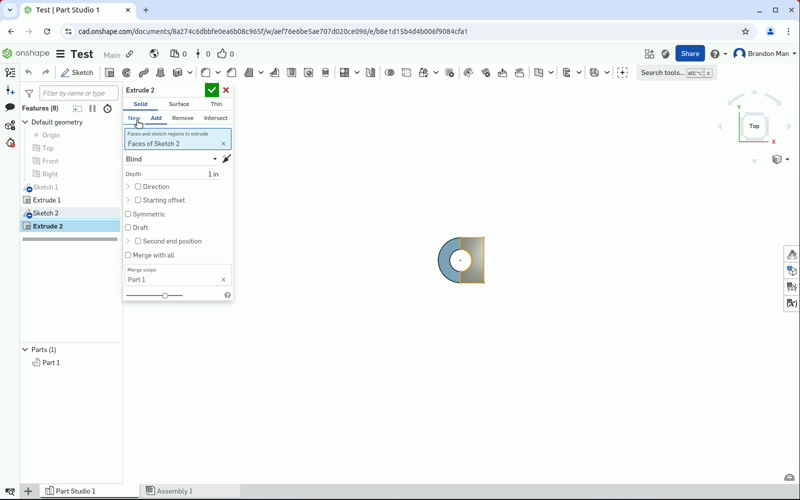
click(137, 120)
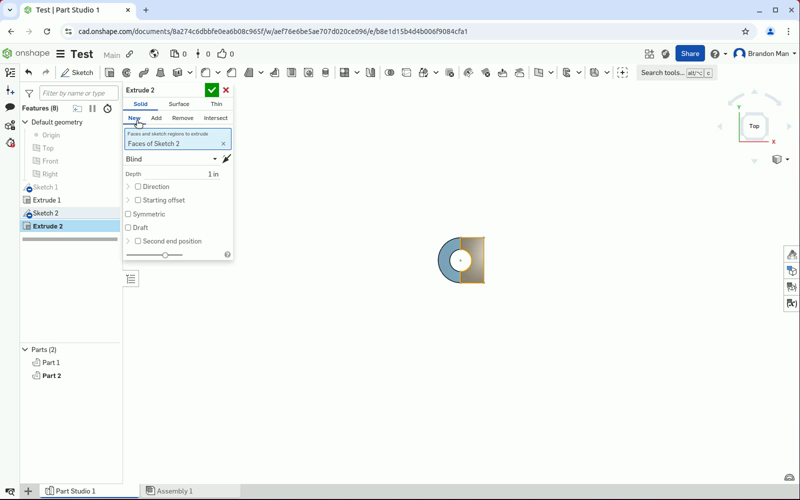
key(tab, 4)
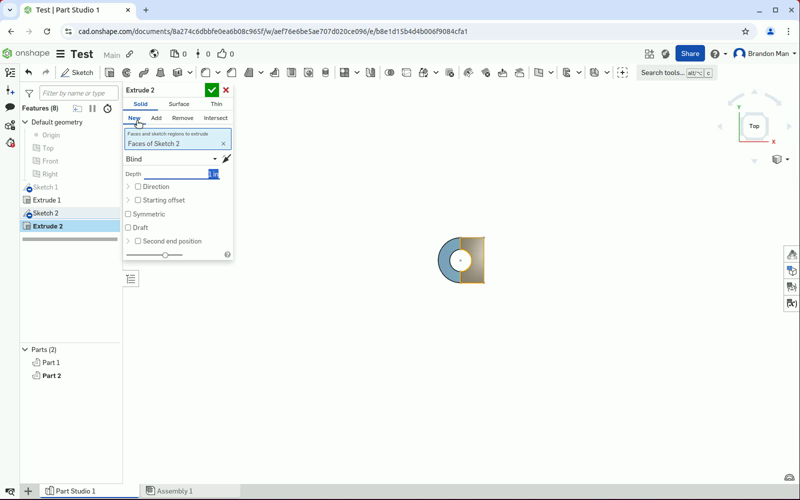
text(4.574)
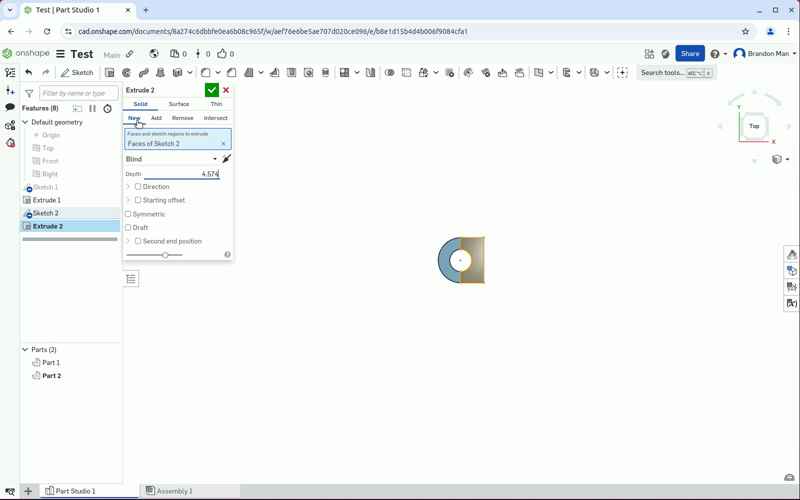
key(enter)
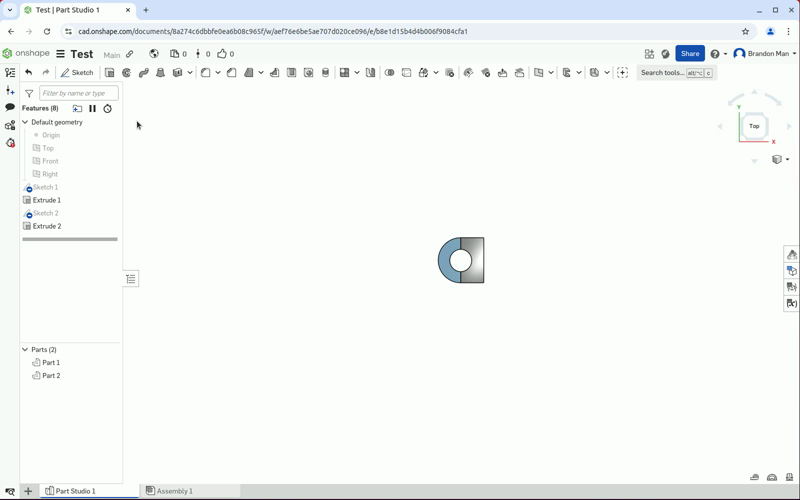
key(shift+h)
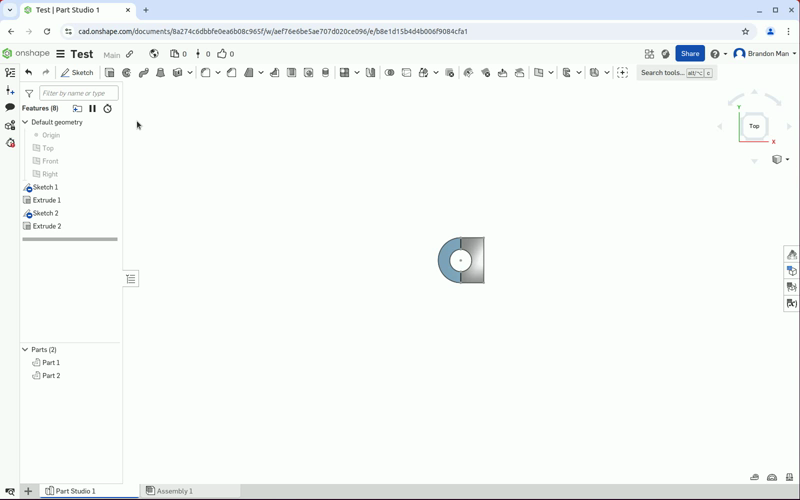
key(shift+h)
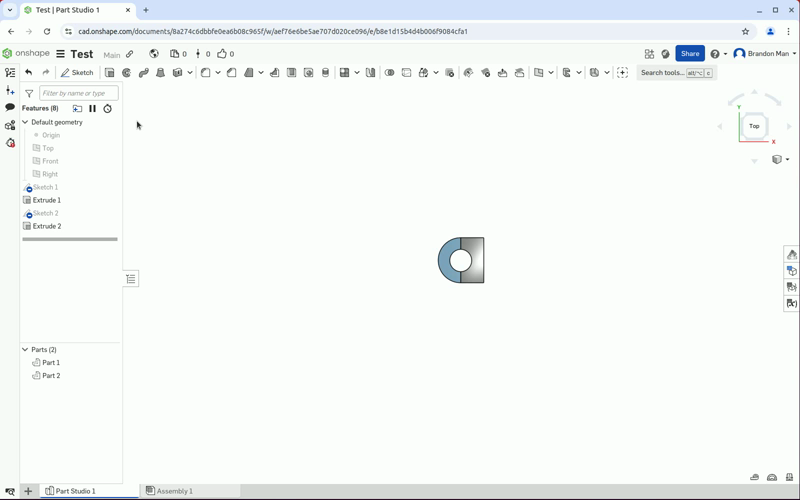
mouse_move(73, 189)
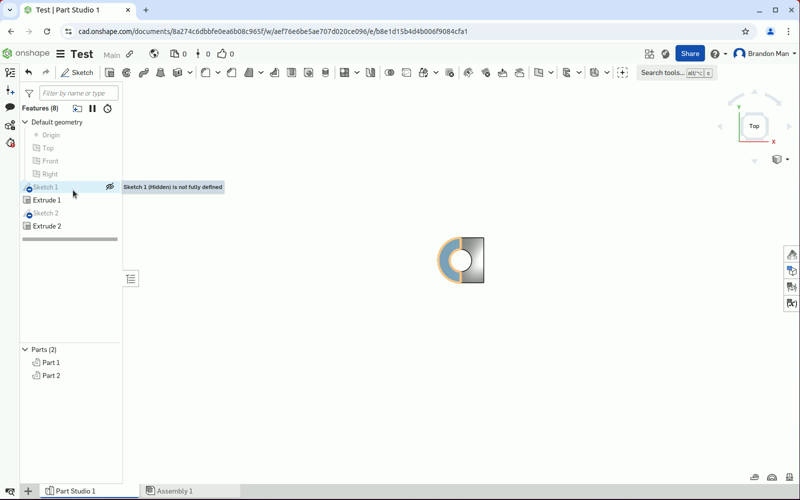
click(73, 189)
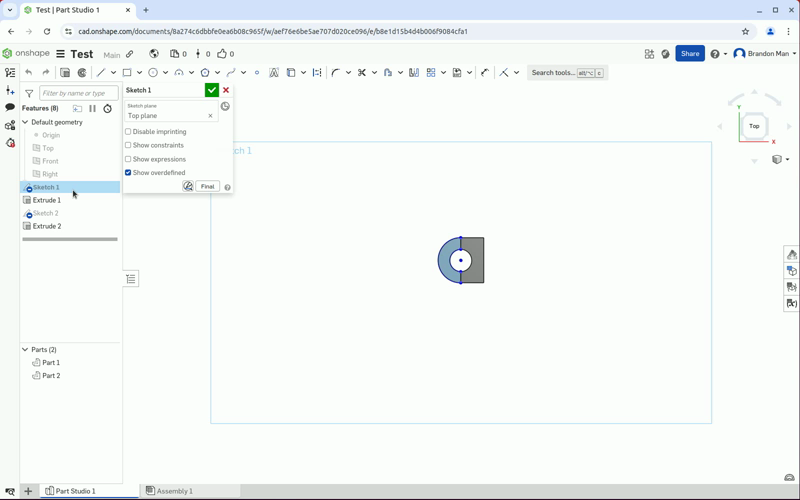
mouse_move(229, 92)
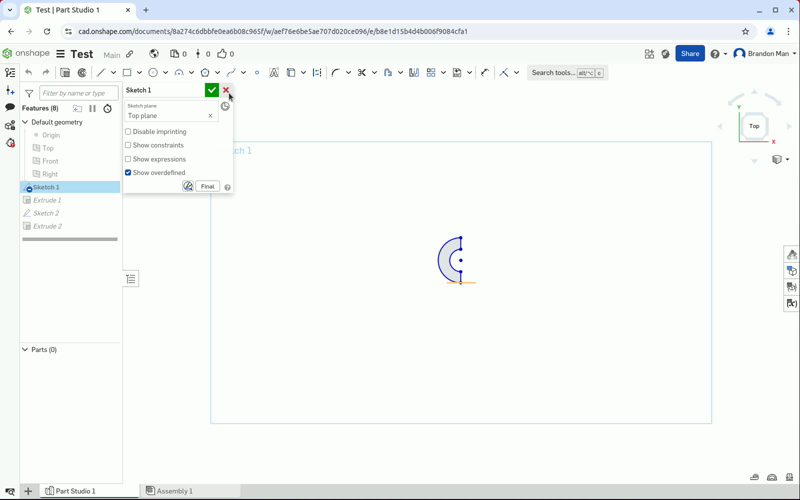
click(229, 92)
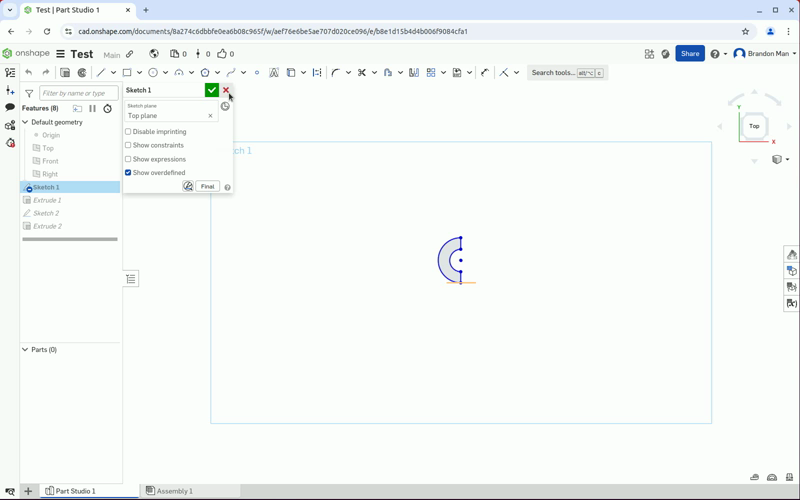
key(shift+s)
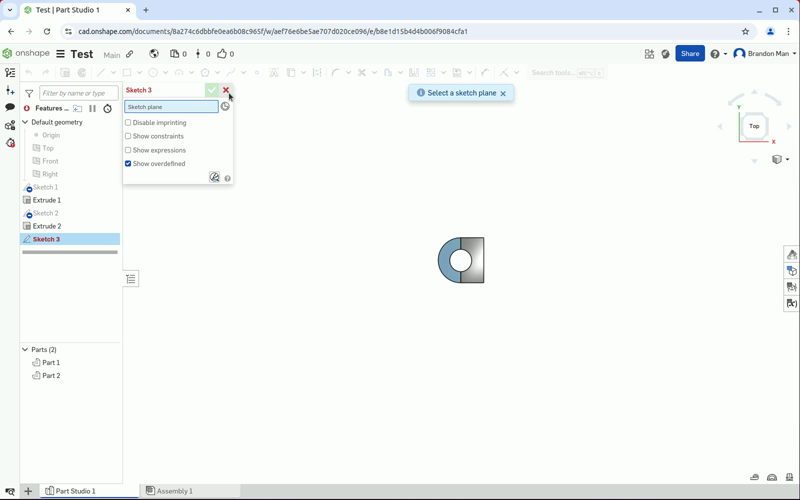
mouse_move(73, 150)
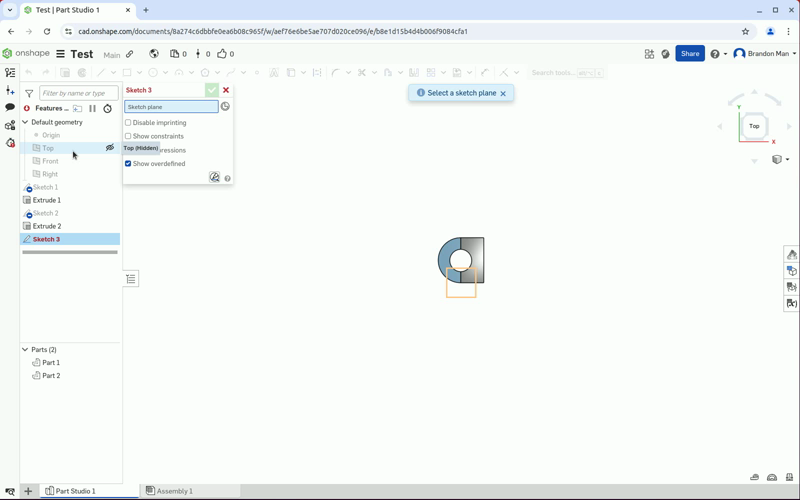
click(73, 150)
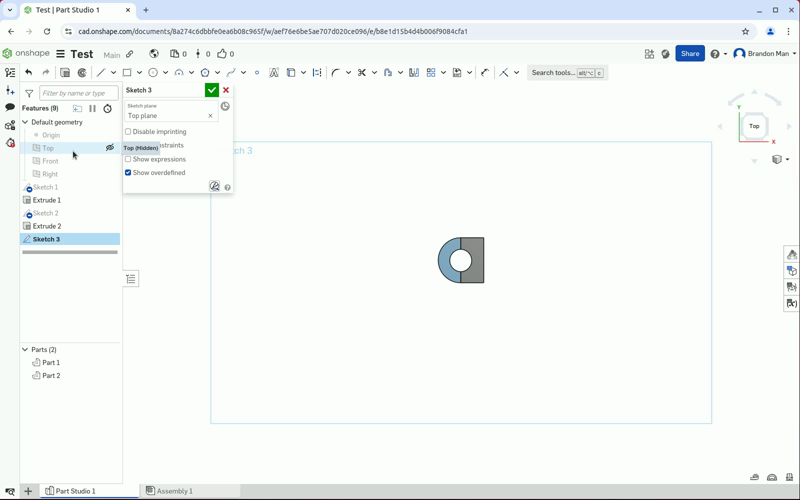
mouse_move(73, 352)
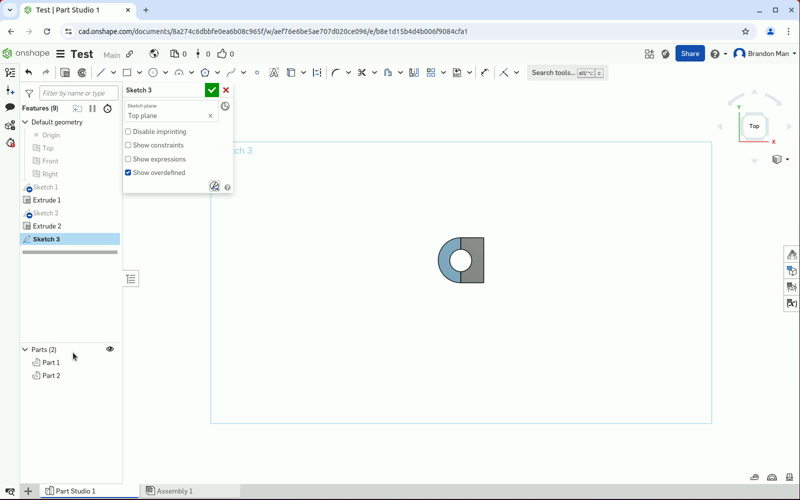
key(y)
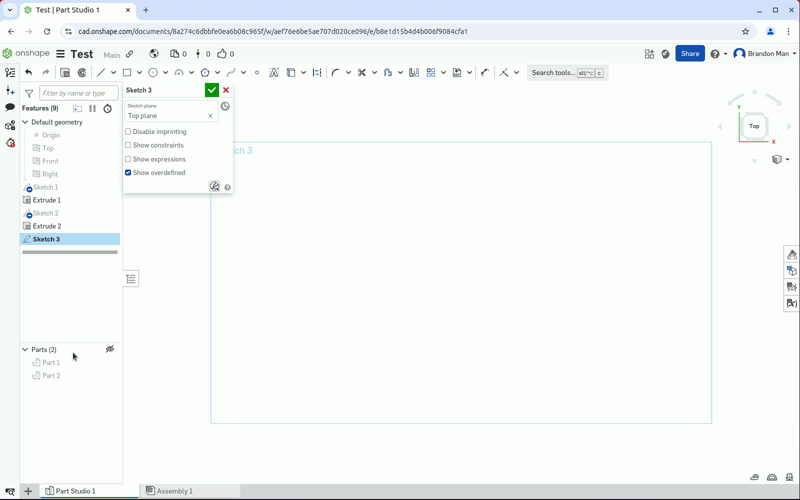
key(l)
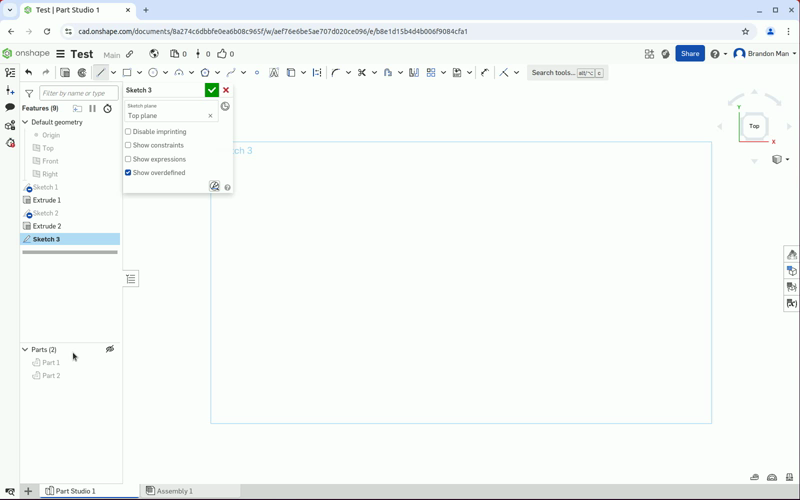
key_down(shift)
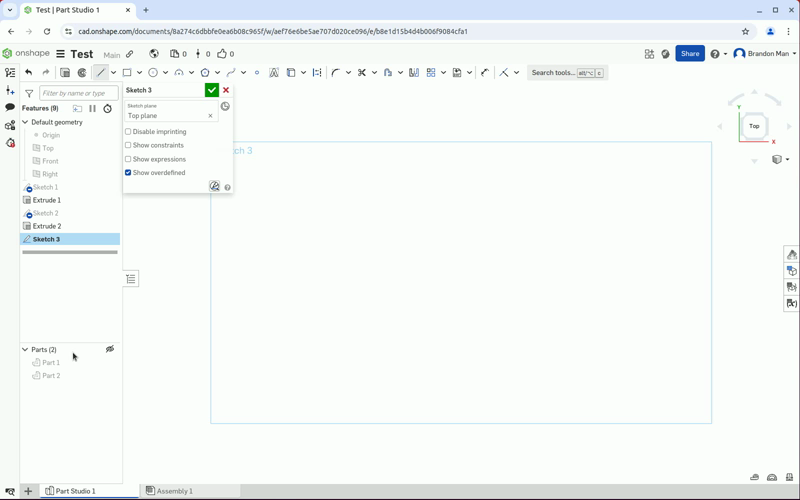
mouse_move(528, 282)
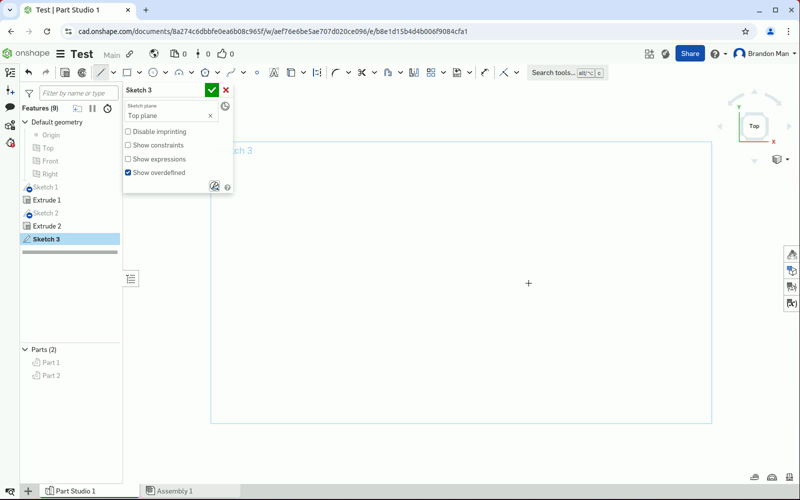
click(528, 282)
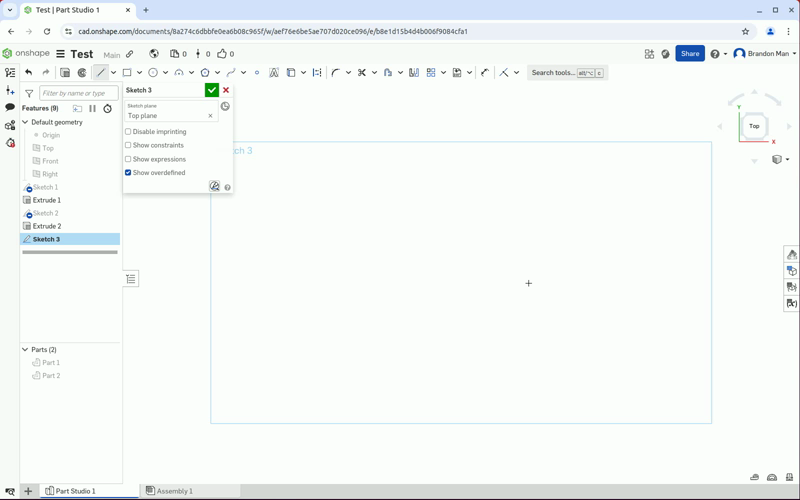
key_up(shift)
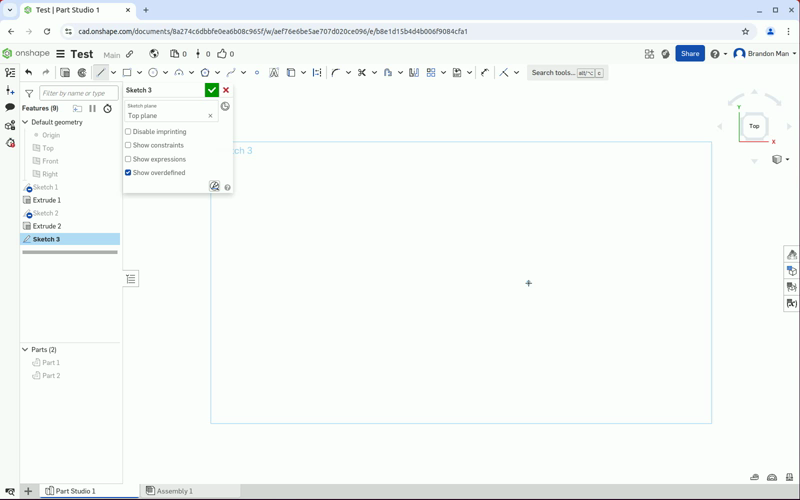
key_down(shift)
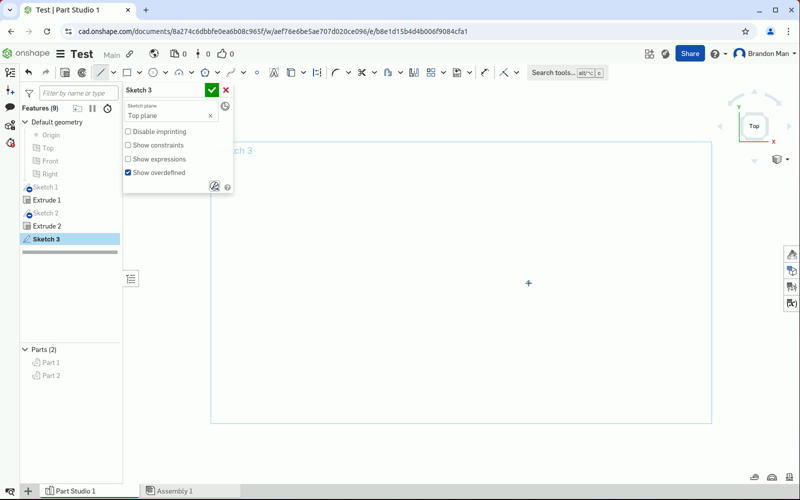
mouse_move(558, 282)
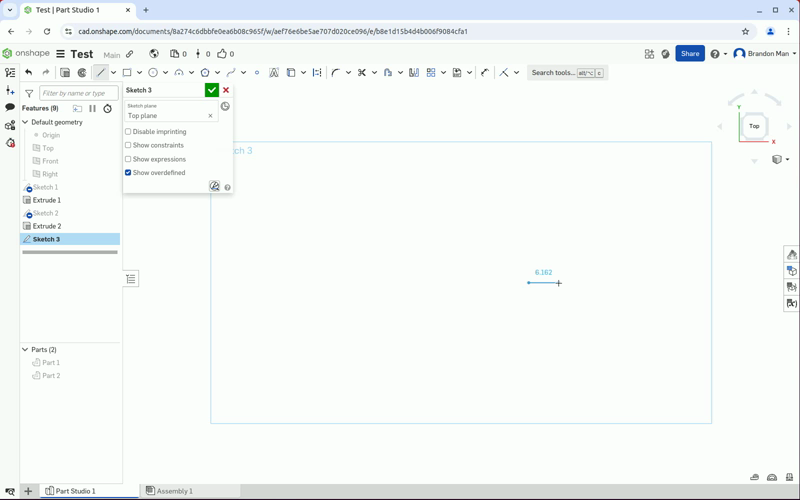
mouse_move(551, 282)
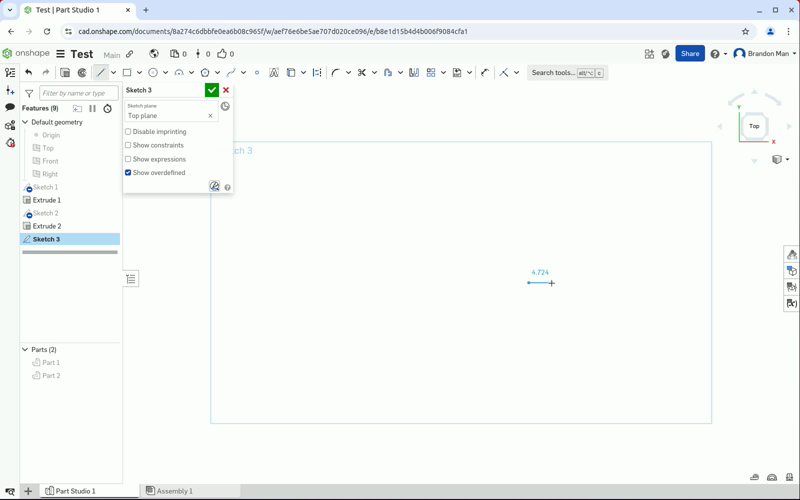
click(551, 282)
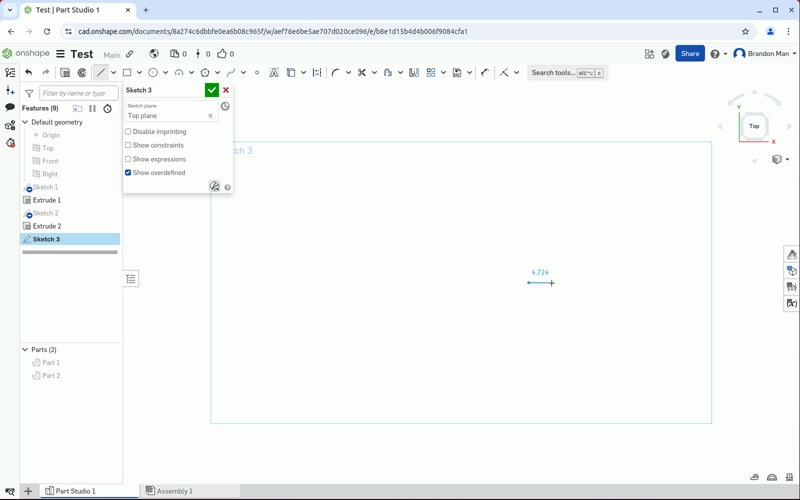
key_up(shift)
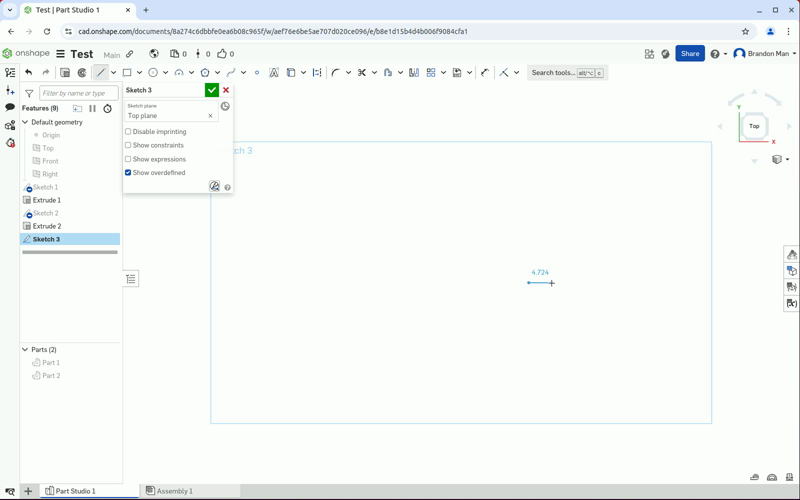
key_down(shift)
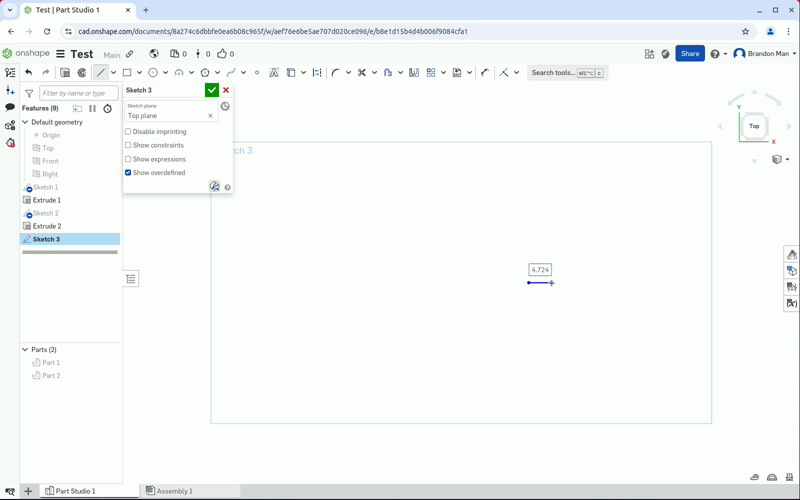
mouse_move(581, 282)
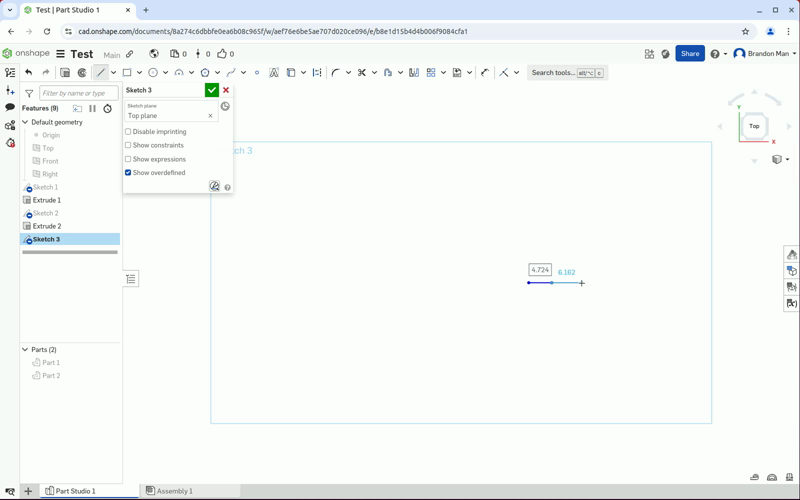
mouse_move(551, 271)
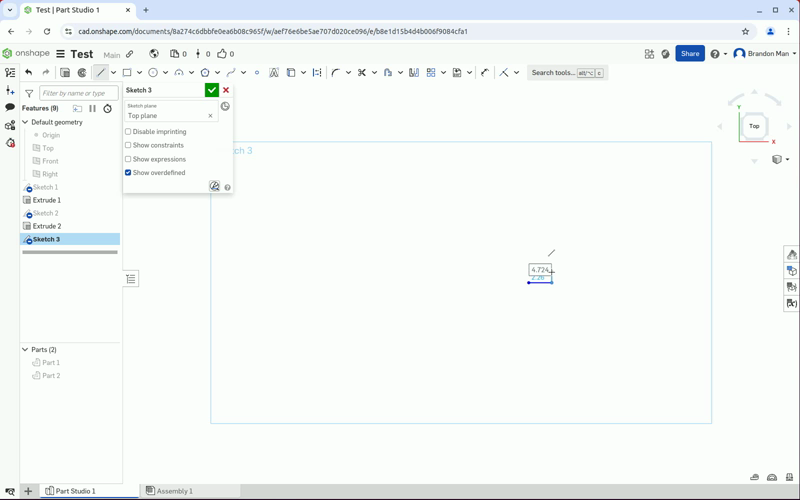
click(551, 271)
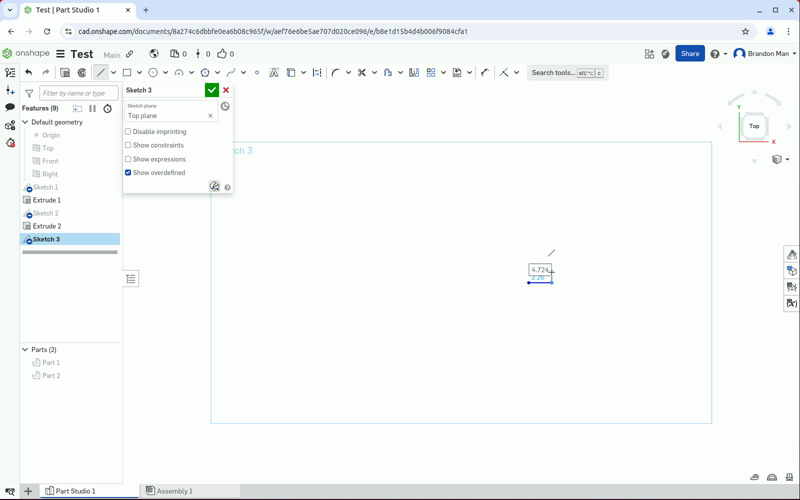
key_up(shift)
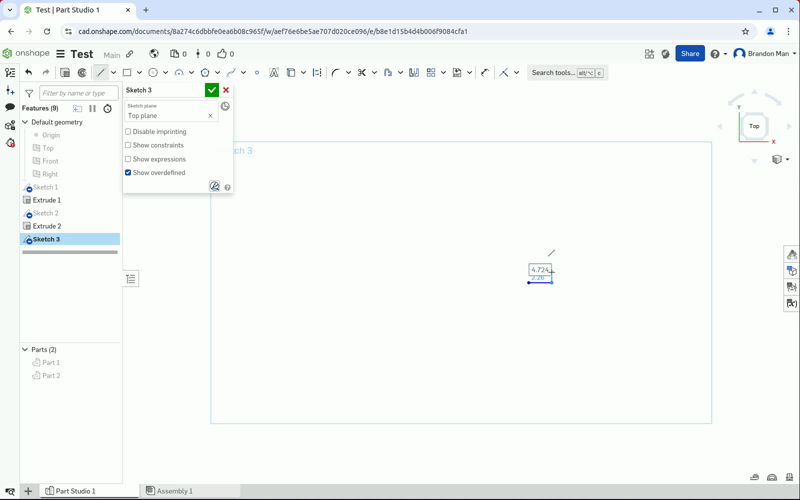
key(esc)
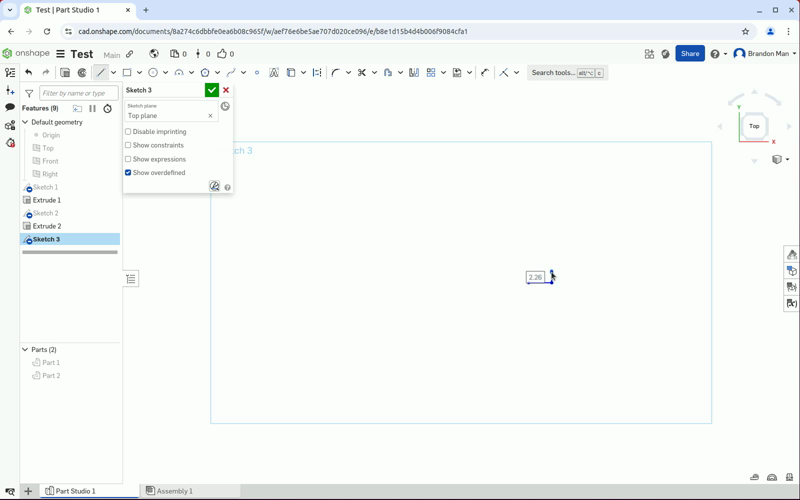
key(a)
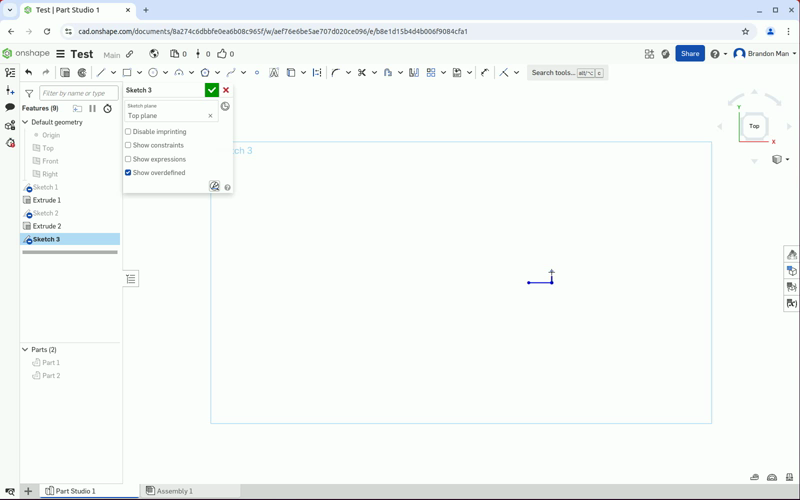
mouse_move(551, 271)
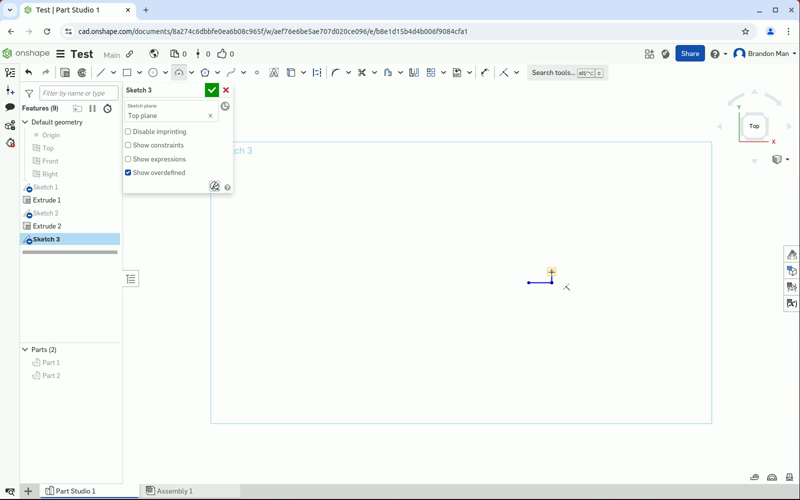
click(551, 271)
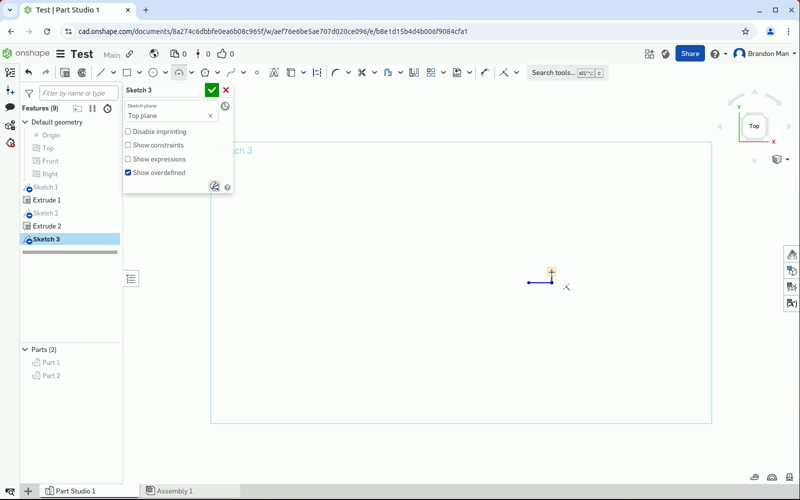
key_down(shift)
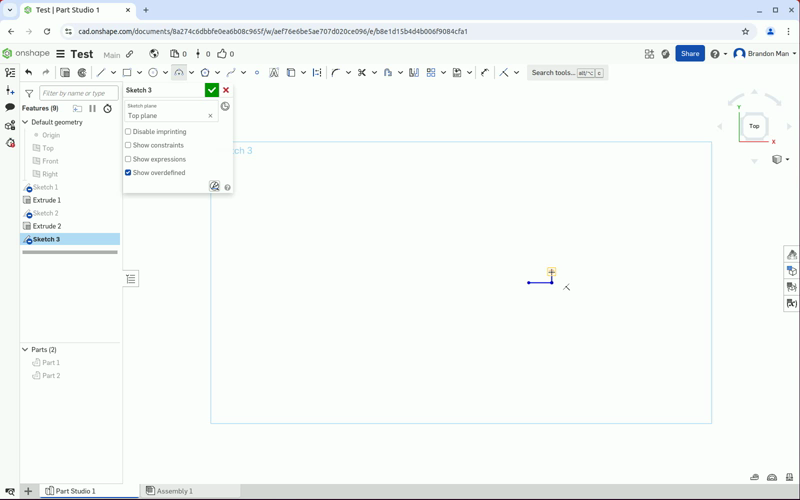
mouse_move(551, 249)
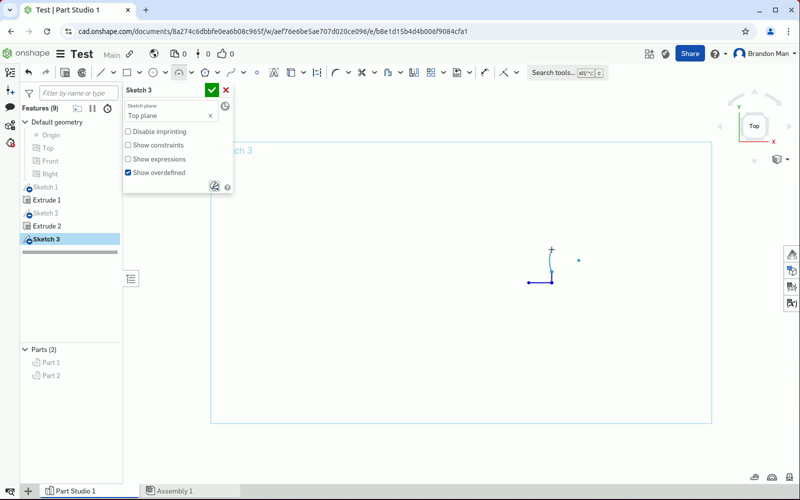
click(551, 249)
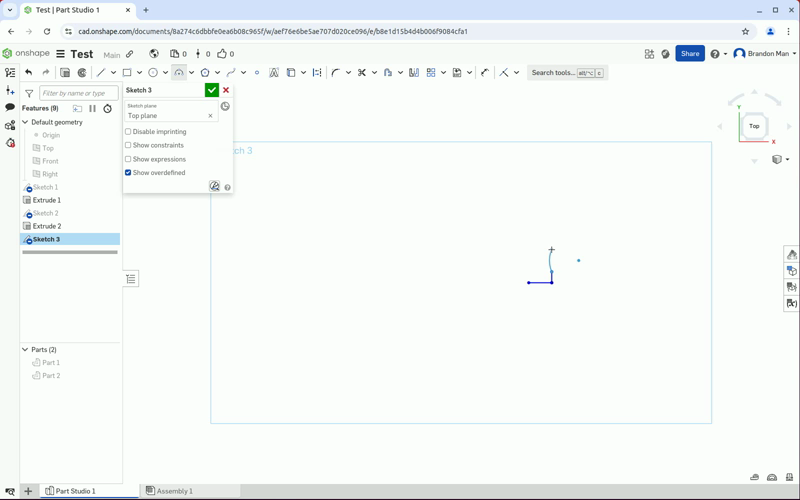
mouse_move(540, 260)
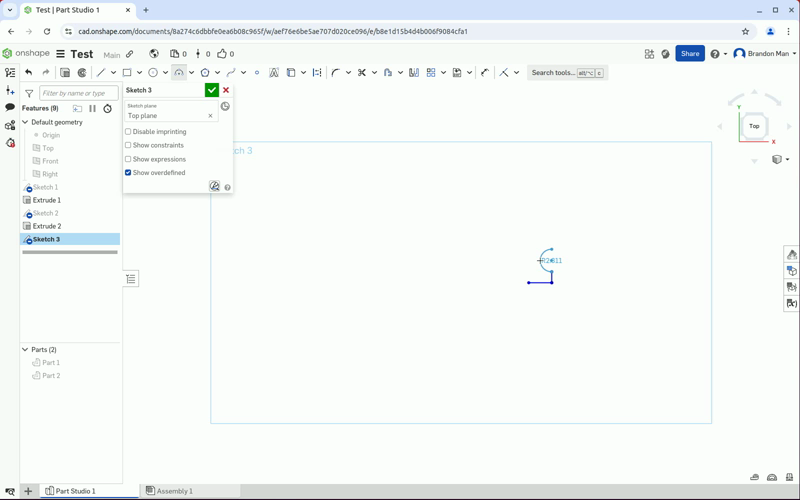
click(540, 260)
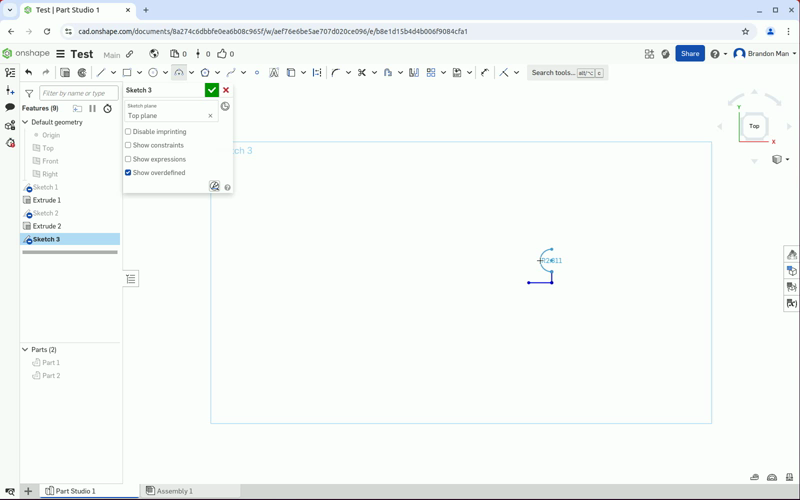
key_up(shift)
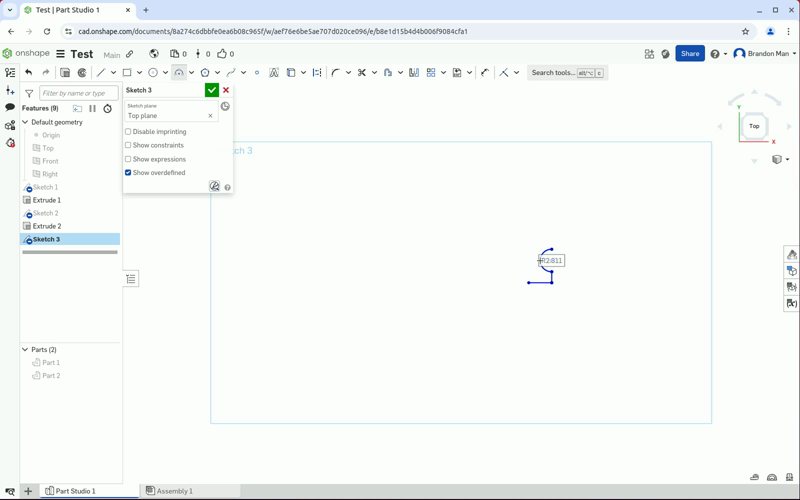
key(esc)
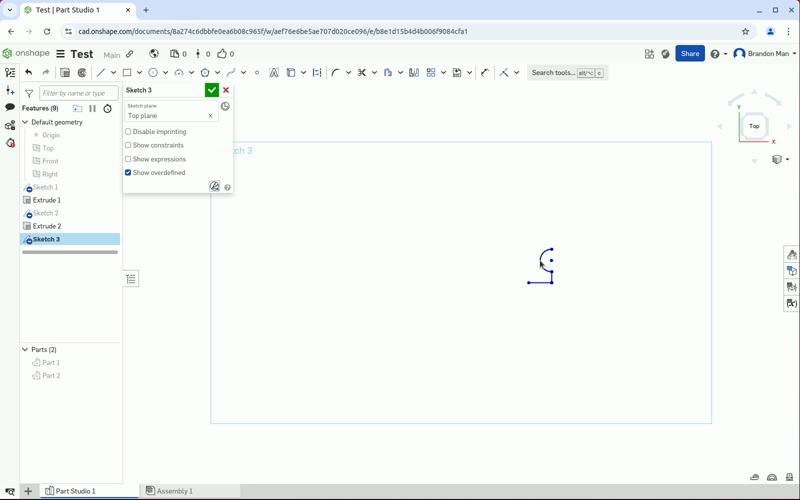
key(l)
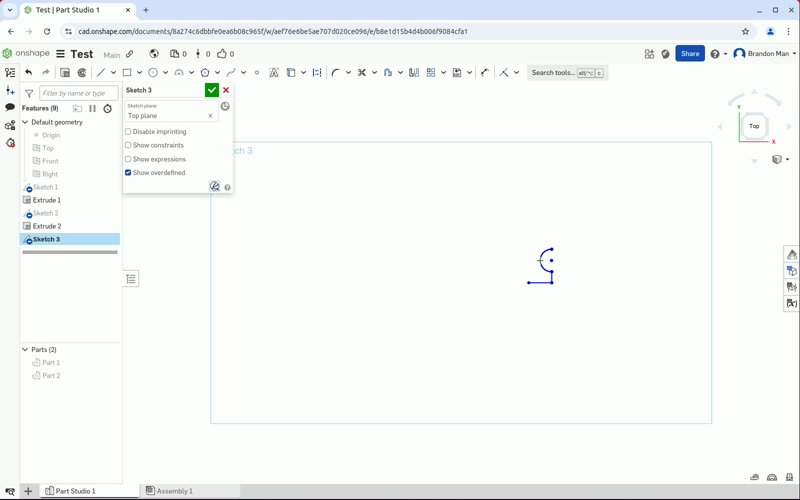
mouse_move(551, 249)
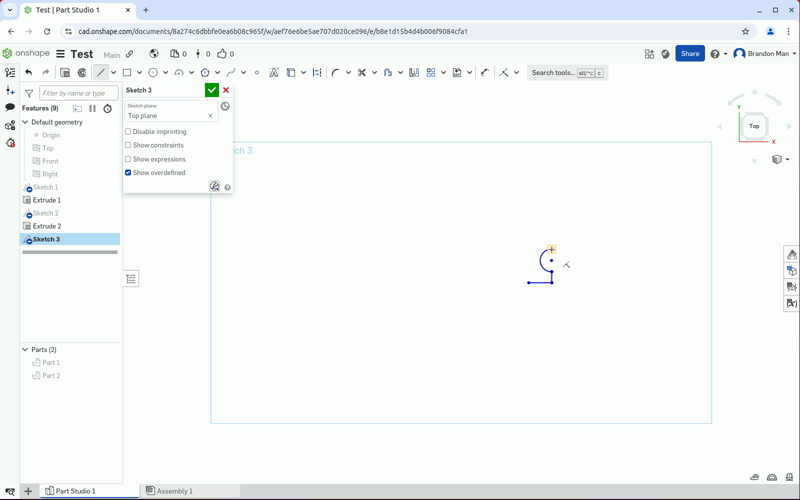
click(551, 249)
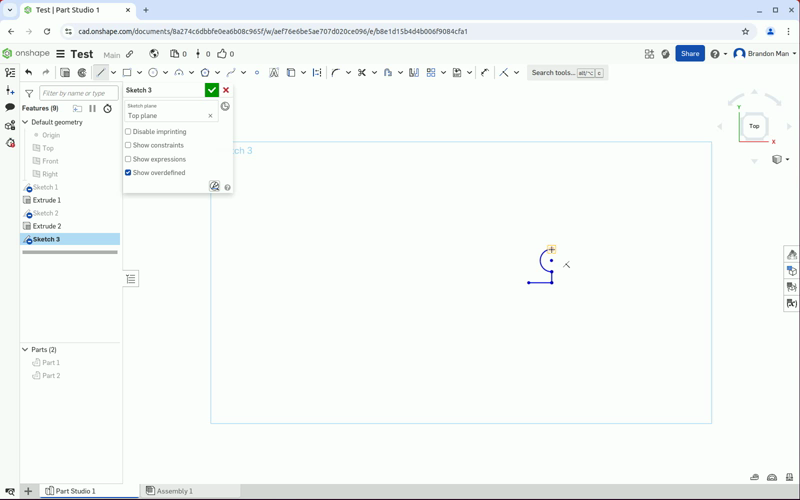
key_down(shift)
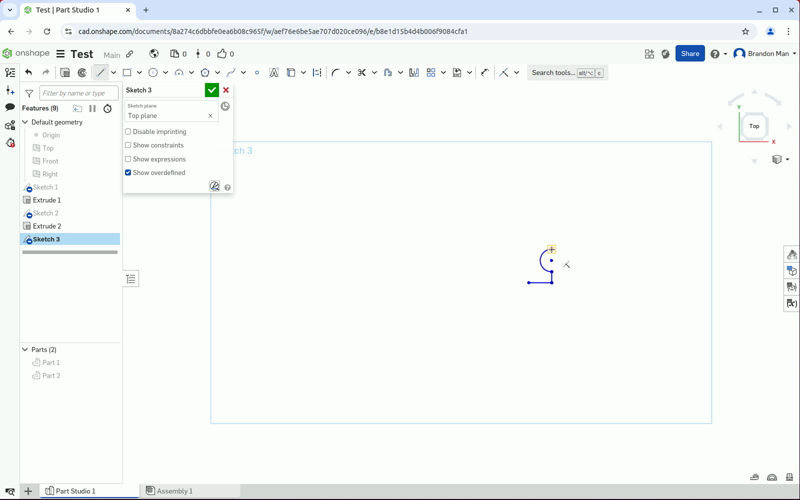
mouse_move(581, 249)
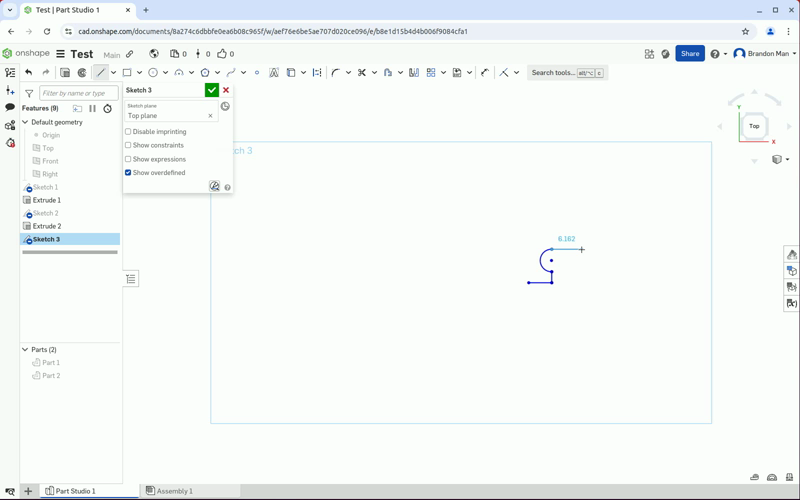
mouse_move(551, 237)
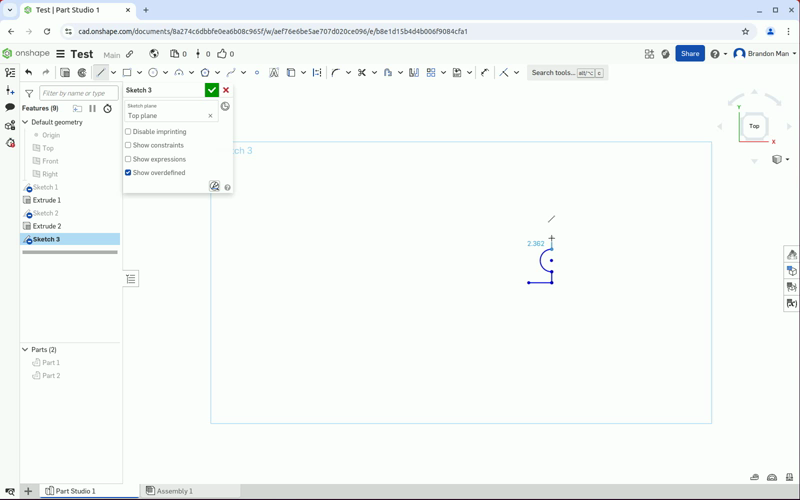
click(551, 237)
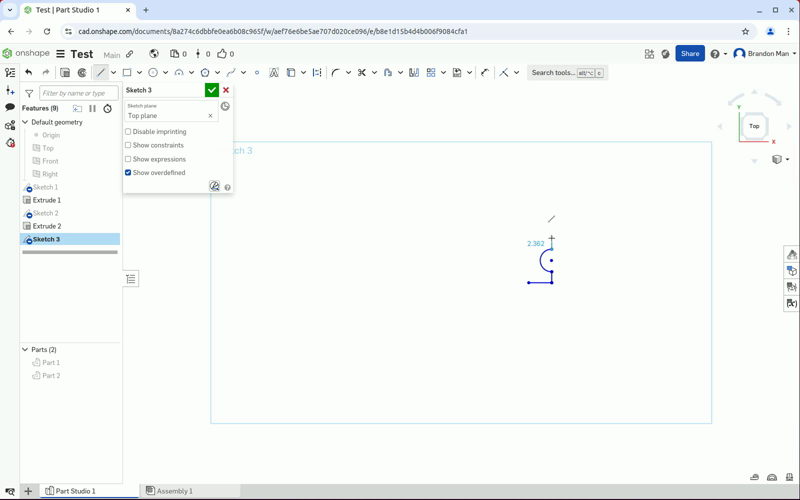
key_up(shift)
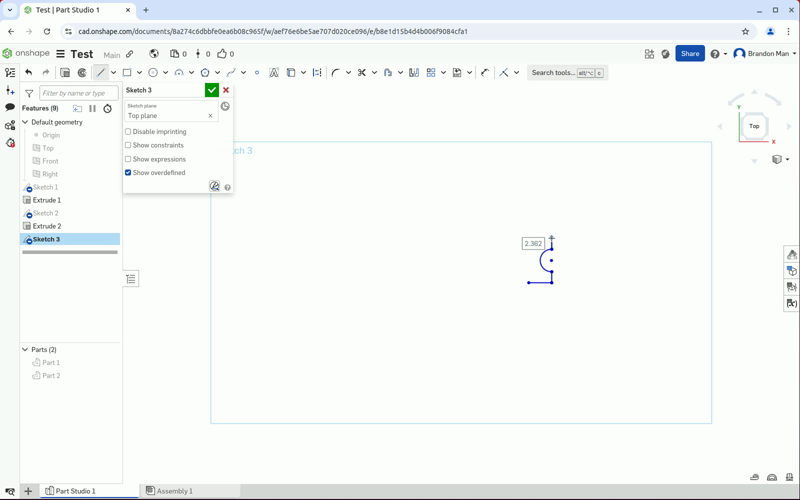
key_down(shift)
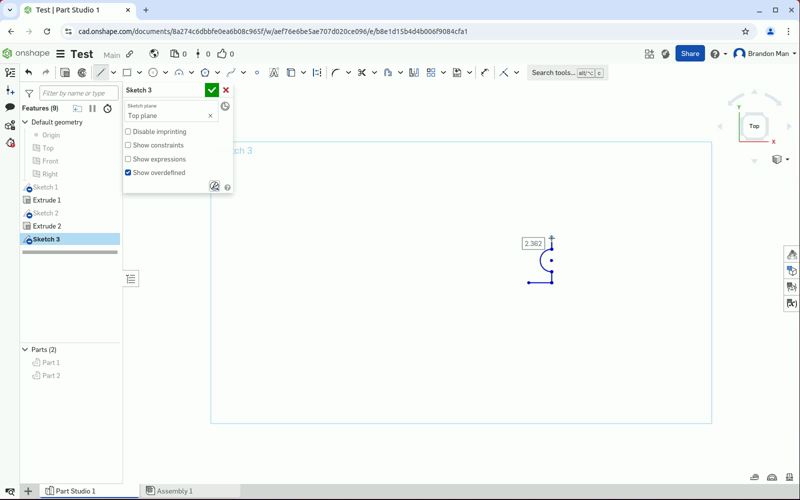
mouse_move(581, 237)
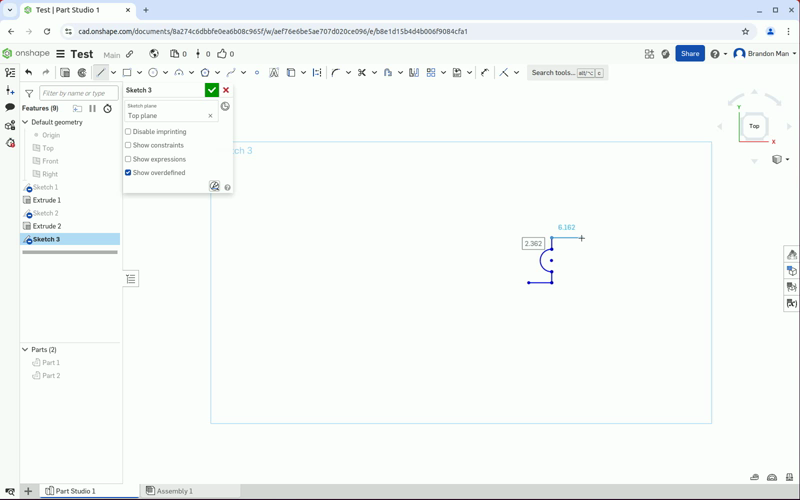
mouse_move(528, 237)
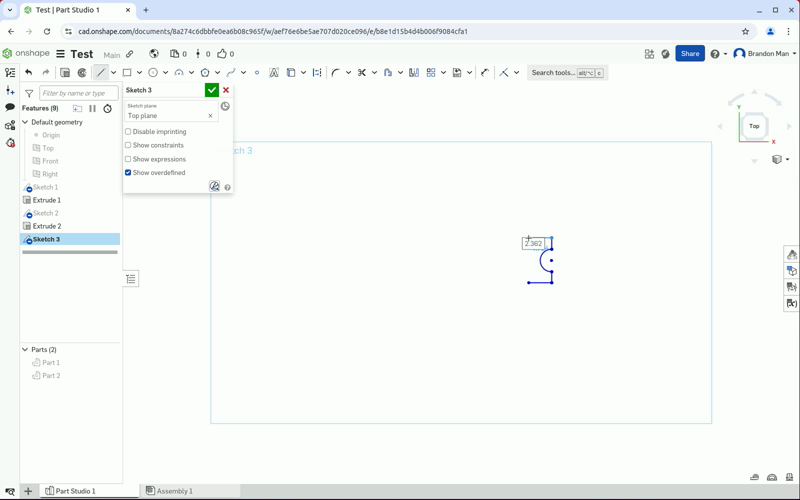
click(528, 237)
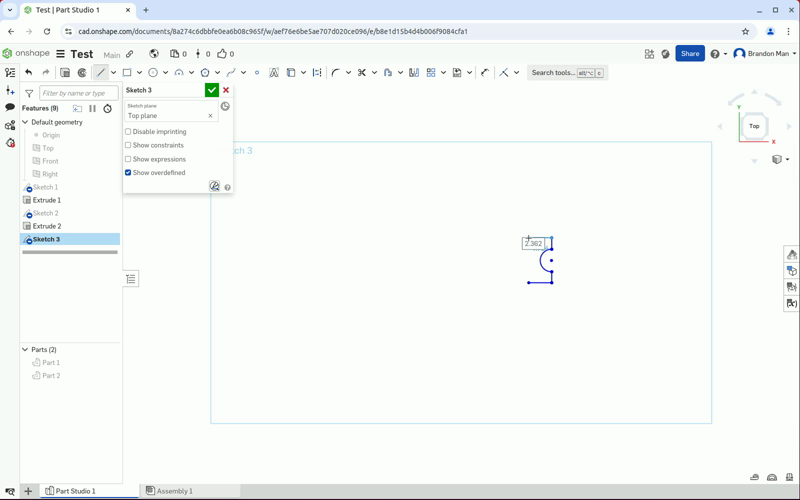
key_up(shift)
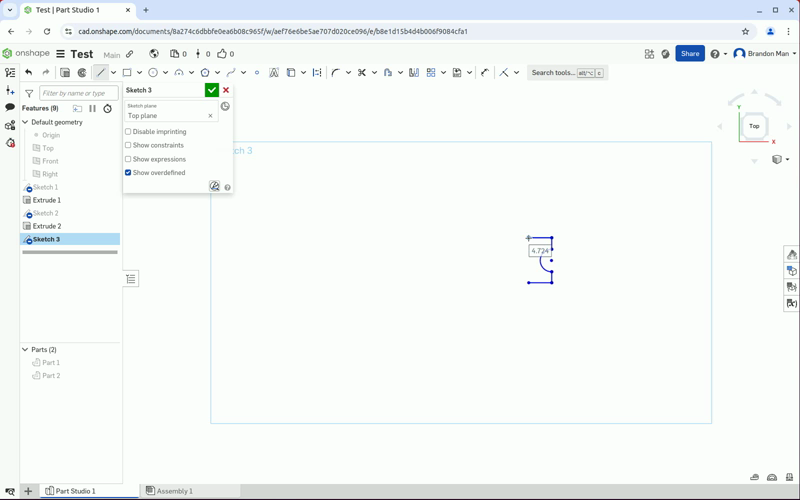
mouse_move(558, 237)
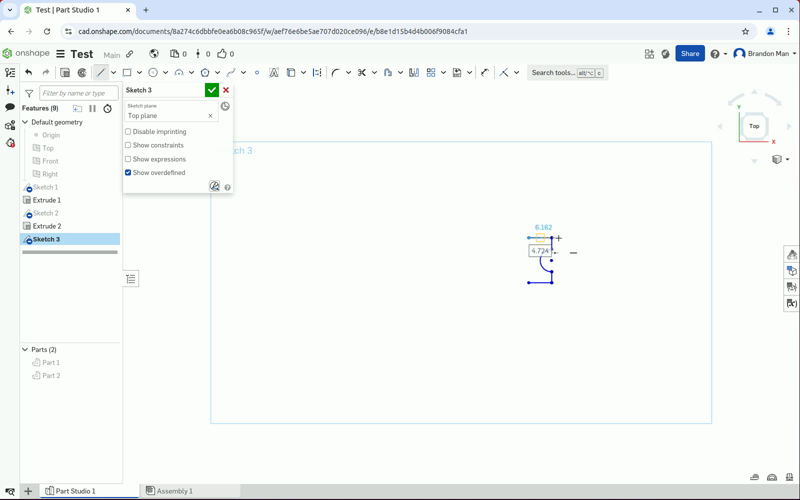
key_down(shift)
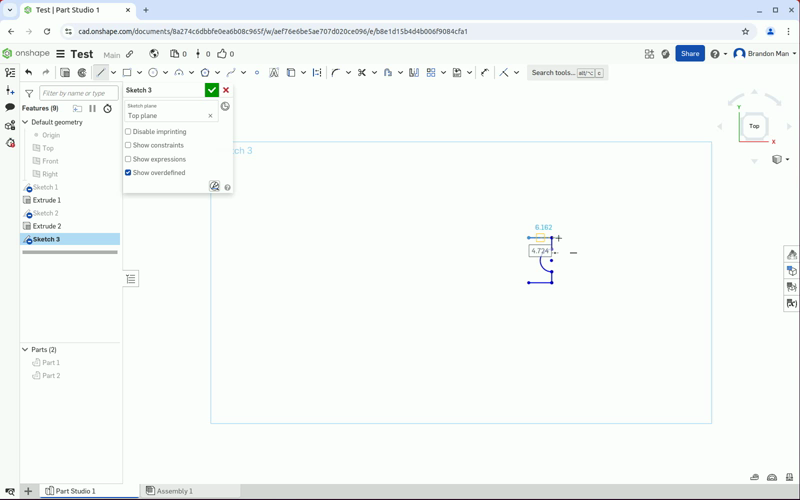
mouse_move(528, 282)
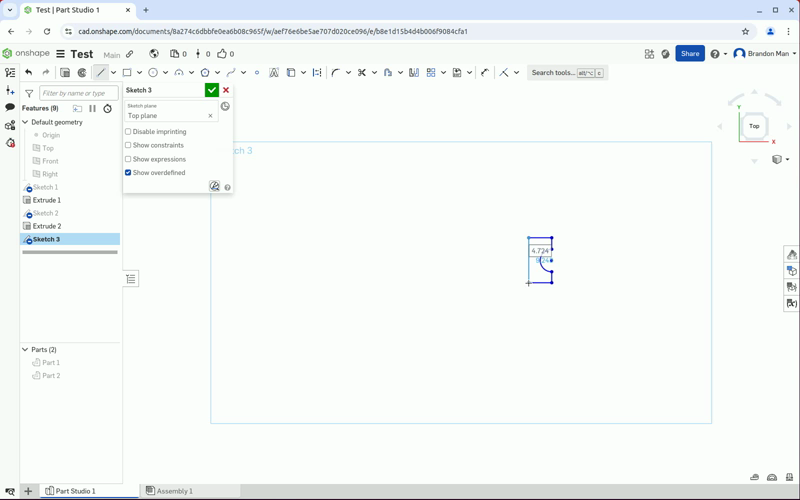
key_up(shift)
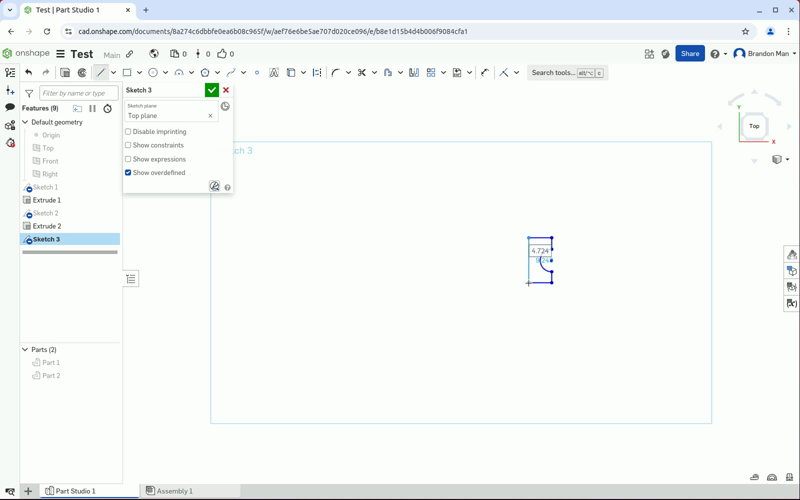
click(528, 282)
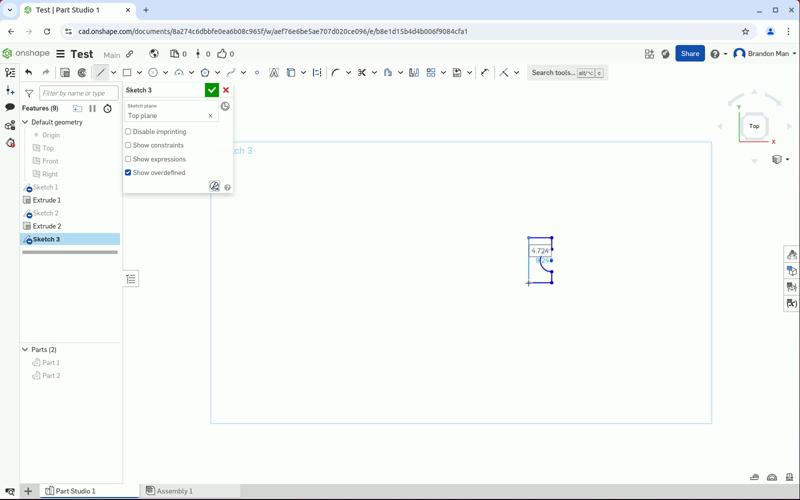
key(esc)
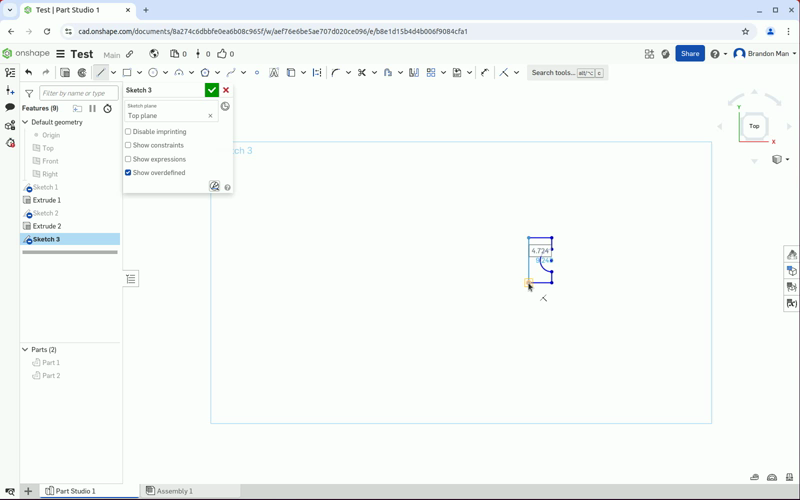
mouse_move(547, 268)
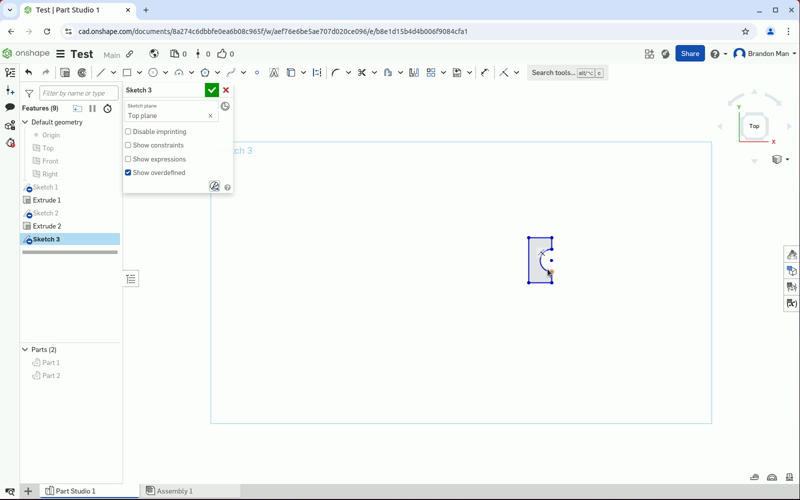
scroll(6)
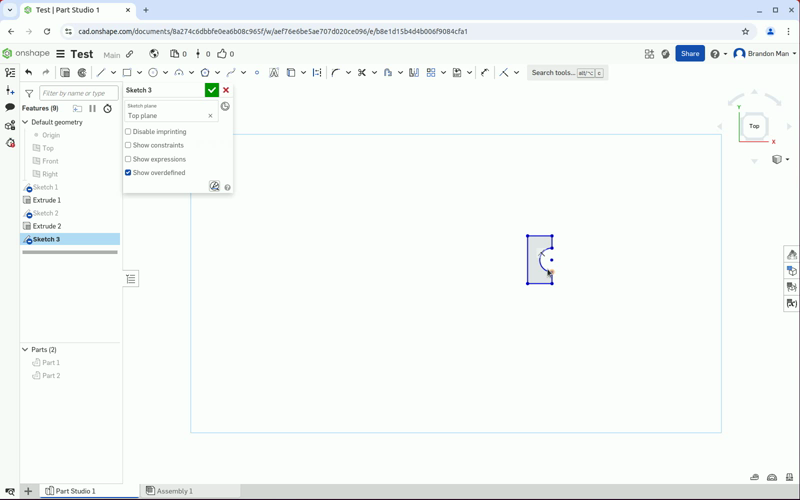
scroll(6)
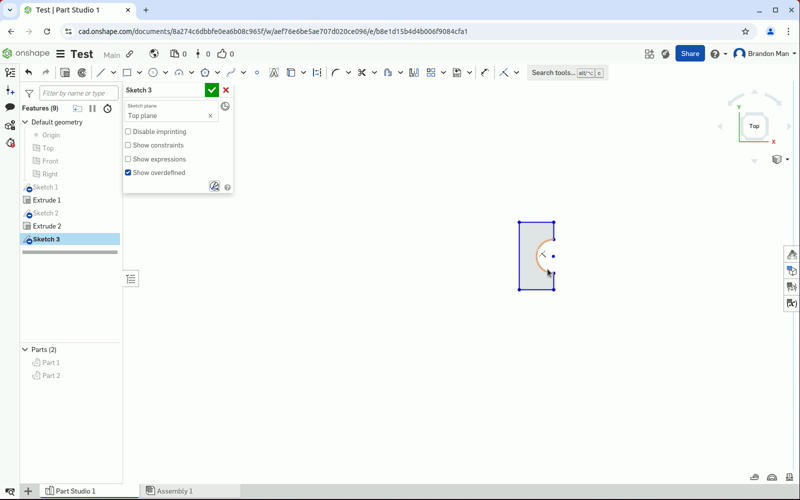
scroll(6)
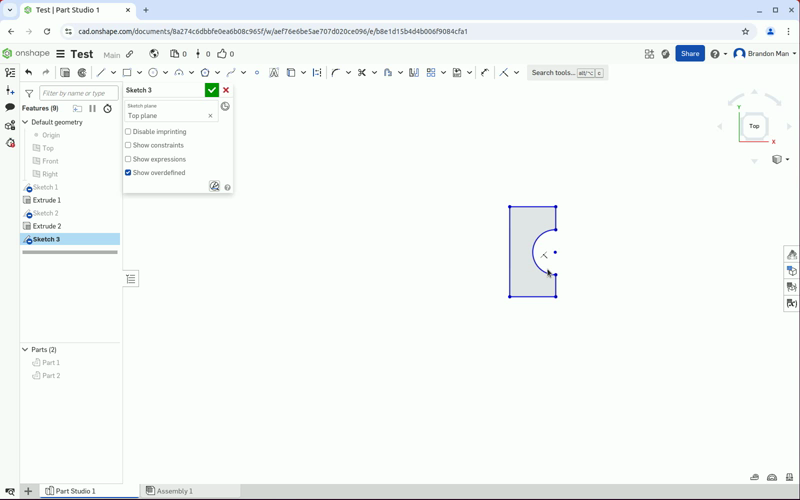
scroll(6)
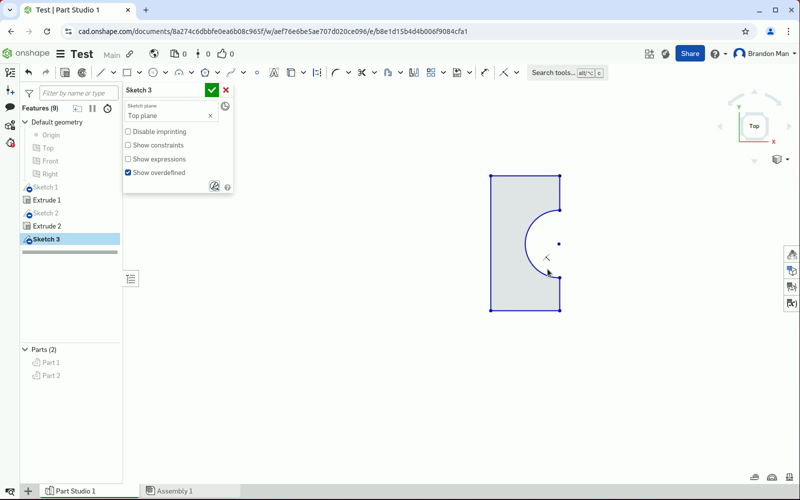
scroll(6)
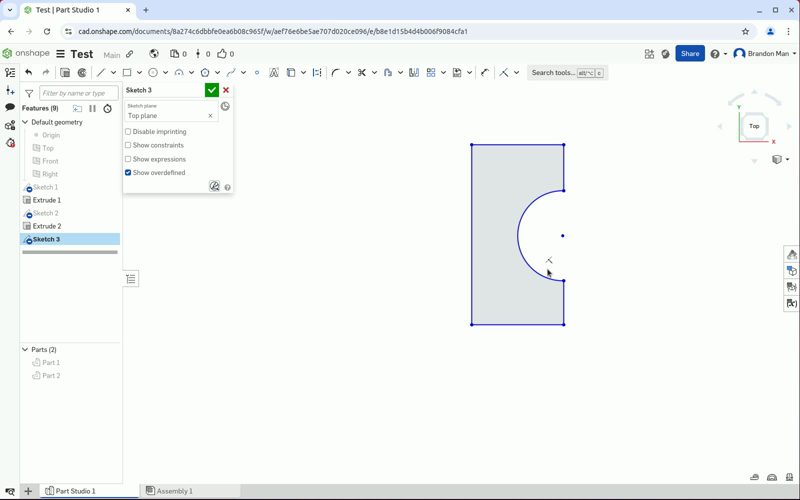
scroll(6)
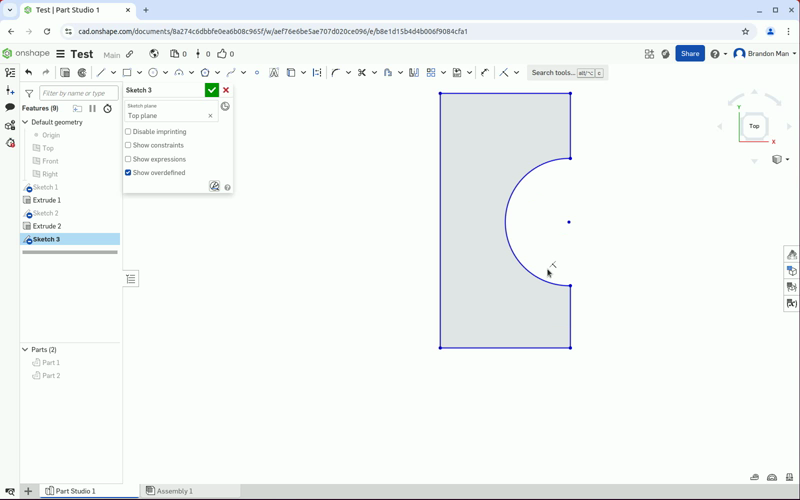
scroll(6)
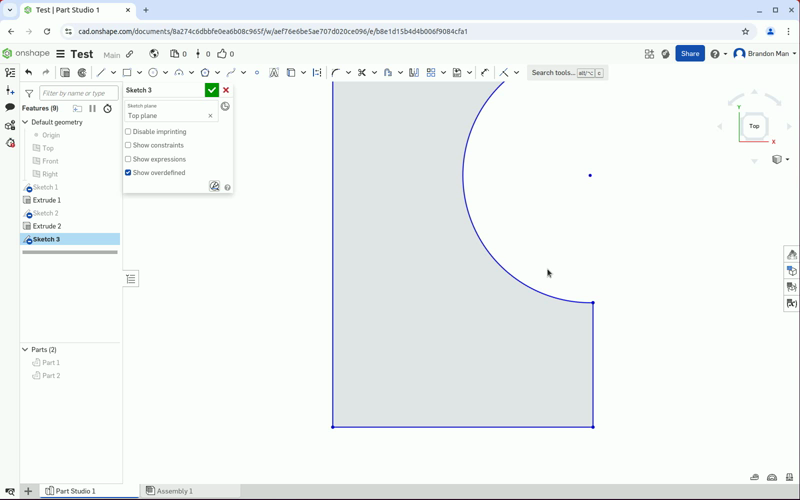
click(547, 268)
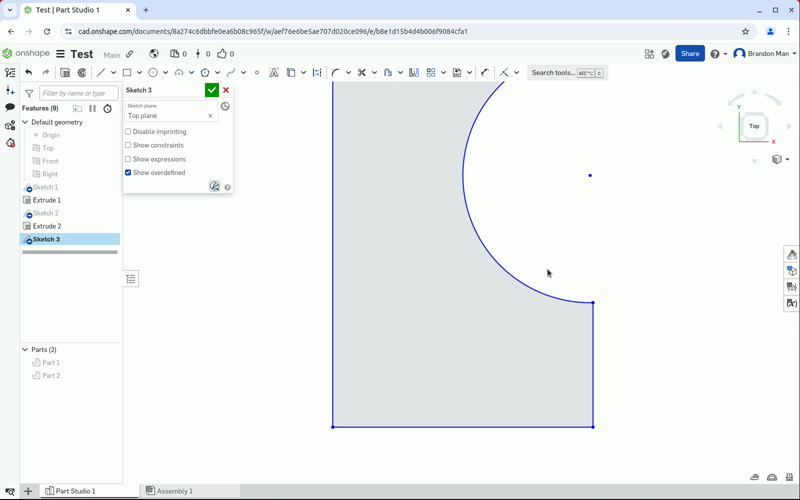
scroll(-6)
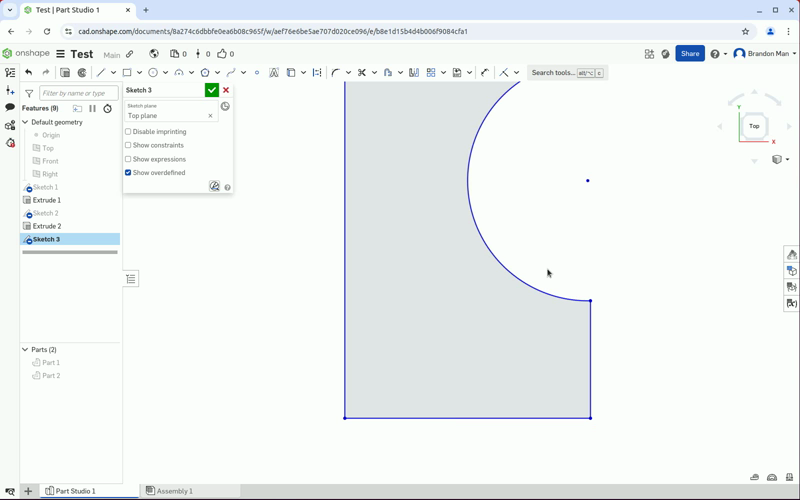
scroll(-6)
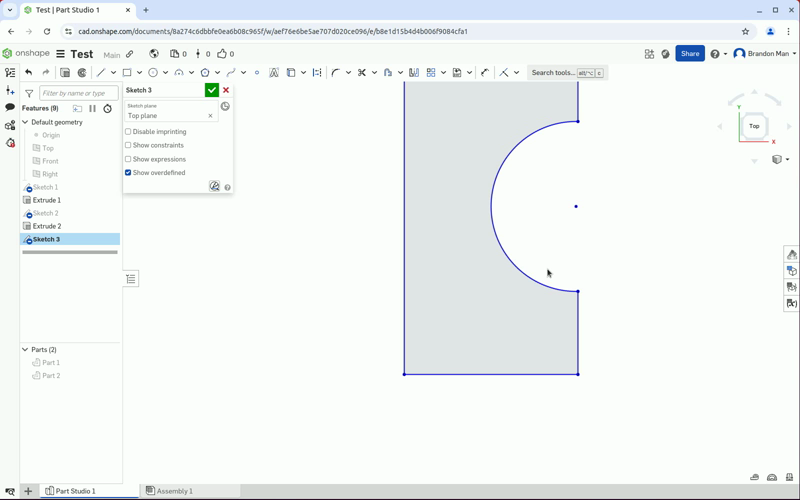
scroll(-6)
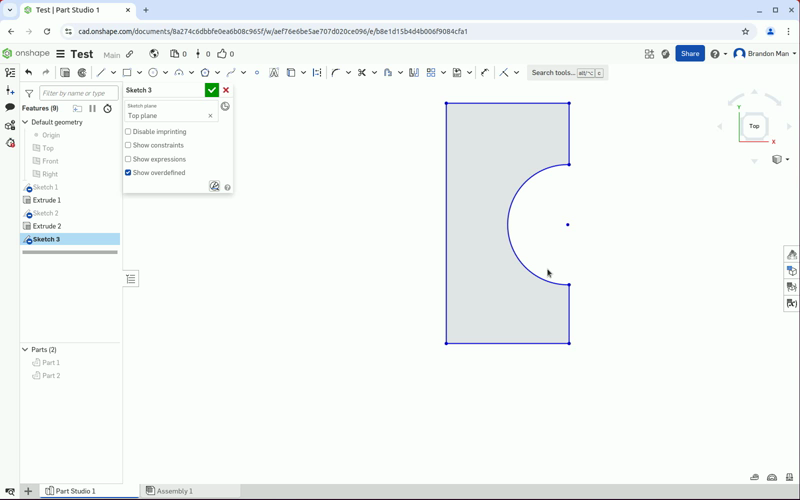
scroll(-6)
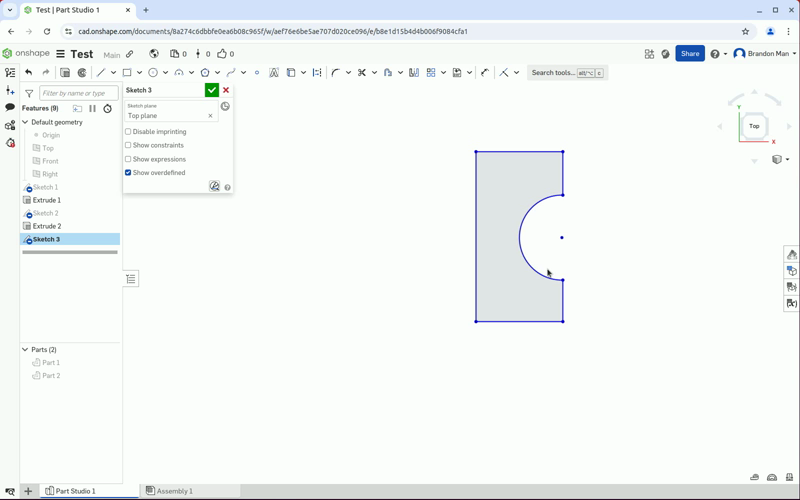
scroll(-6)
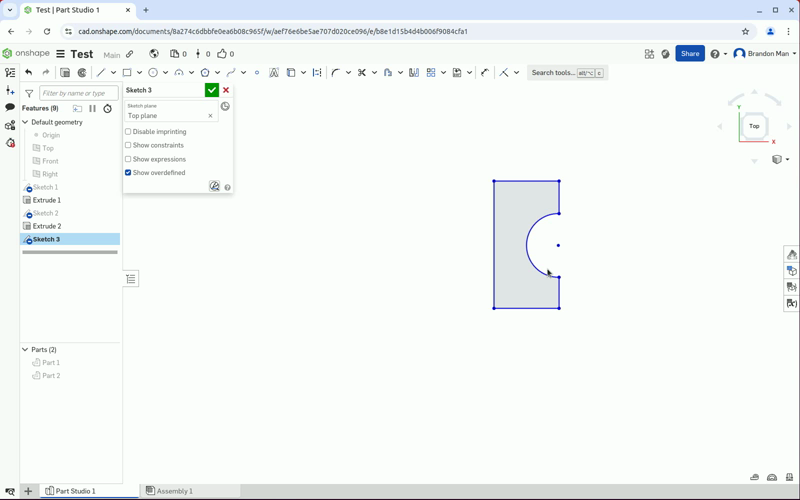
scroll(-6)
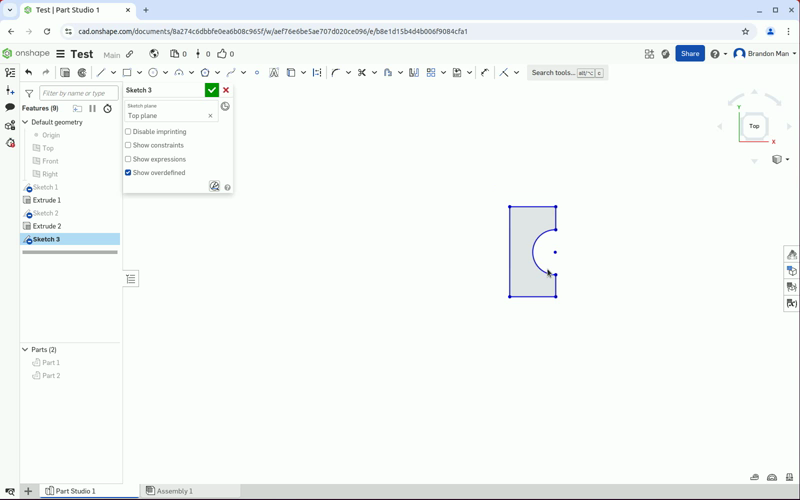
scroll(-6)
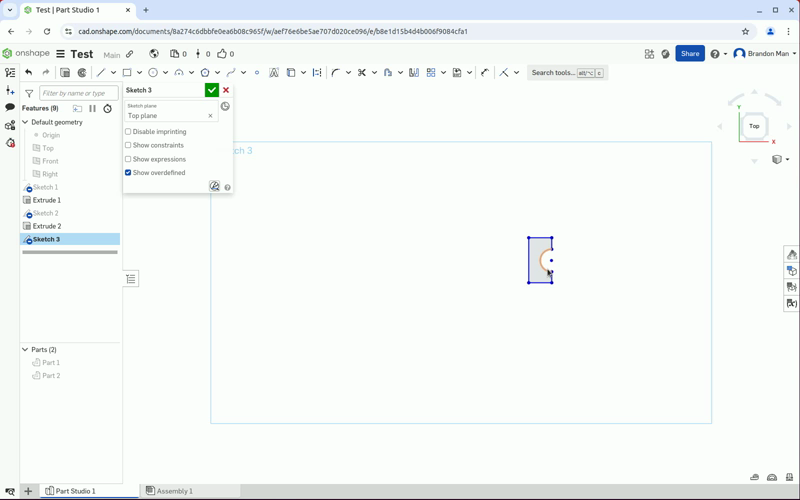
mouse_move(73, 352)
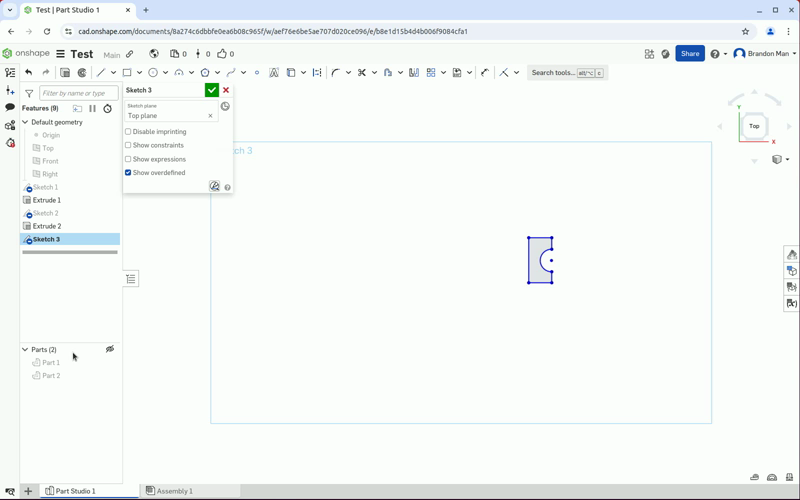
key(shift+y)
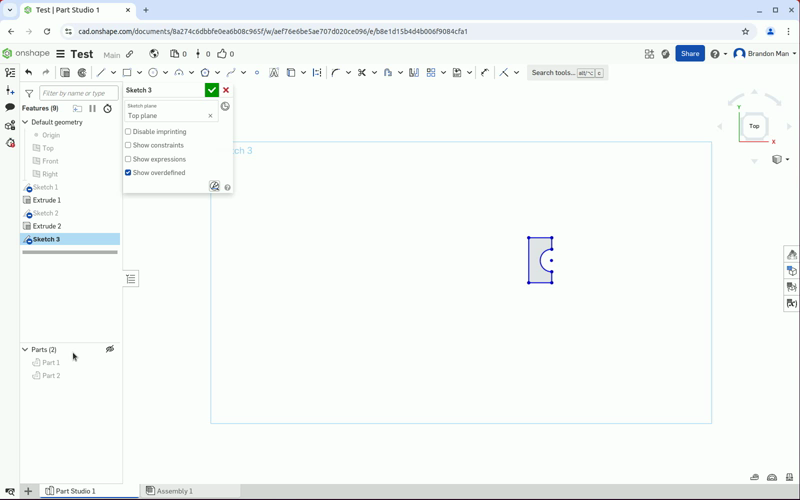
key(shift+e)
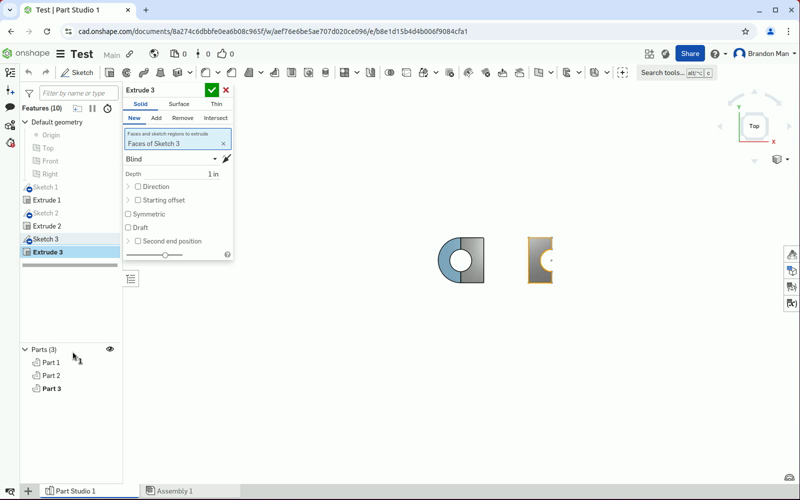
mouse_move(143, 106)
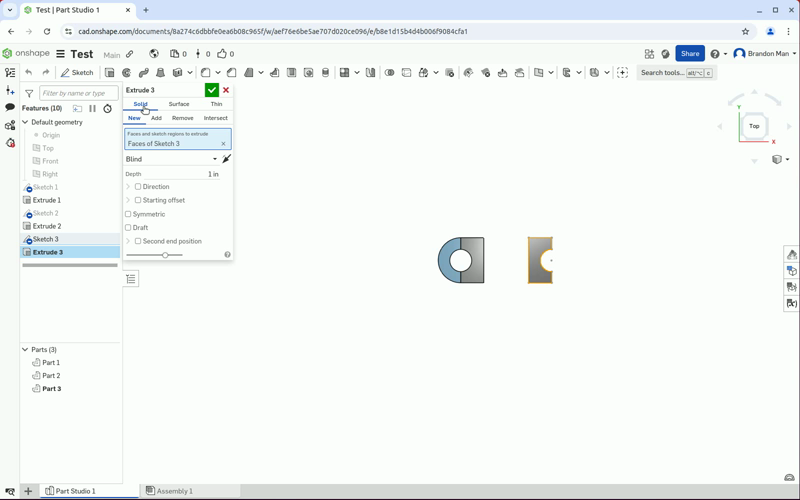
click(143, 106)
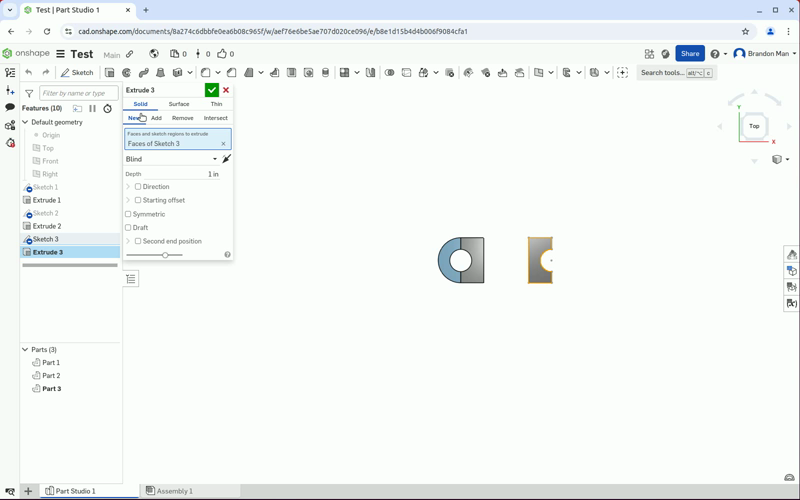
mouse_move(137, 120)
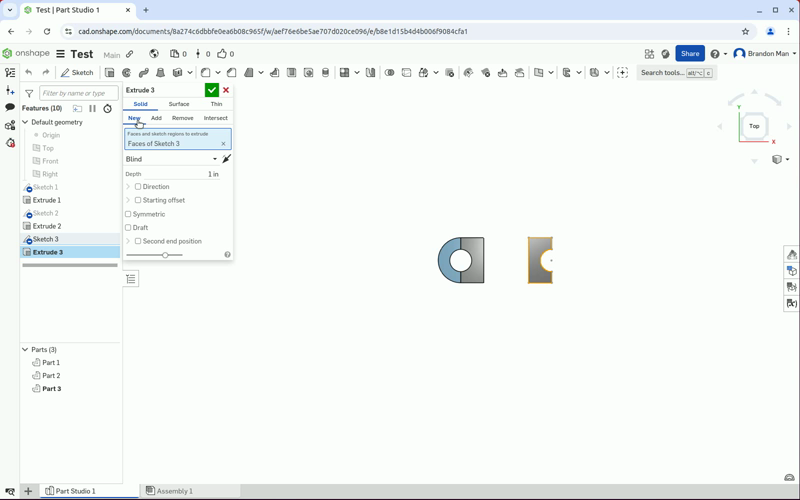
click(137, 120)
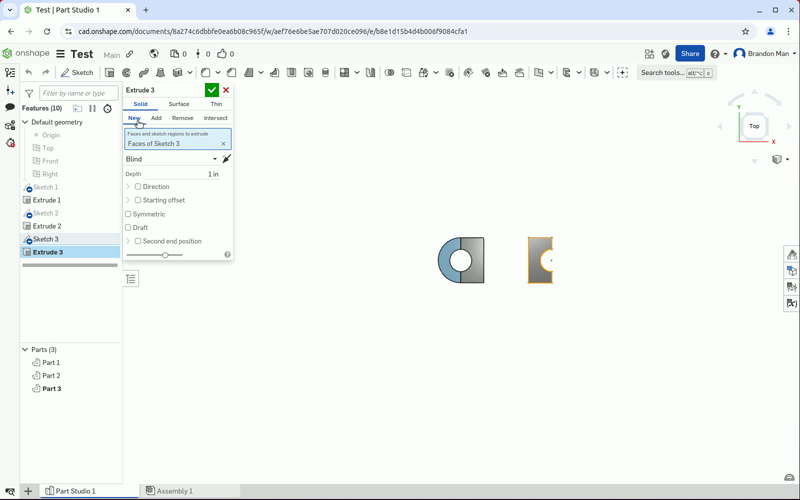
key(tab, 4)
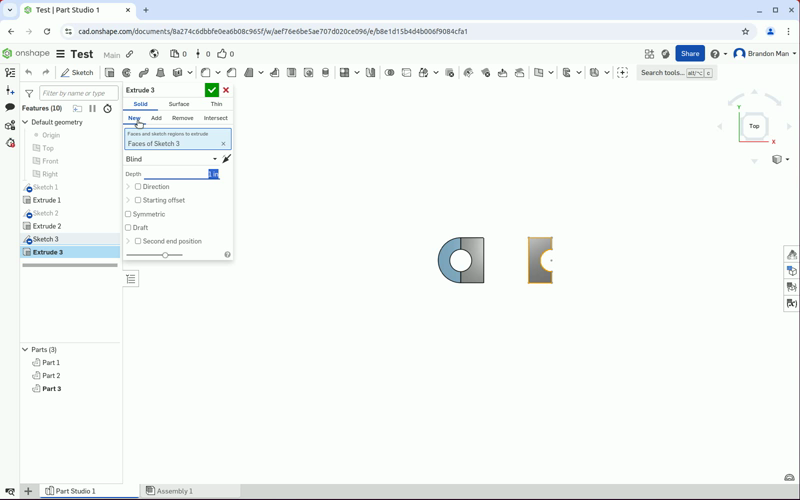
text(4.574)
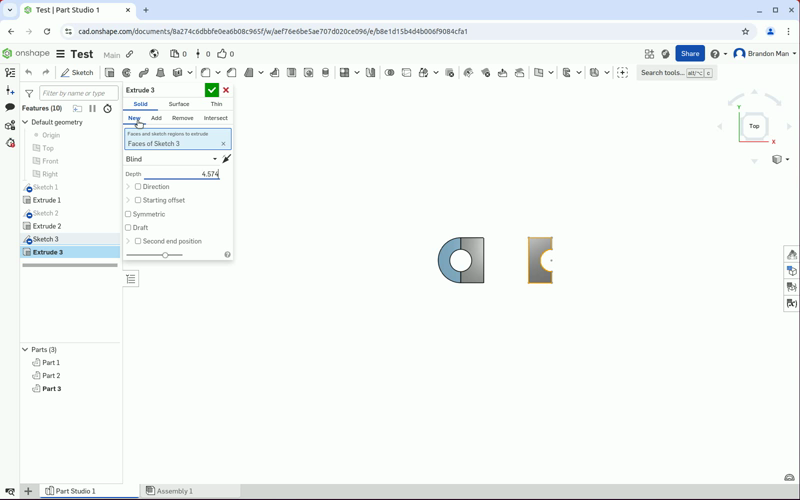
key(enter)
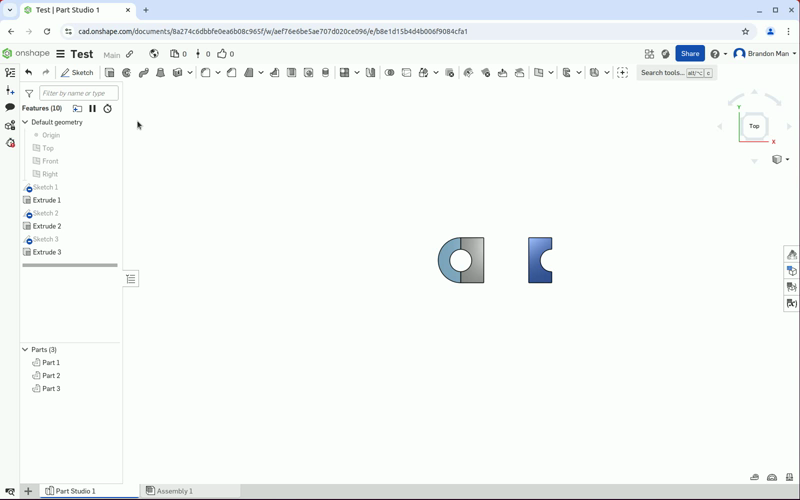
key(shift+h)
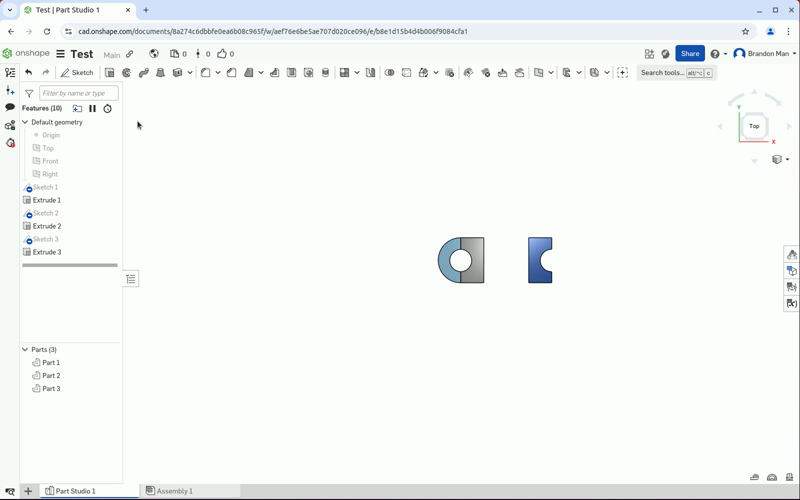
key(shift+h)
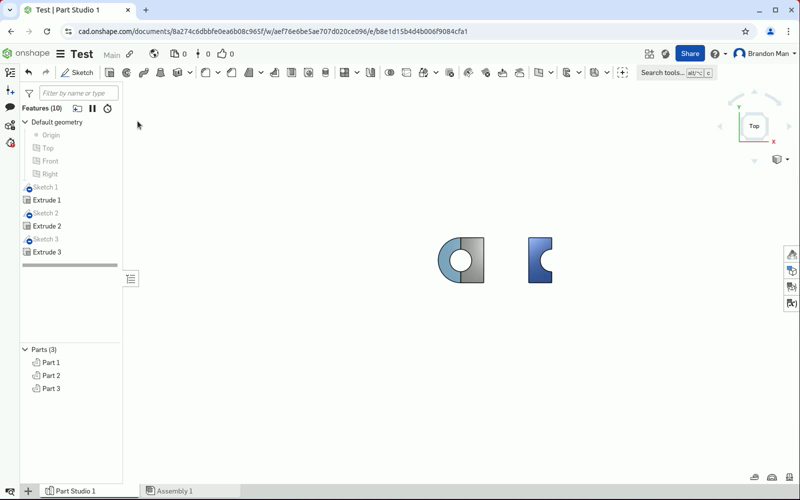
mouse_move(73, 189)
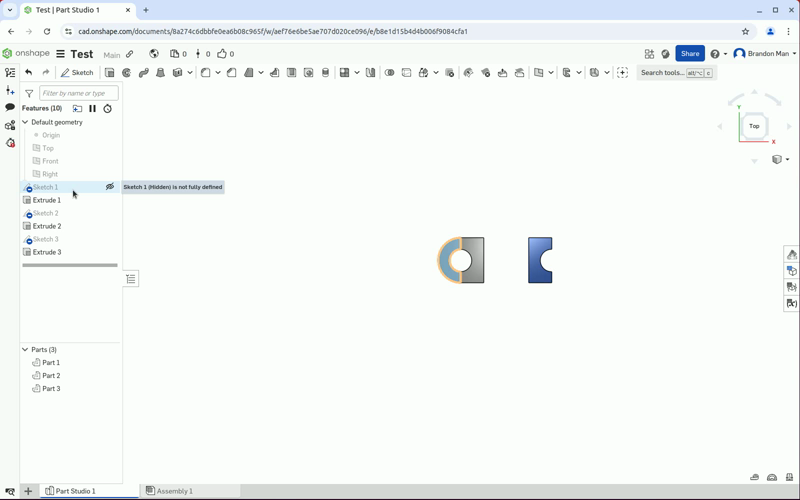
click(73, 189)
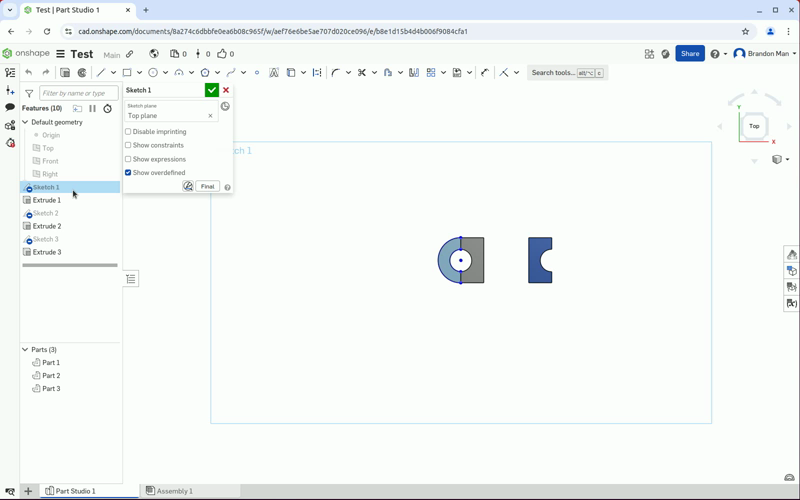
mouse_move(229, 92)
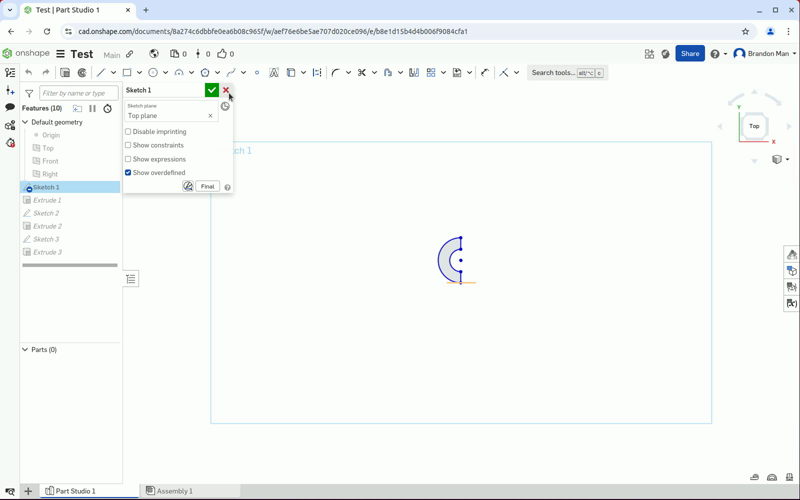
click(229, 92)
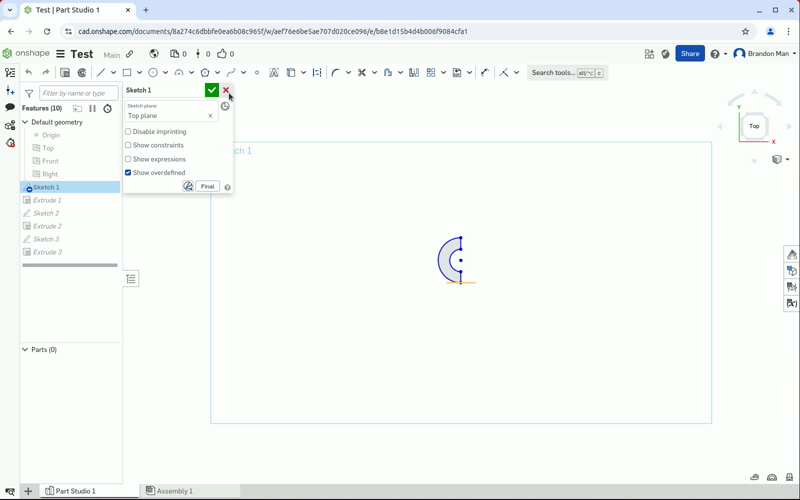
key(shift+s)
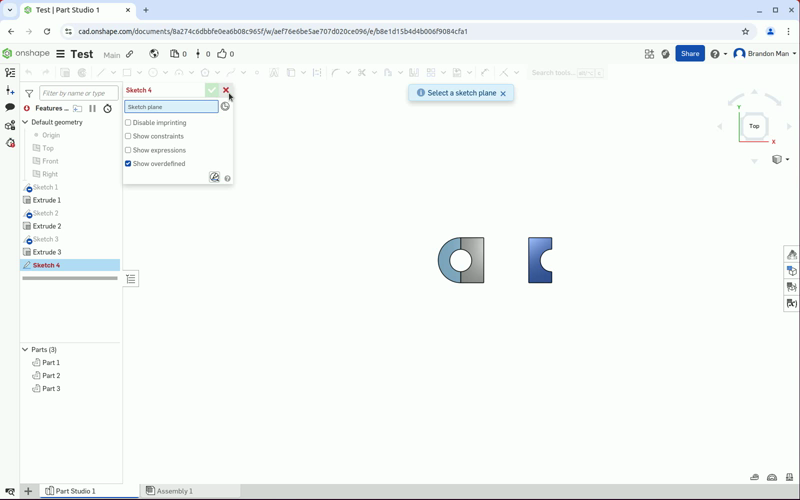
mouse_move(73, 150)
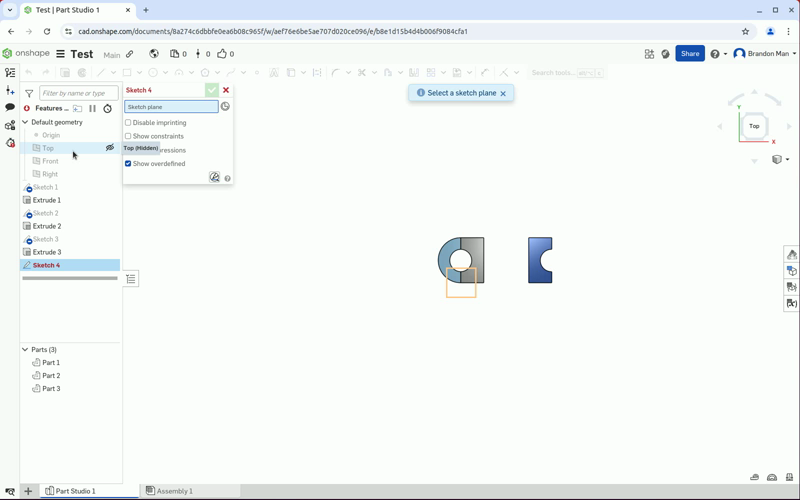
click(73, 150)
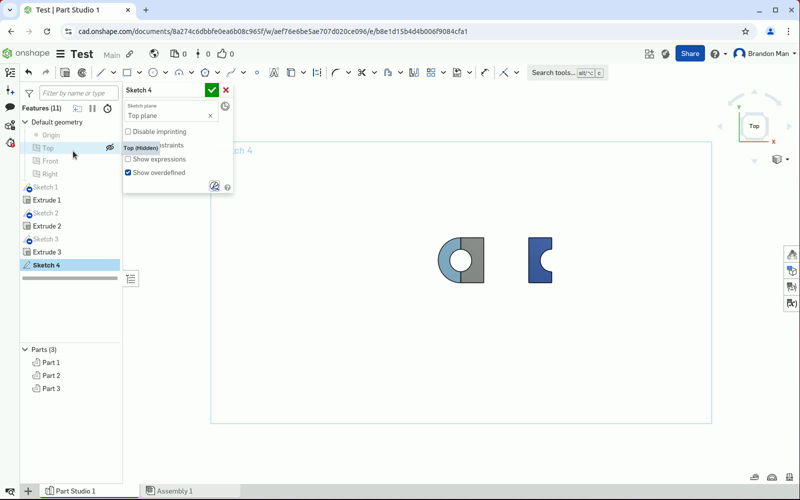
mouse_move(73, 352)
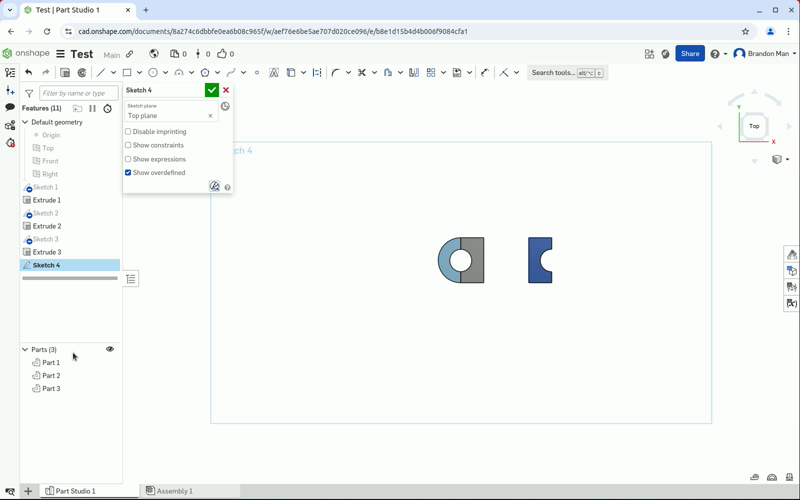
key(y)
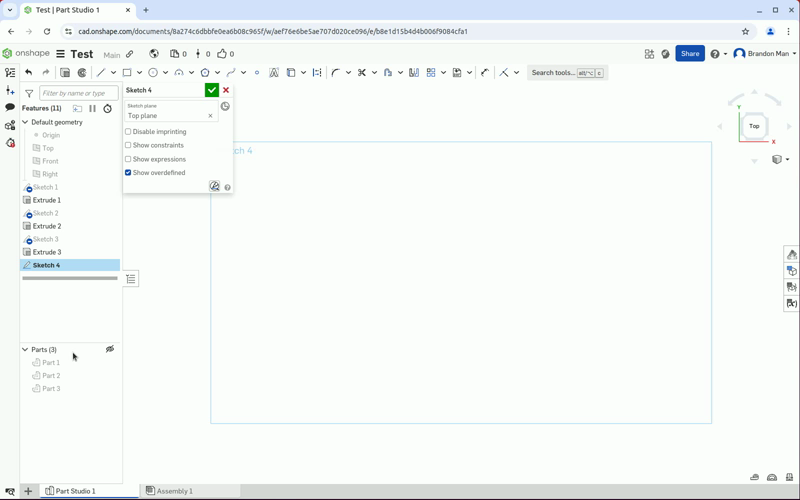
key(a)
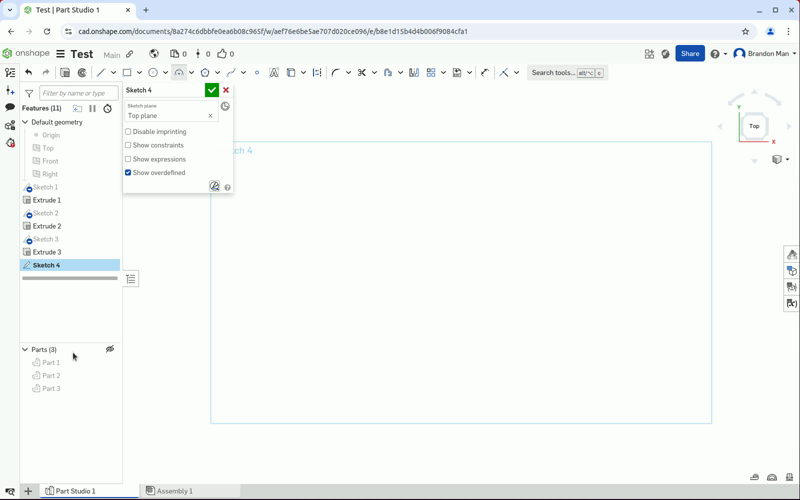
key_down(shift)
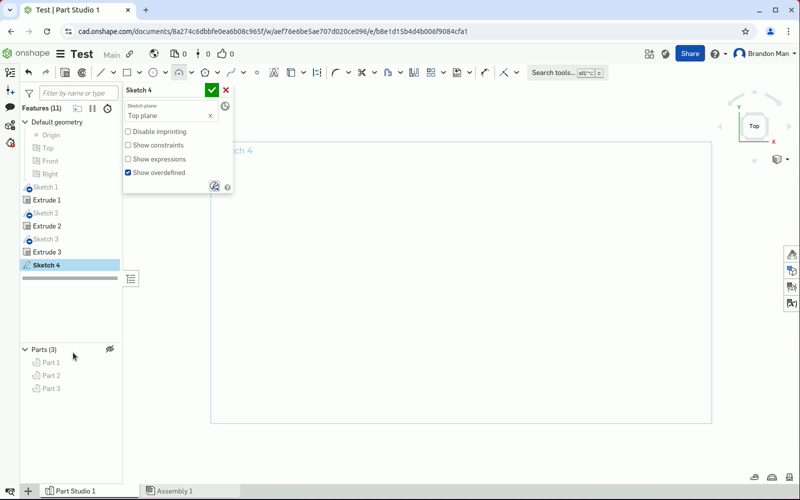
mouse_move(551, 282)
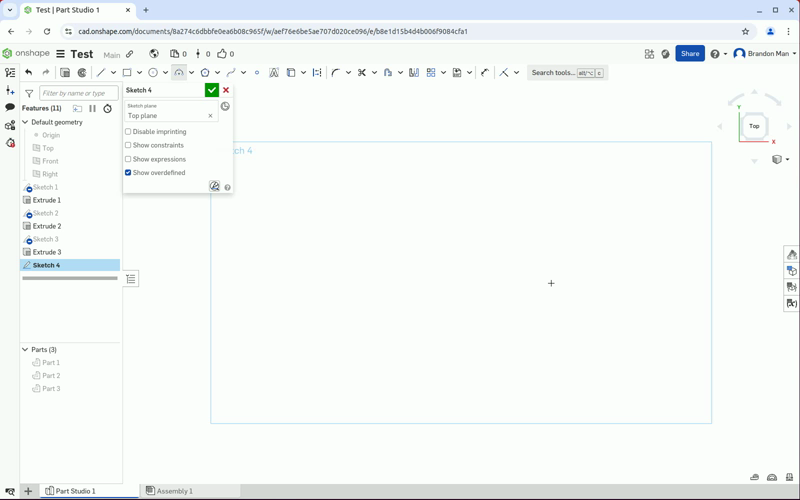
click(551, 282)
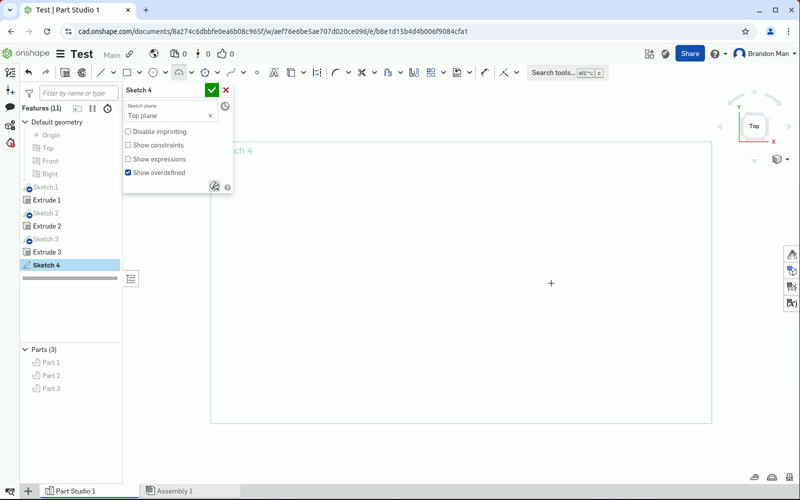
key_up(shift)
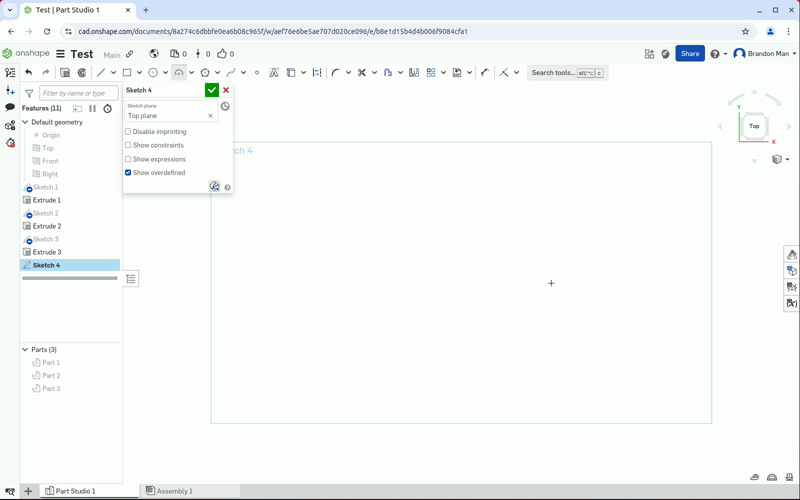
key_down(shift)
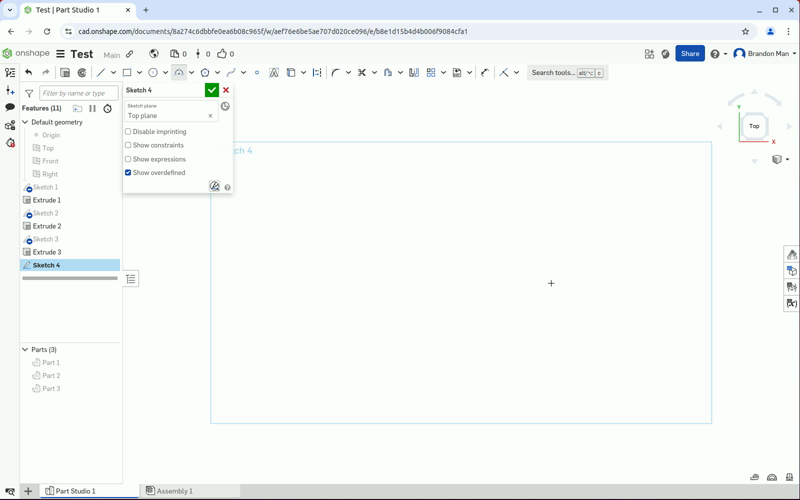
mouse_move(551, 237)
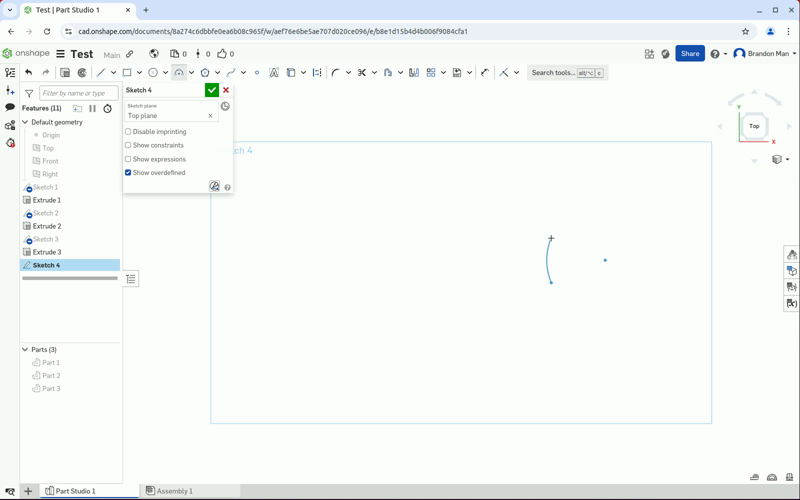
click(551, 237)
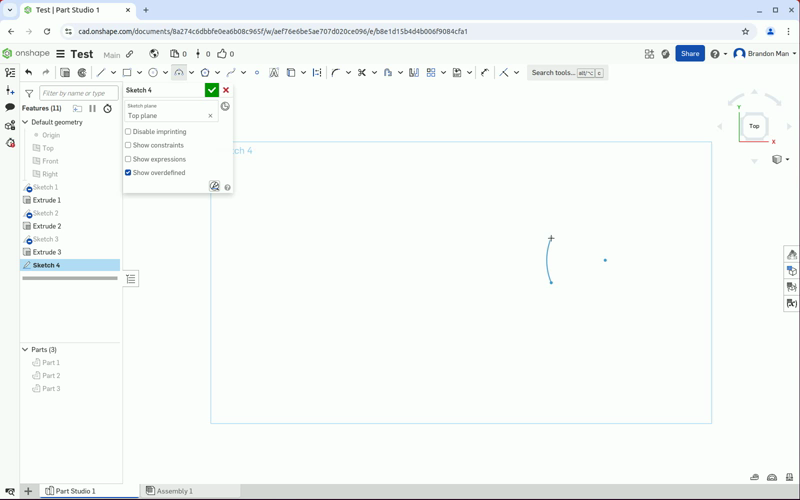
mouse_move(573, 260)
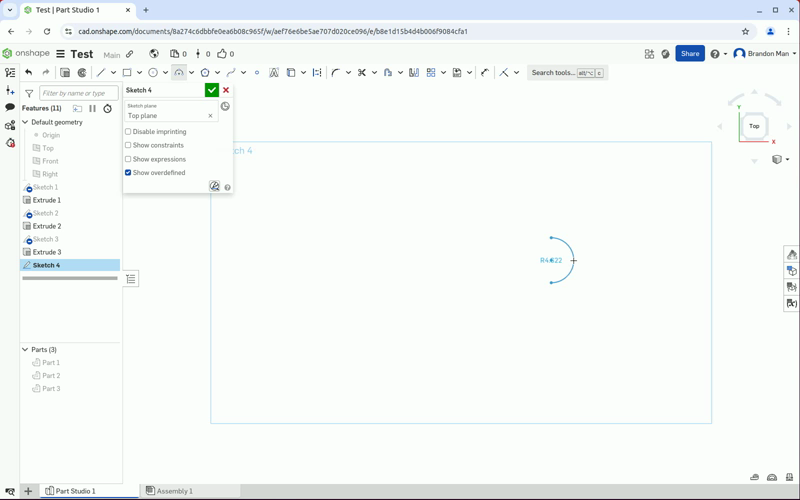
click(573, 260)
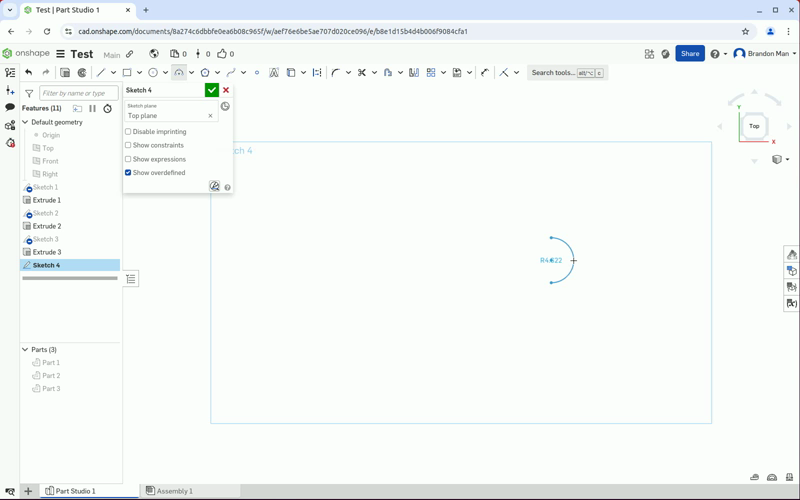
key_up(shift)
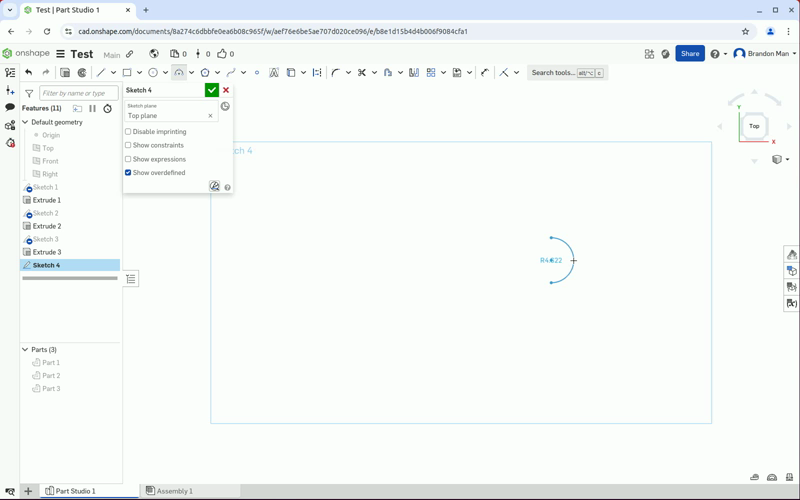
key(esc)
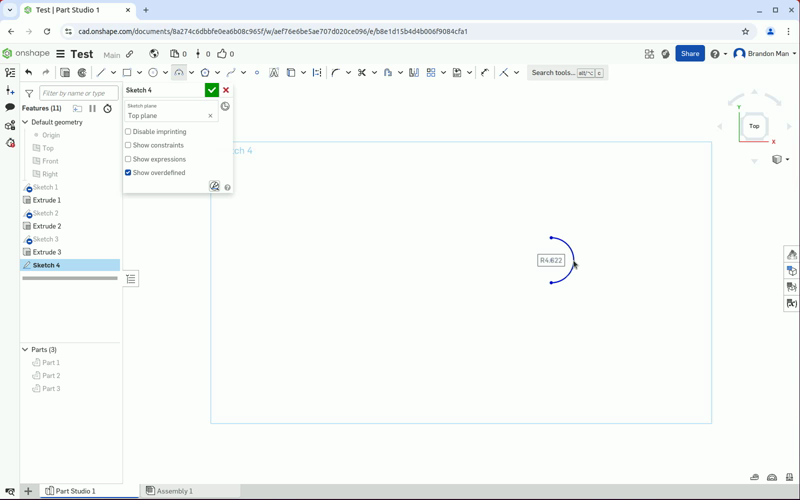
key(l)
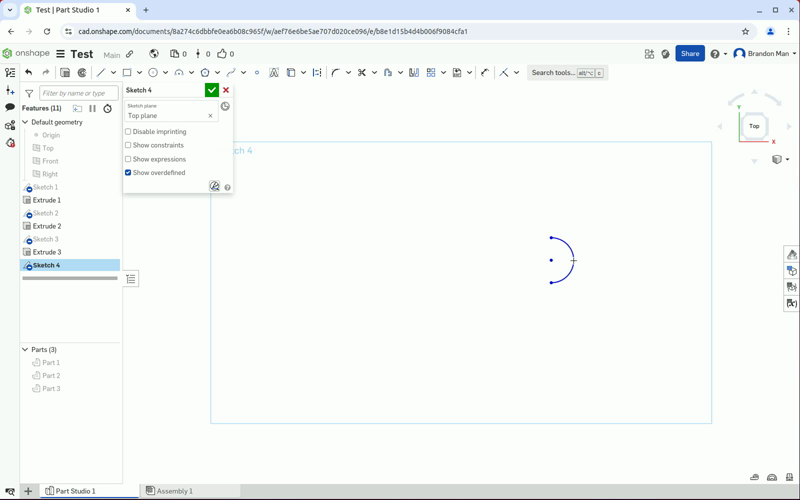
mouse_move(551, 237)
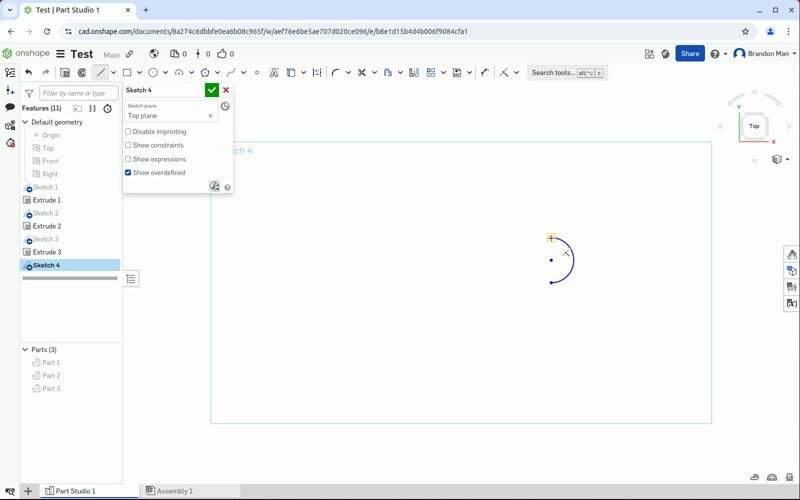
click(551, 237)
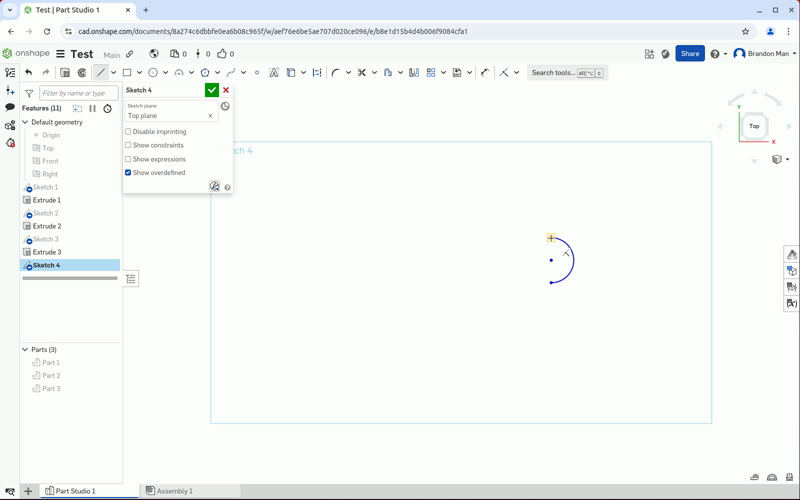
key_down(shift)
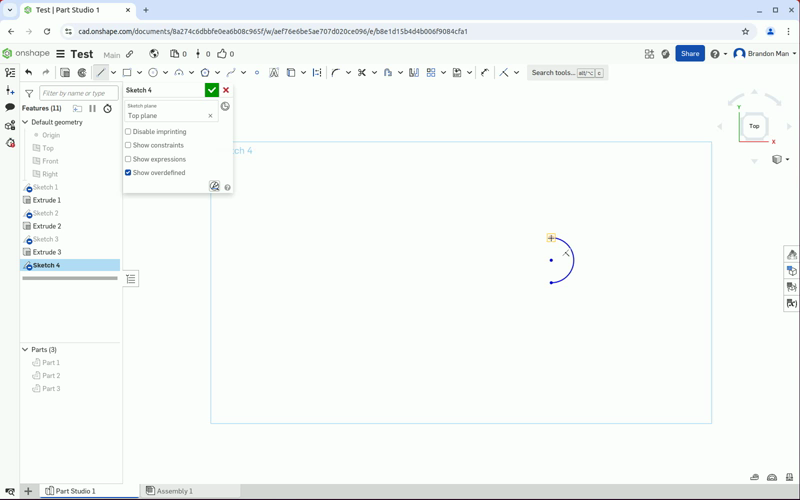
mouse_move(581, 237)
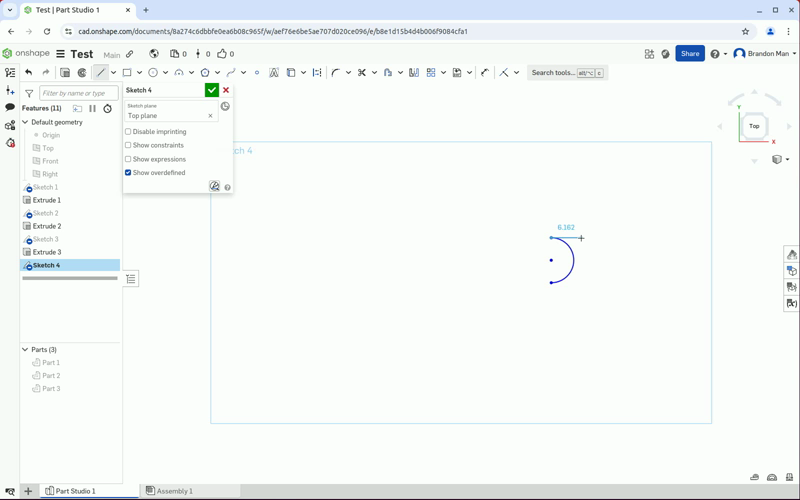
mouse_move(551, 249)
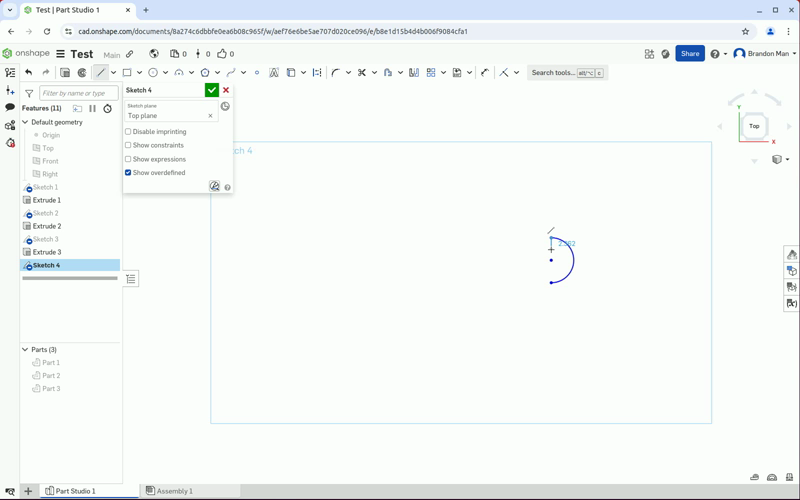
click(551, 249)
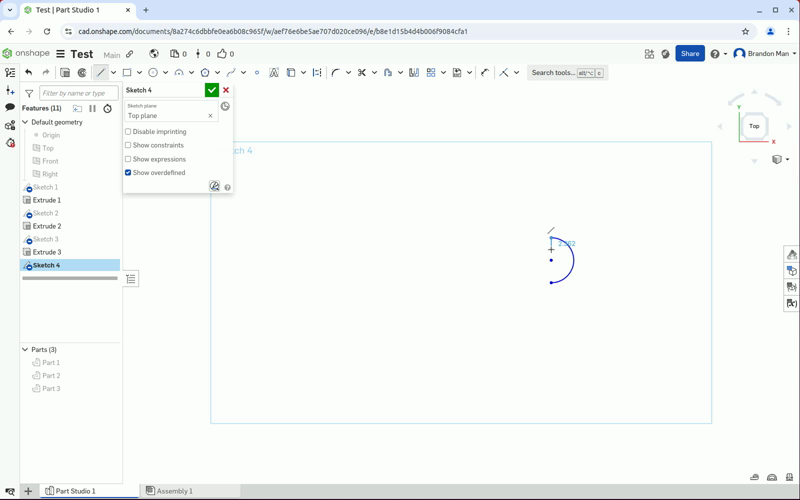
key_up(shift)
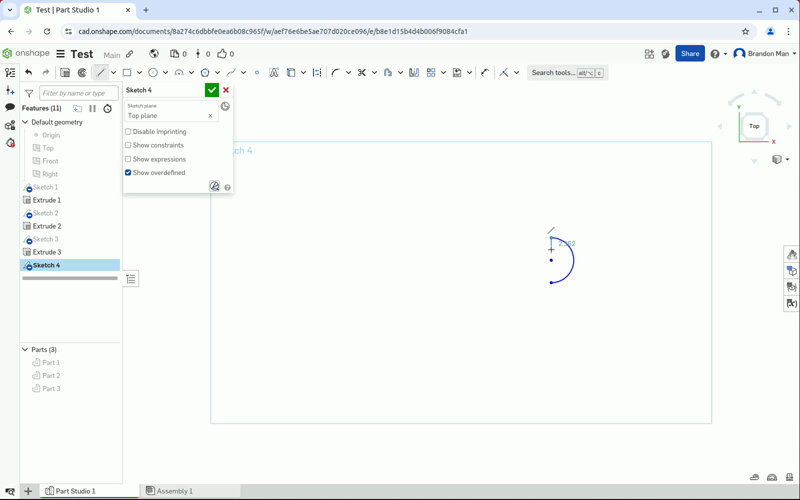
key(esc)
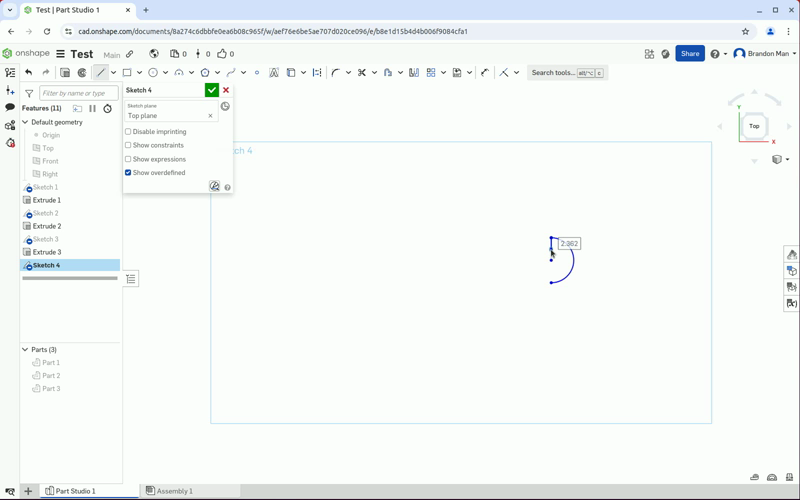
key(a)
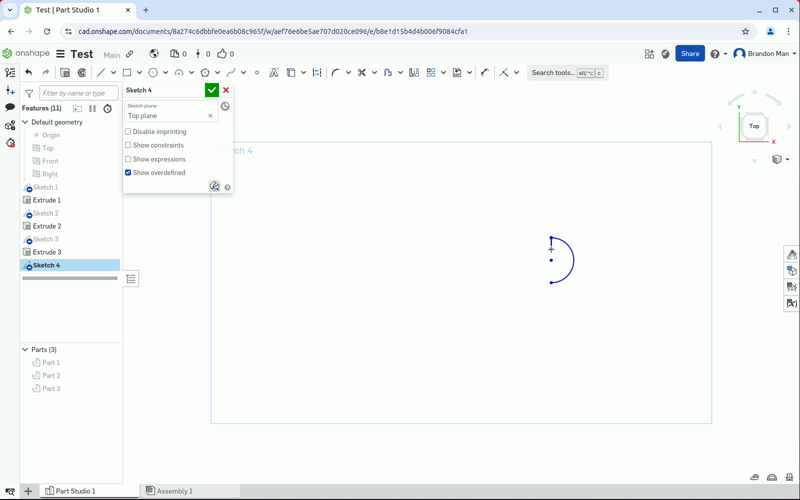
mouse_move(551, 249)
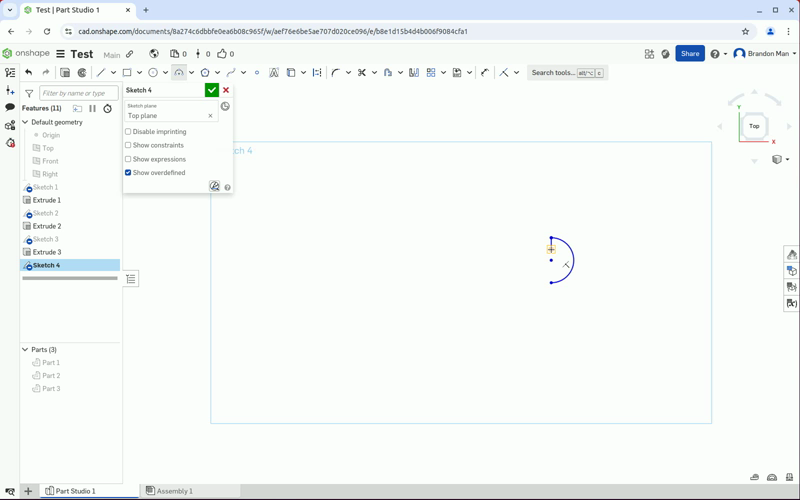
click(551, 249)
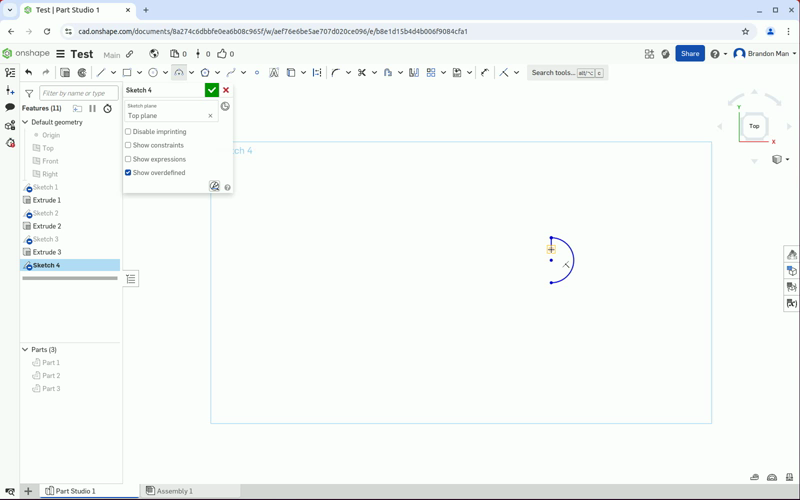
key_down(shift)
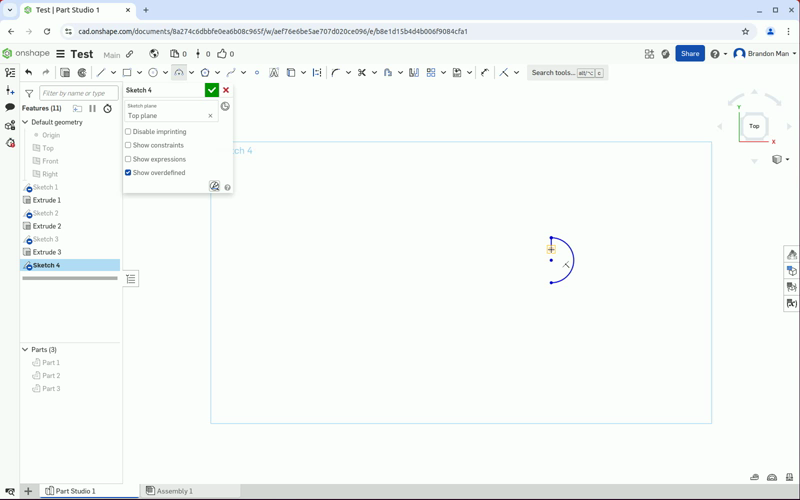
mouse_move(551, 271)
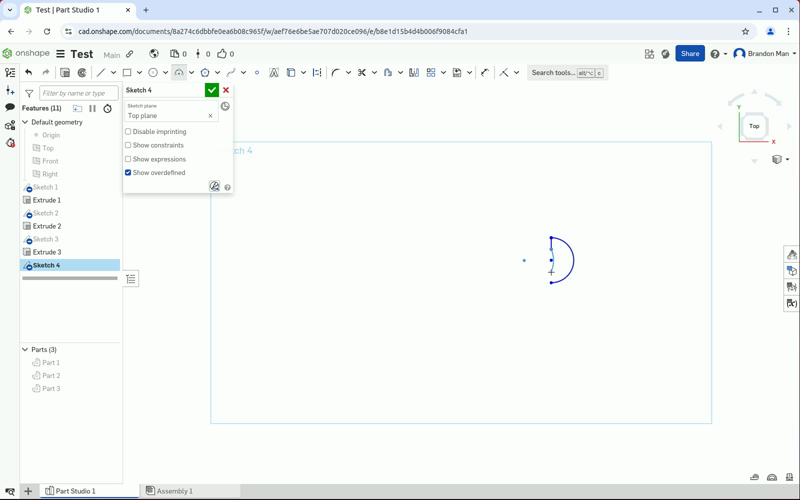
click(551, 271)
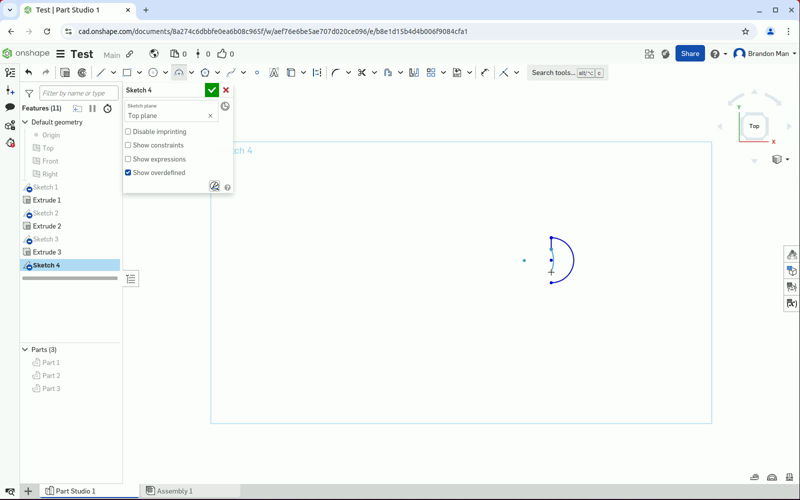
mouse_move(562, 260)
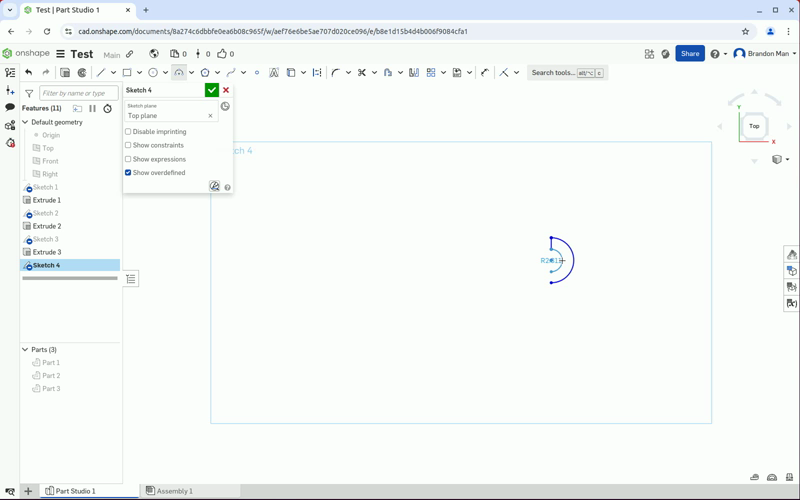
click(562, 260)
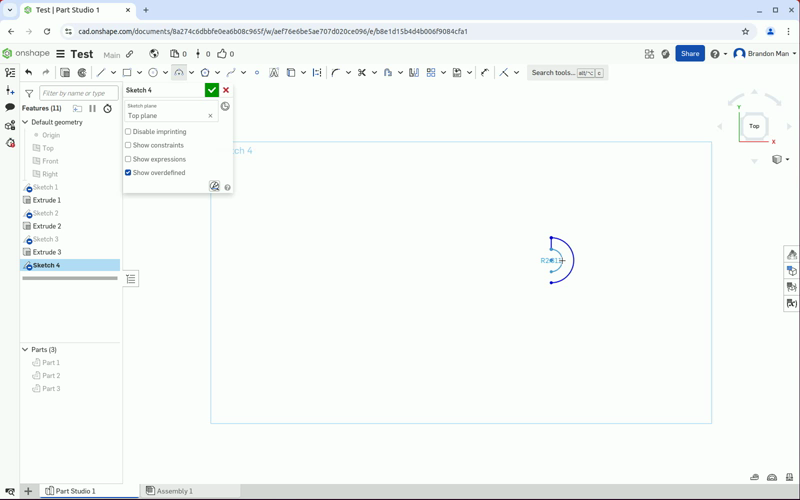
key_up(shift)
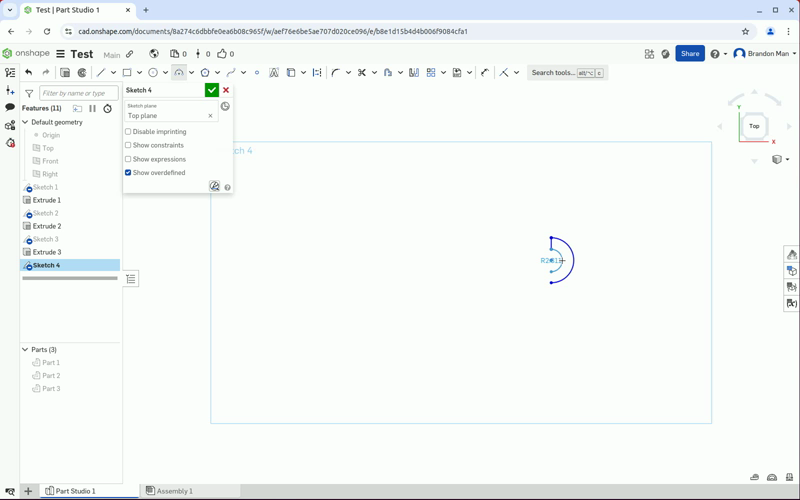
key(esc)
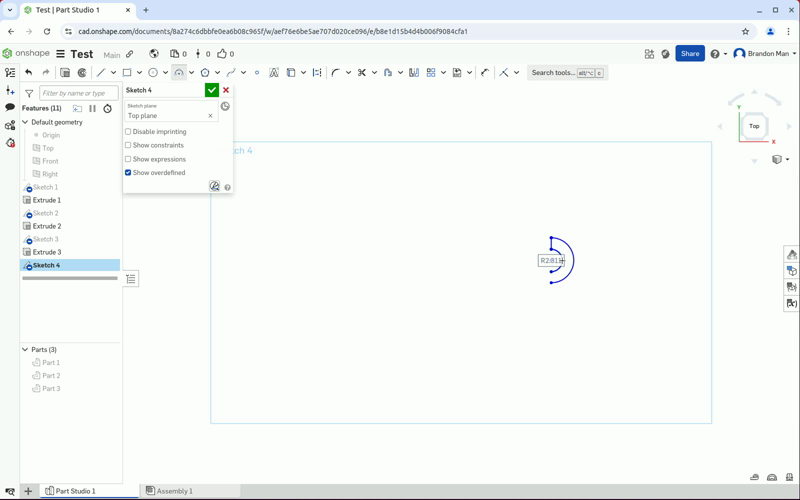
key(l)
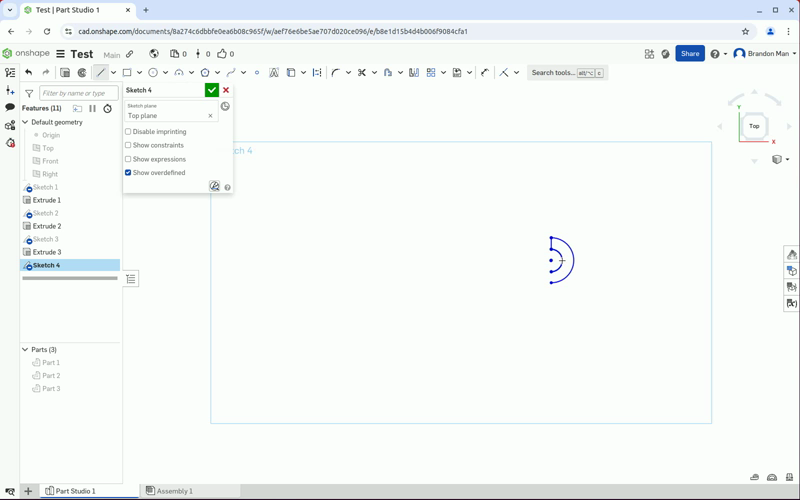
mouse_move(551, 271)
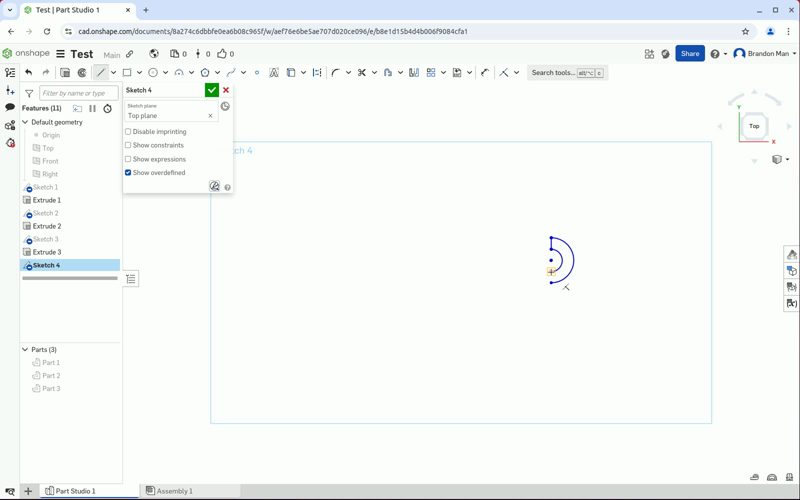
click(551, 271)
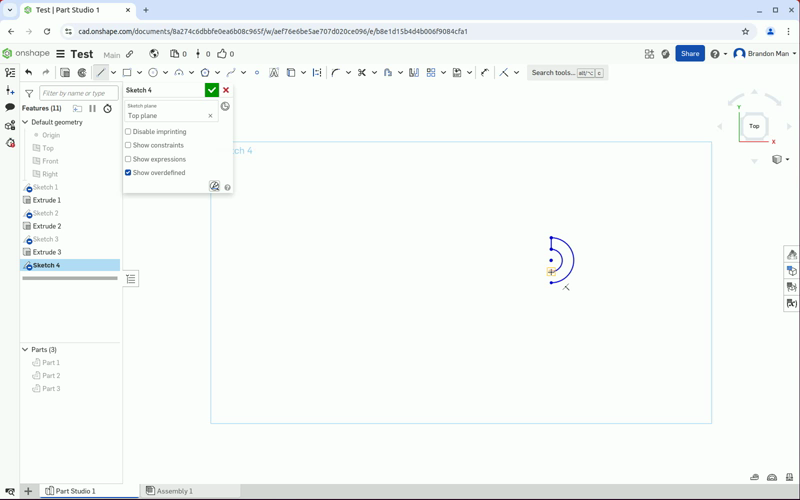
mouse_move(581, 271)
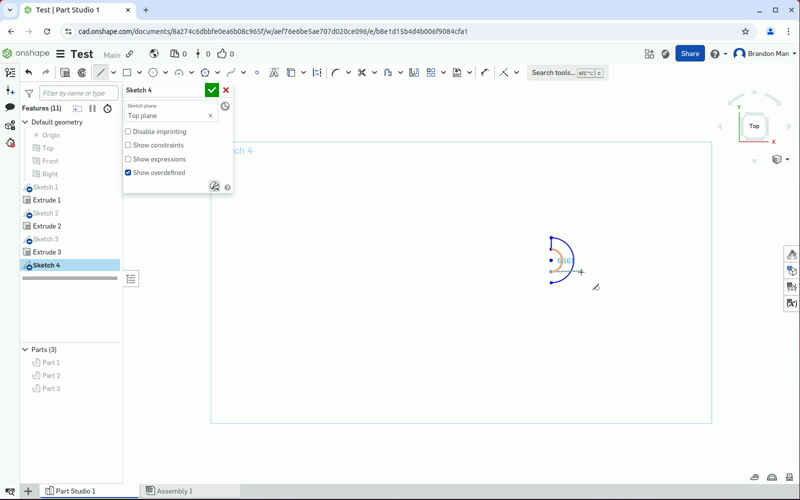
key_down(shift)
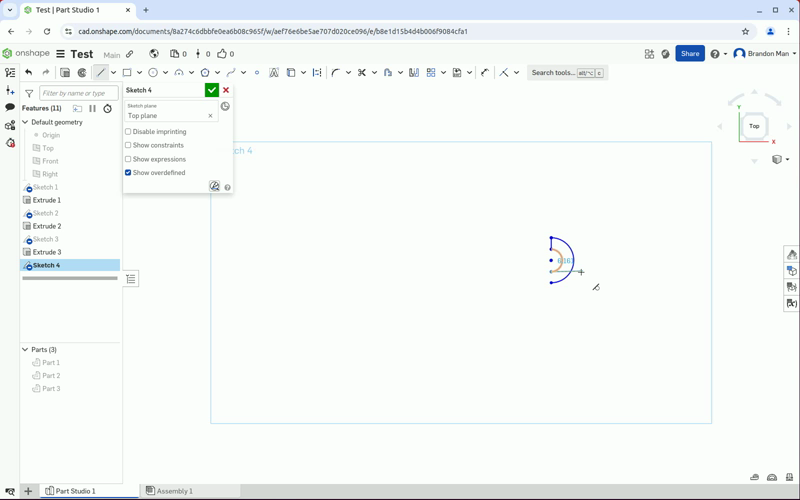
mouse_move(551, 282)
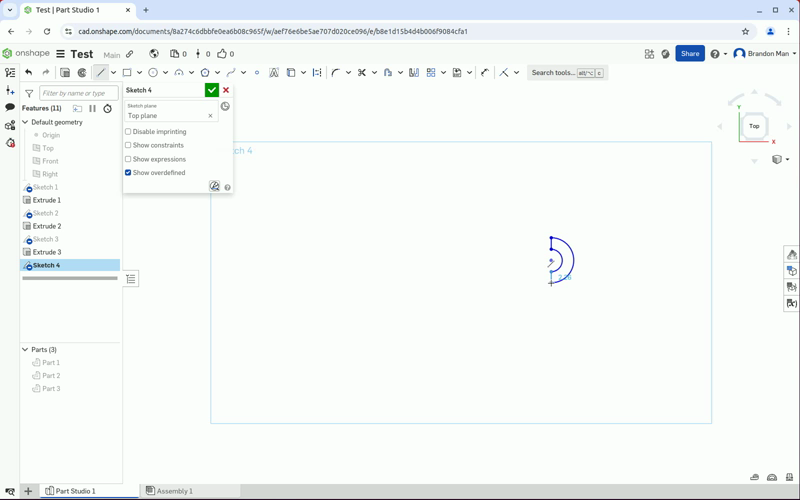
key_up(shift)
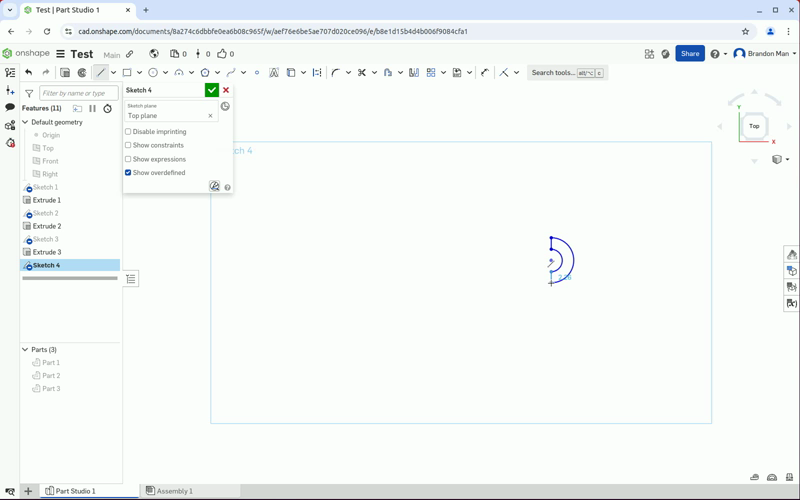
click(551, 282)
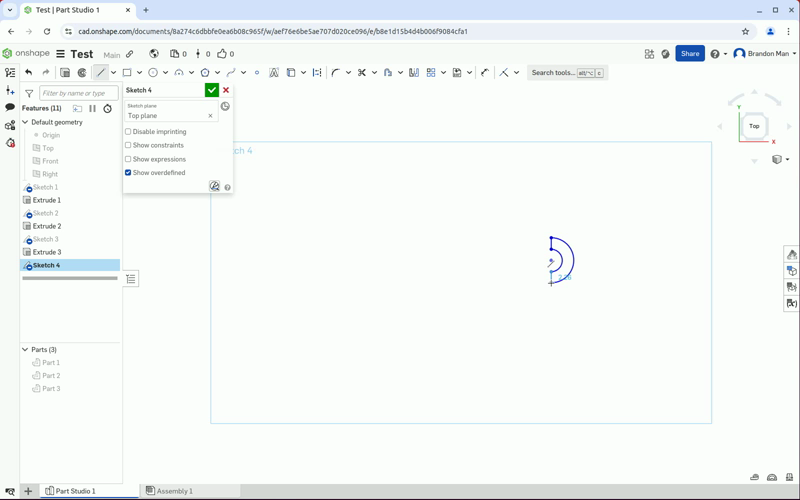
key(esc)
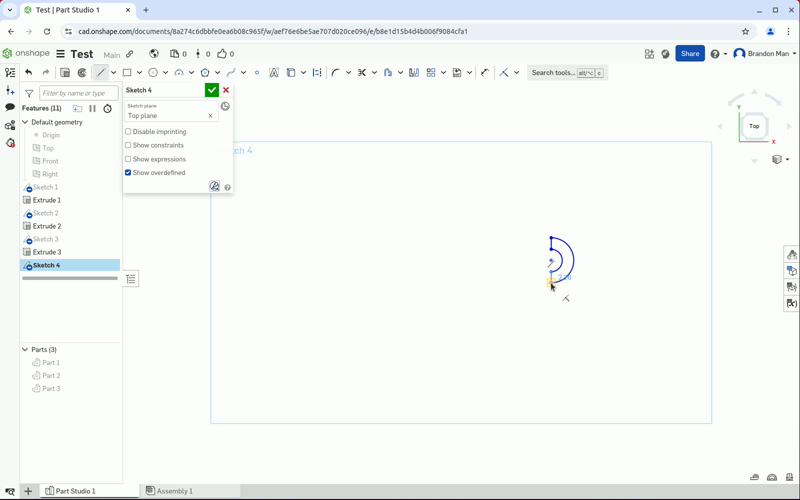
mouse_move(561, 273)
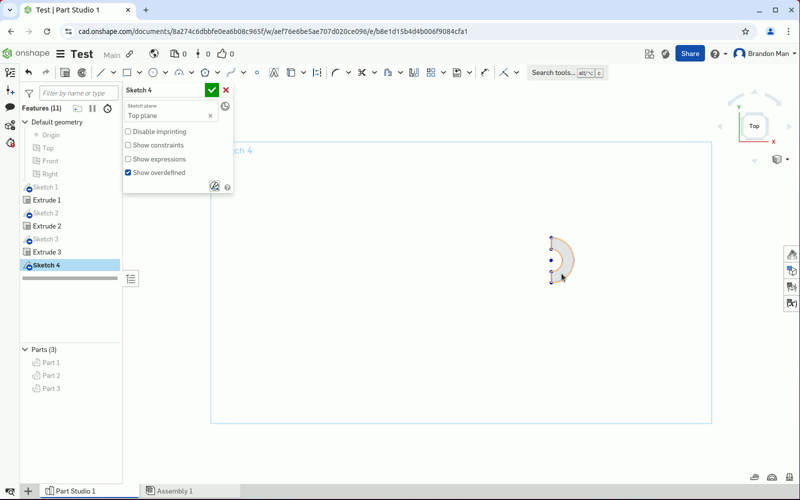
scroll(6)
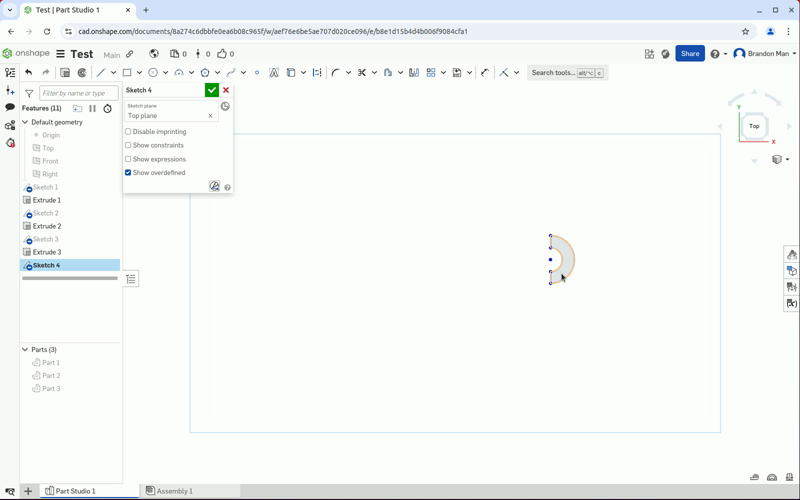
scroll(6)
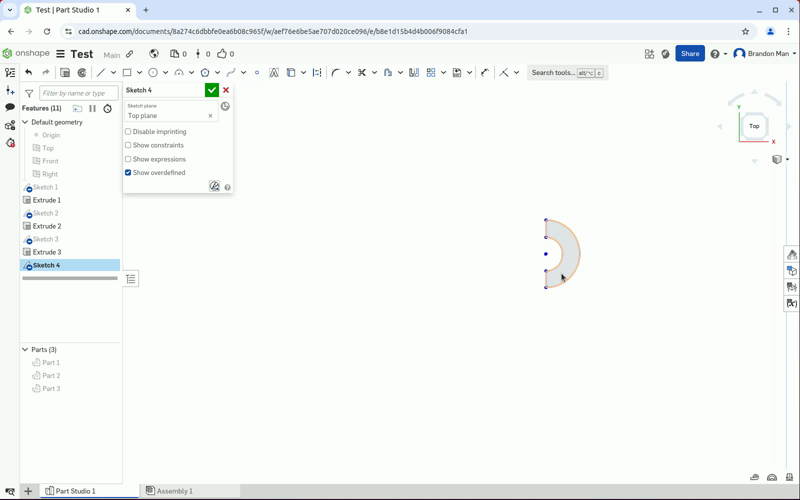
scroll(6)
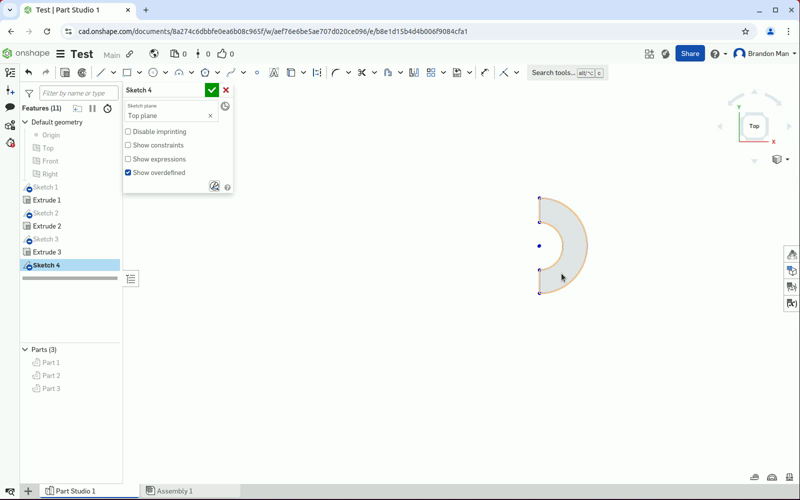
scroll(6)
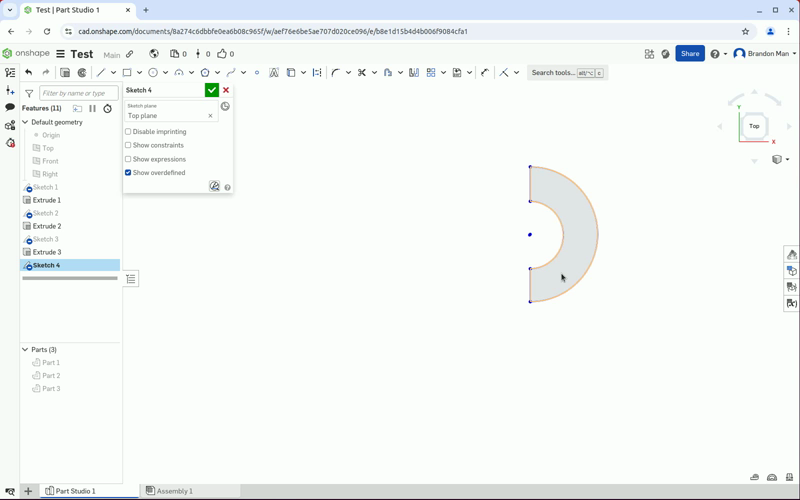
scroll(6)
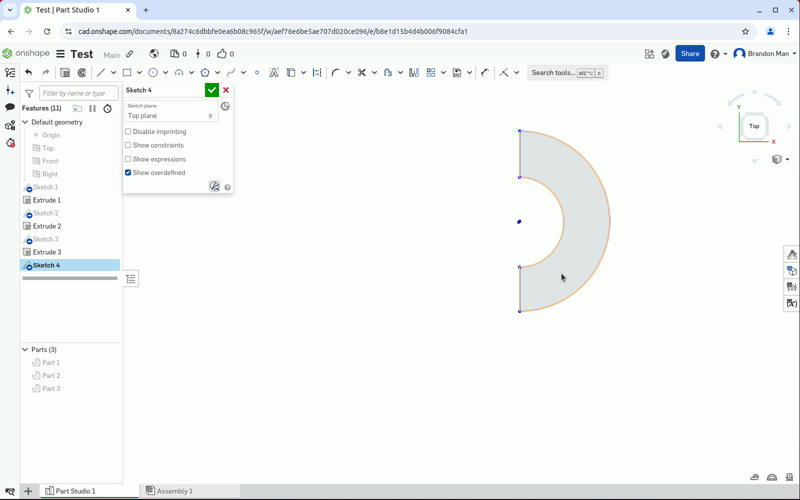
scroll(6)
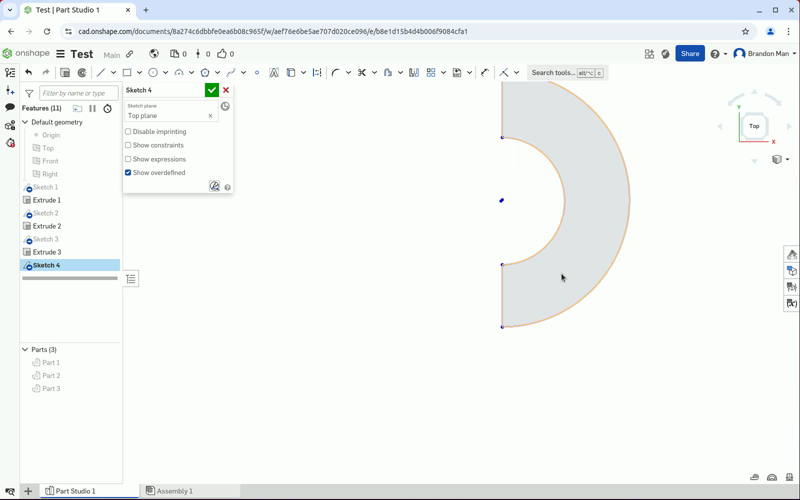
scroll(6)
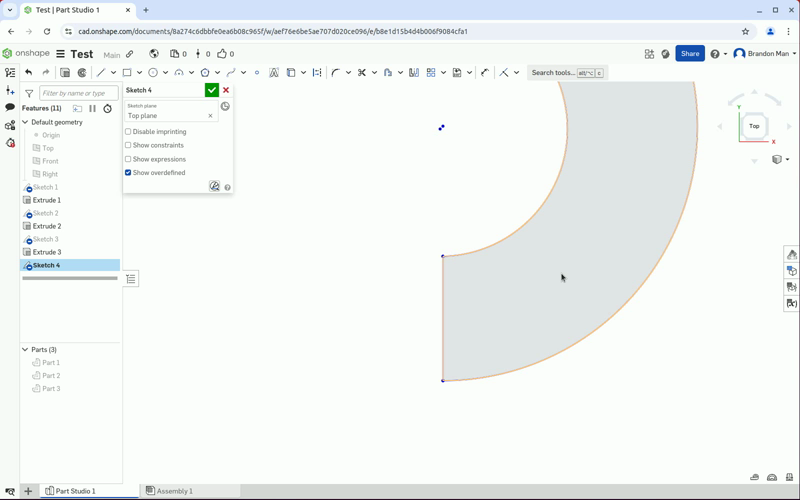
click(561, 273)
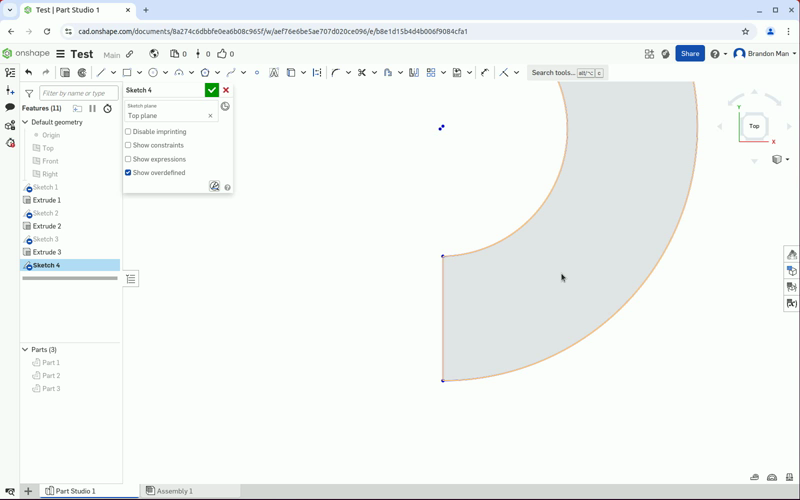
scroll(-6)
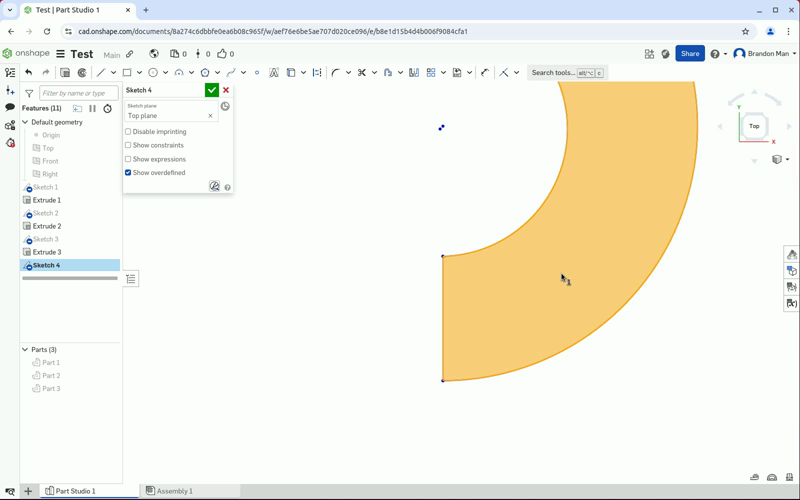
scroll(-6)
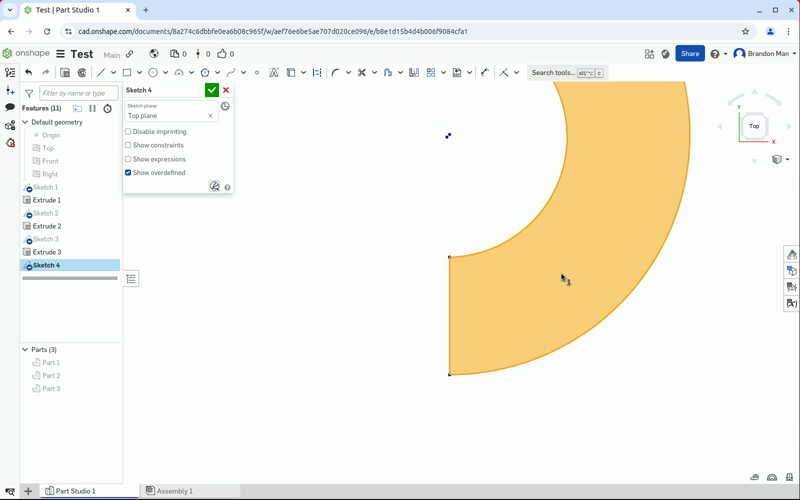
scroll(-6)
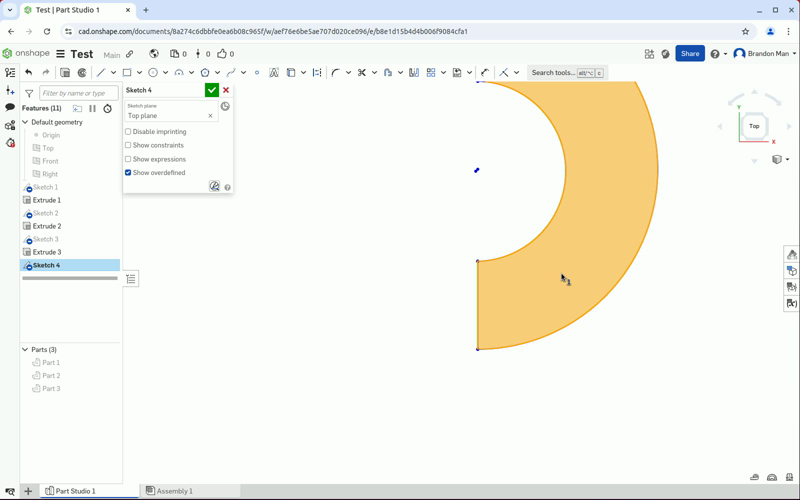
scroll(-6)
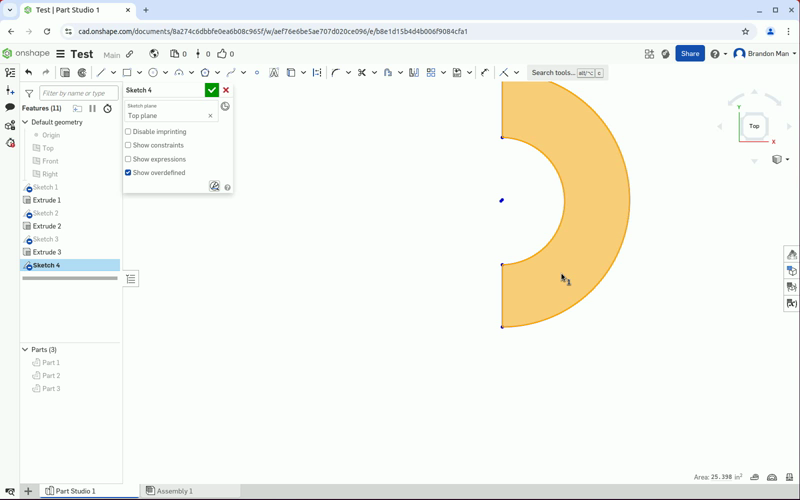
scroll(-6)
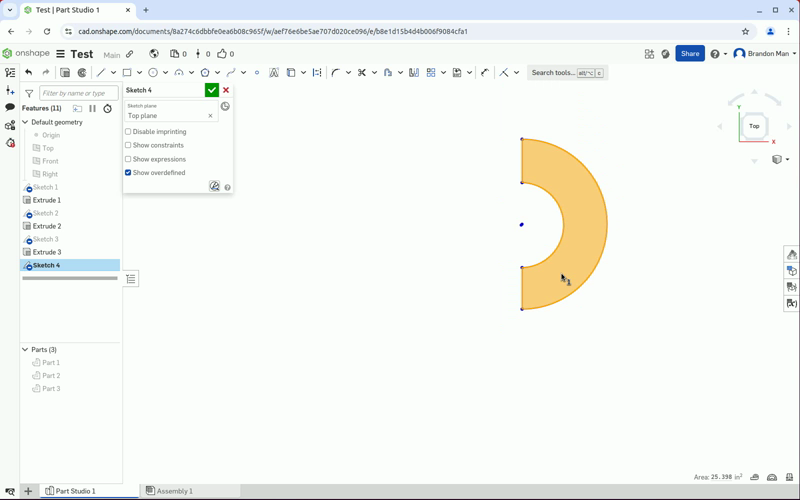
scroll(-6)
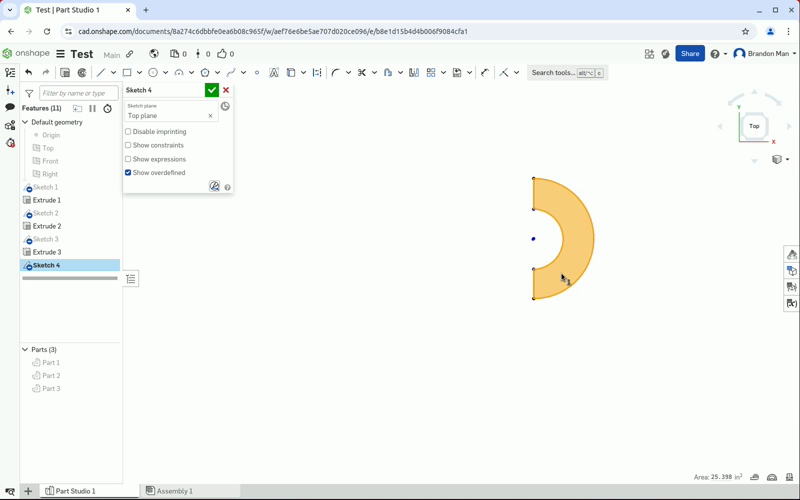
scroll(-6)
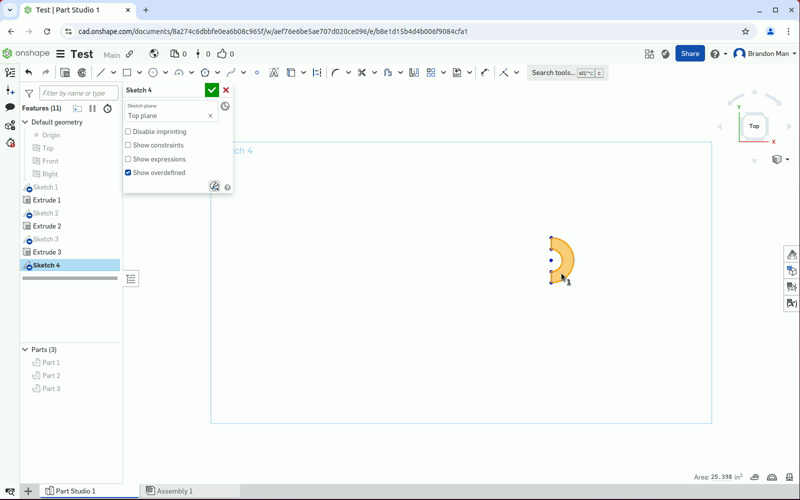
mouse_move(73, 352)
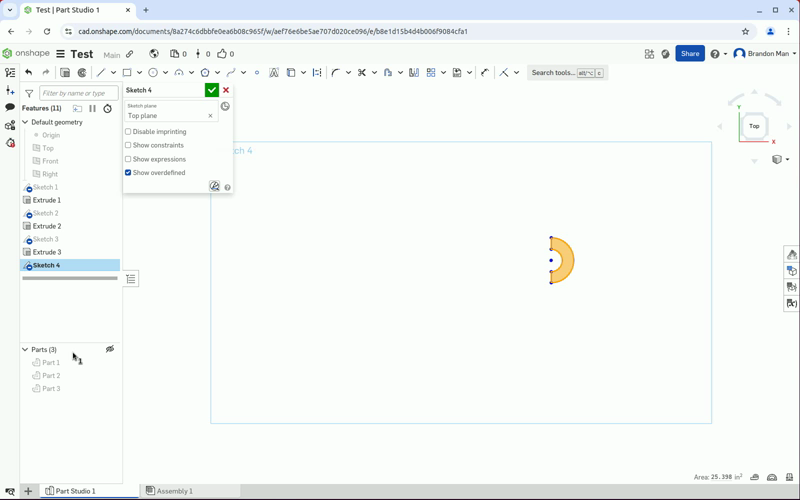
key(shift+y)
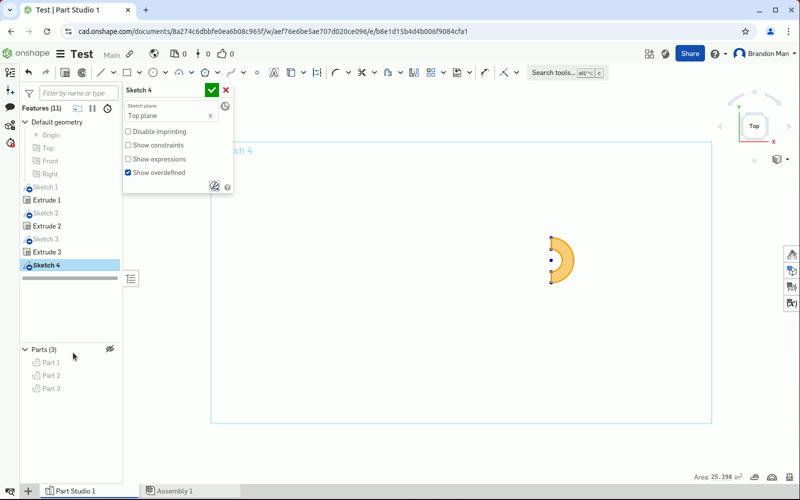
key(shift+e)
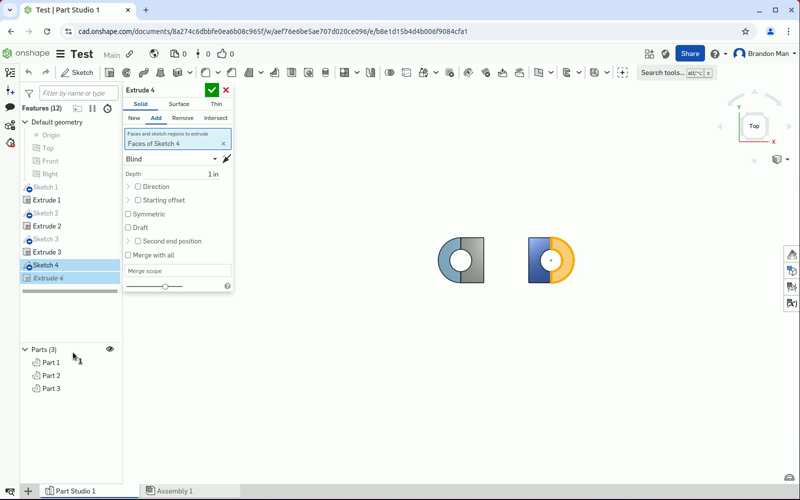
mouse_move(143, 106)
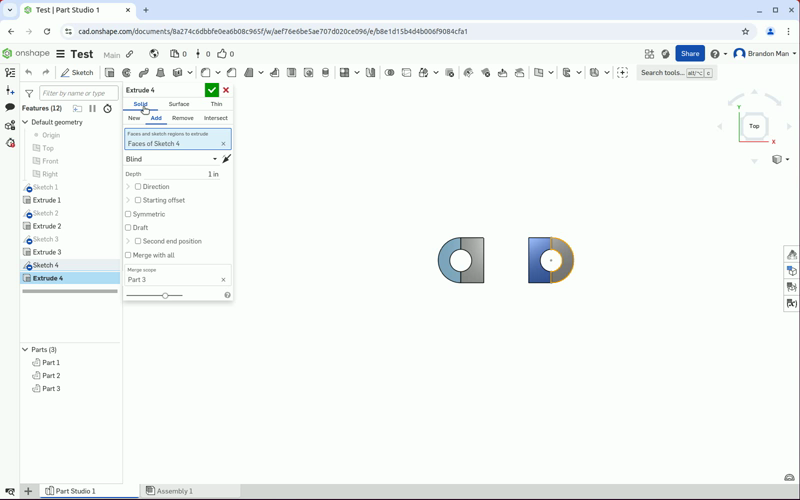
click(143, 106)
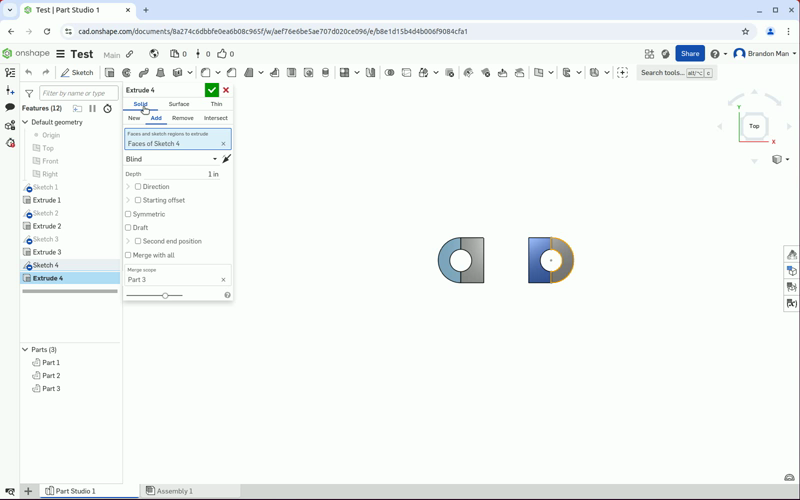
mouse_move(137, 120)
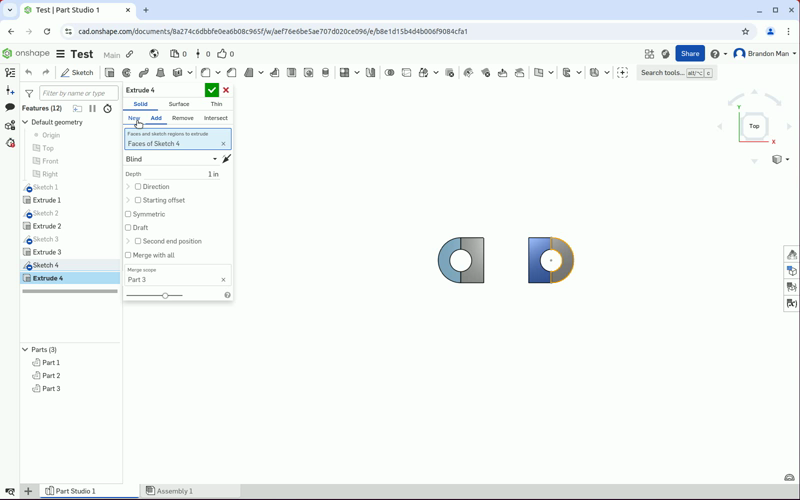
click(137, 120)
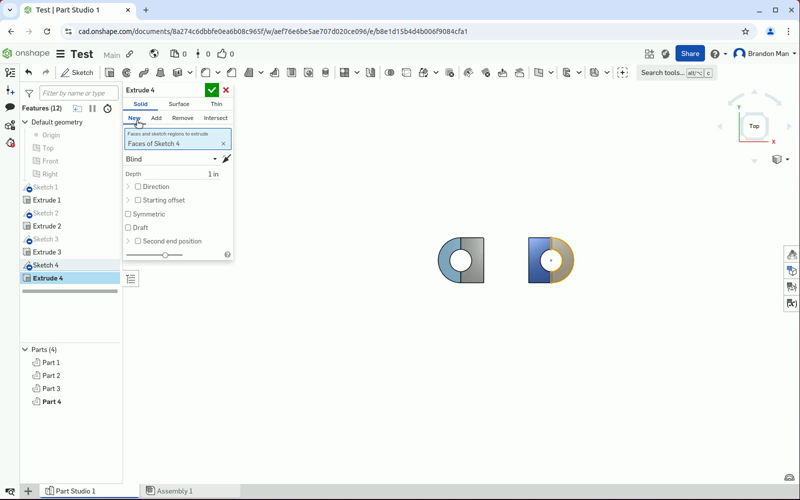
key(tab, 4)
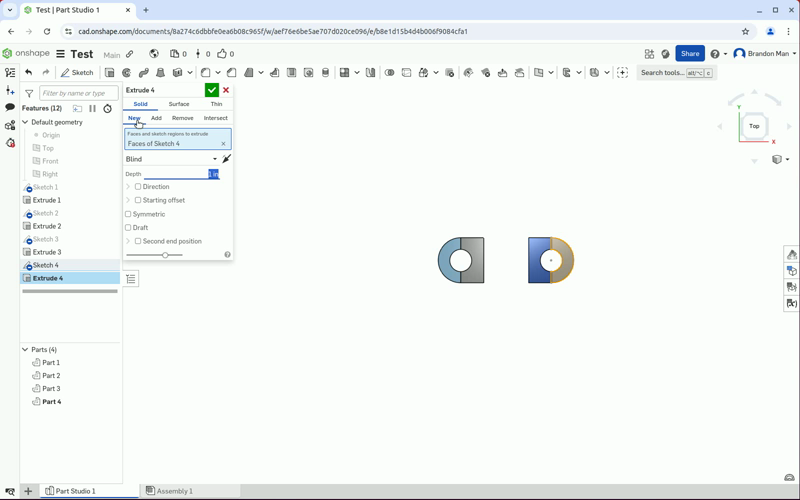
text(4.574)
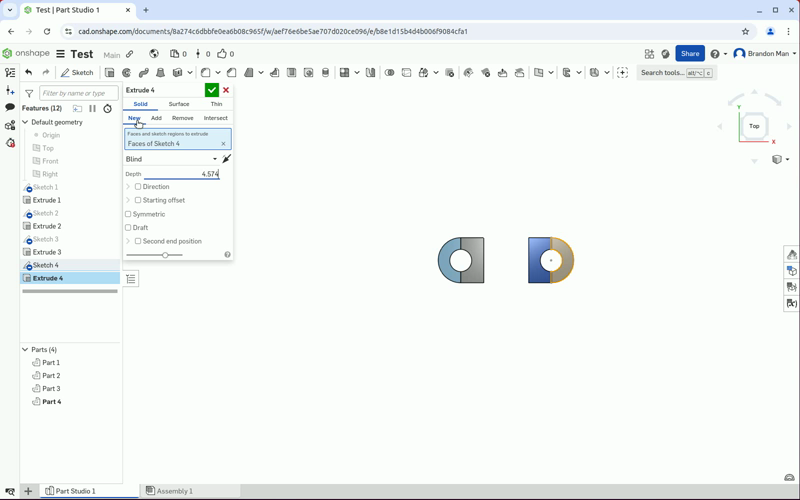
key(enter)
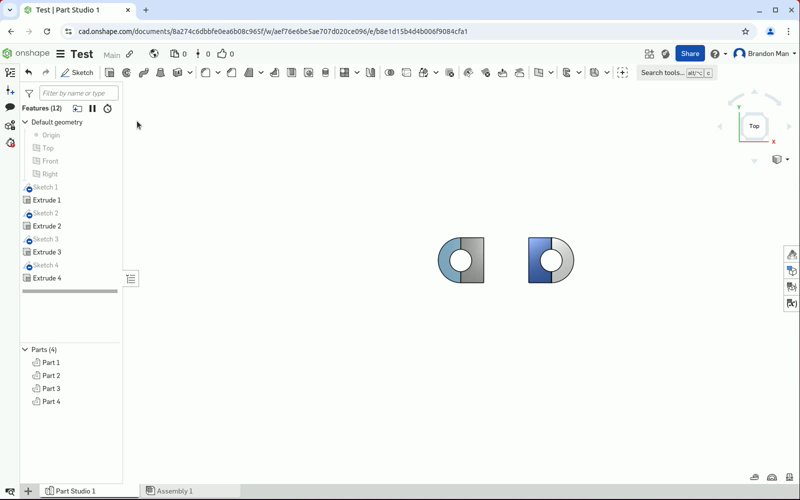
key(shift+h)
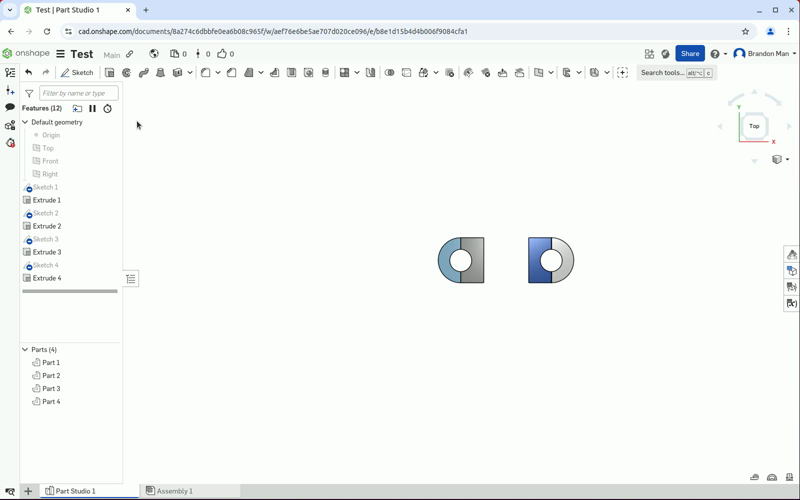
key(shift+h)
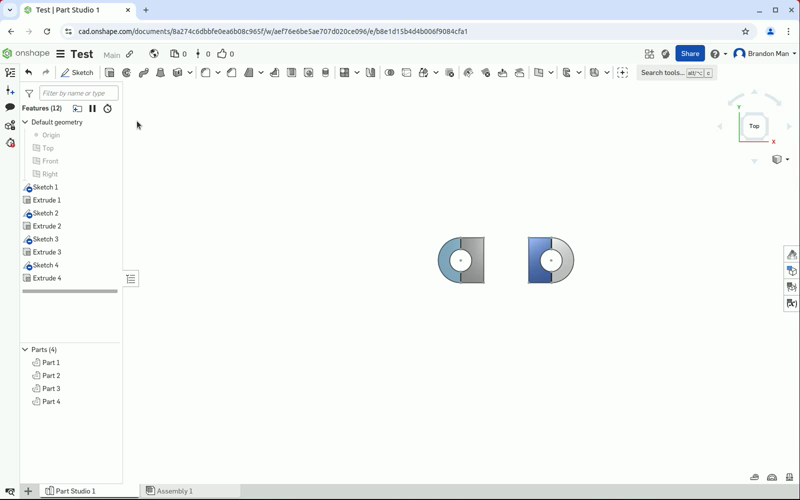
key(shift+7)
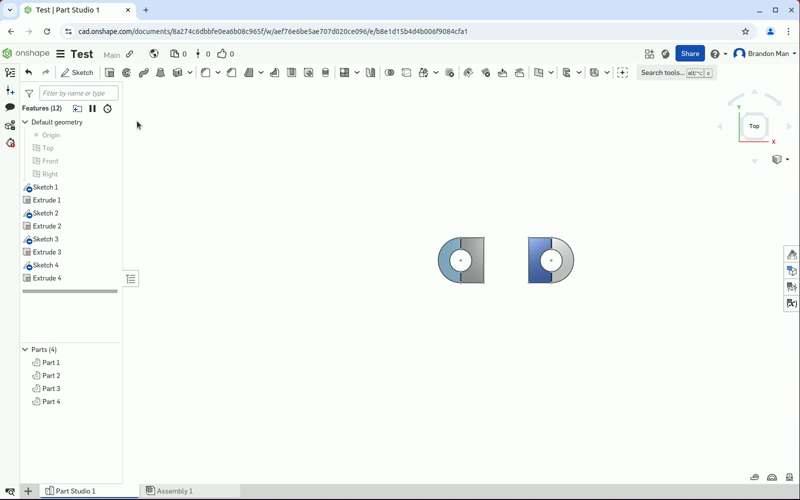
key(up, 3)
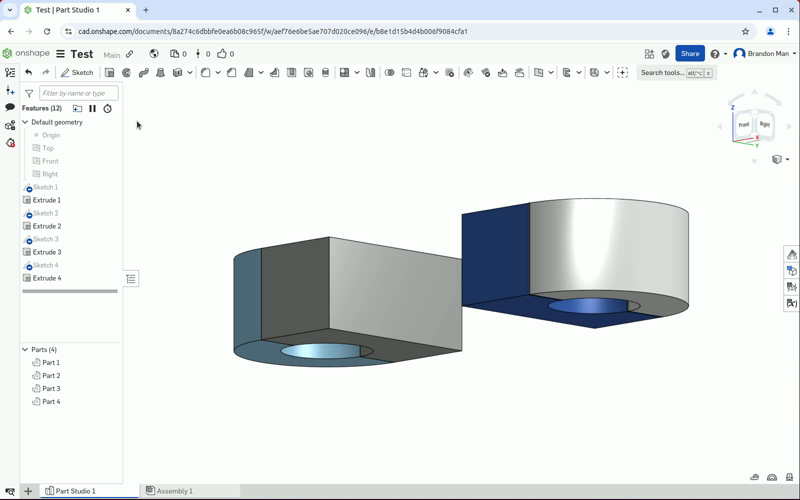
key(left, 3)
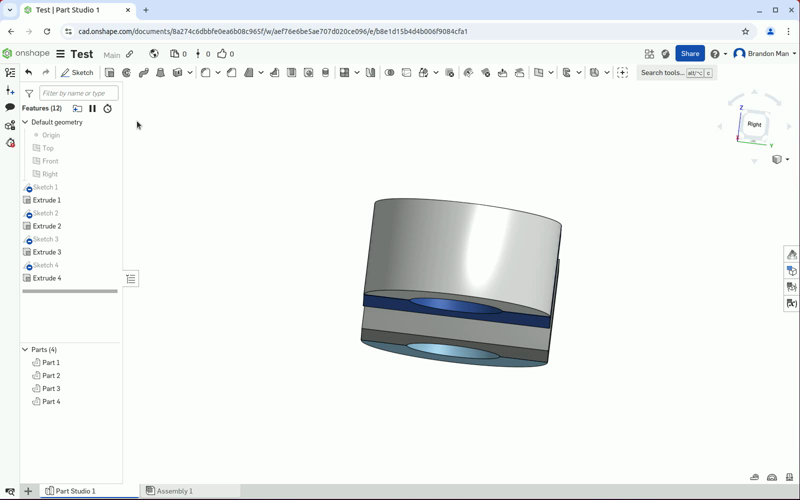
key(right, 3)
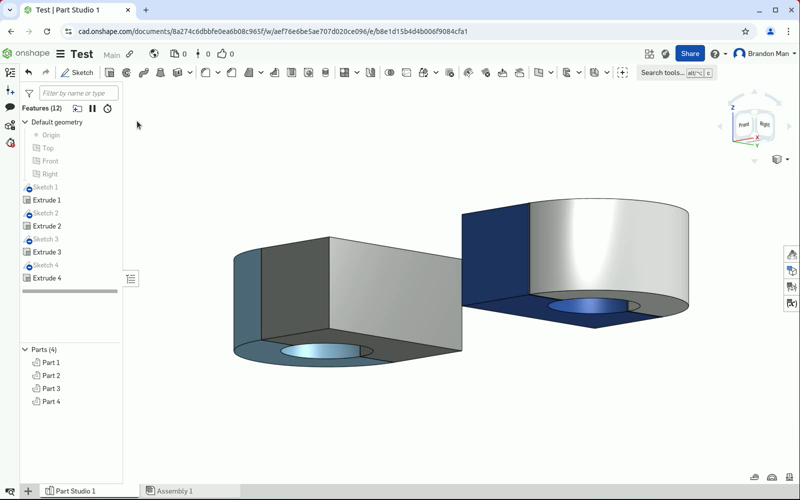
key(down, 3)
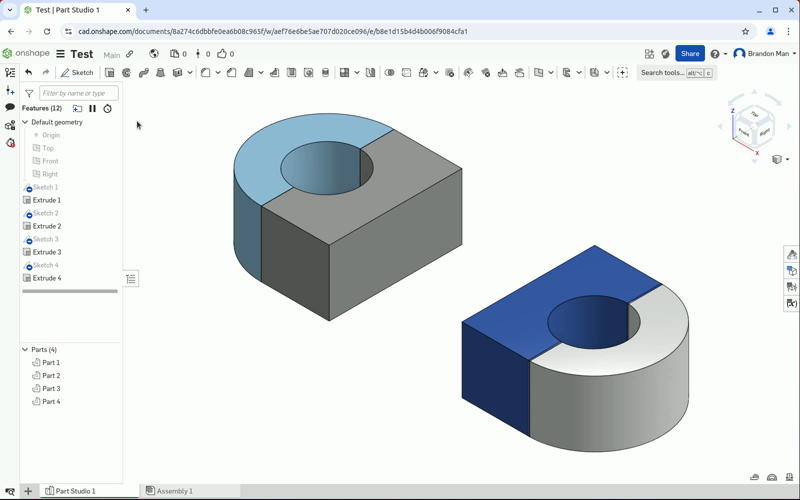
mouse_move(73, 189)
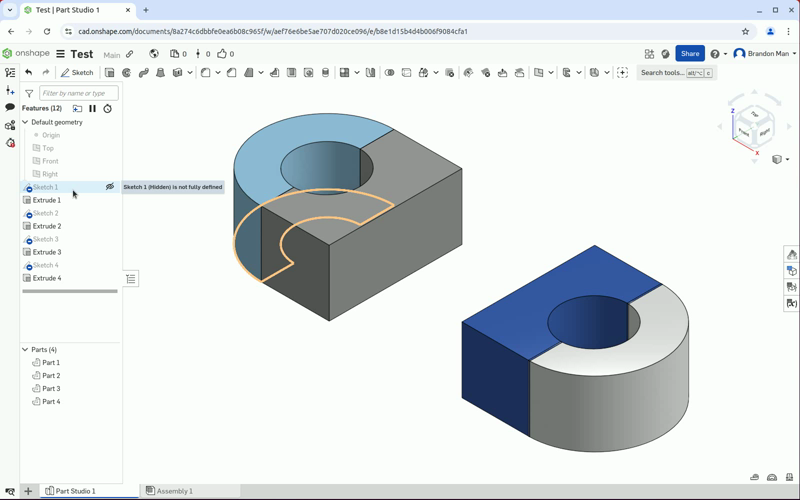
click(73, 189)